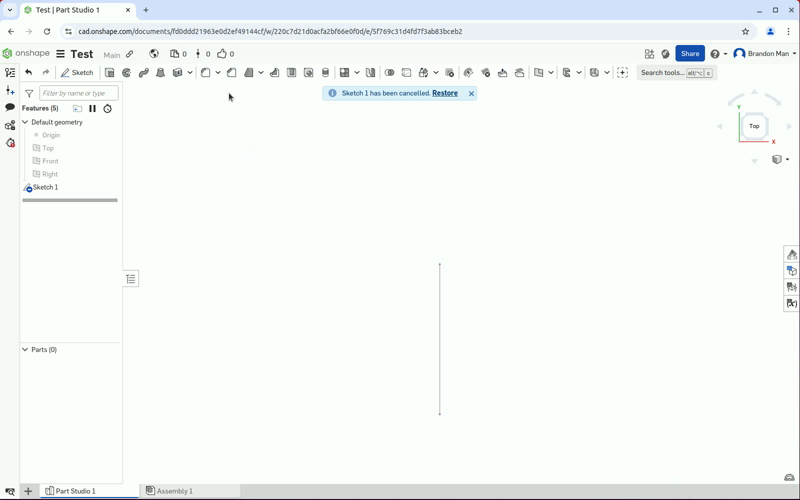
key(shift+h)
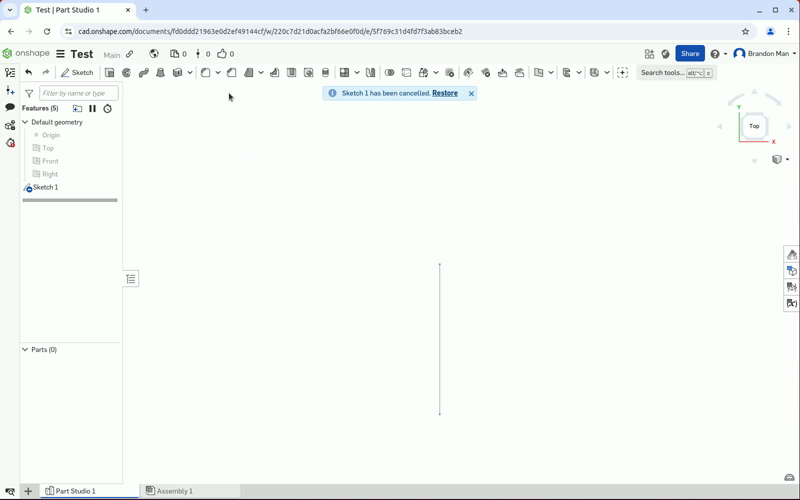
key(shift+s)
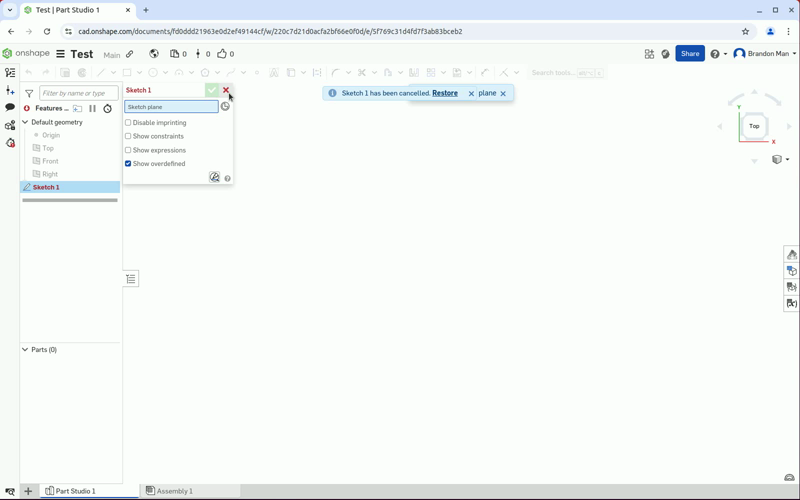
mouse_move(73, 150)
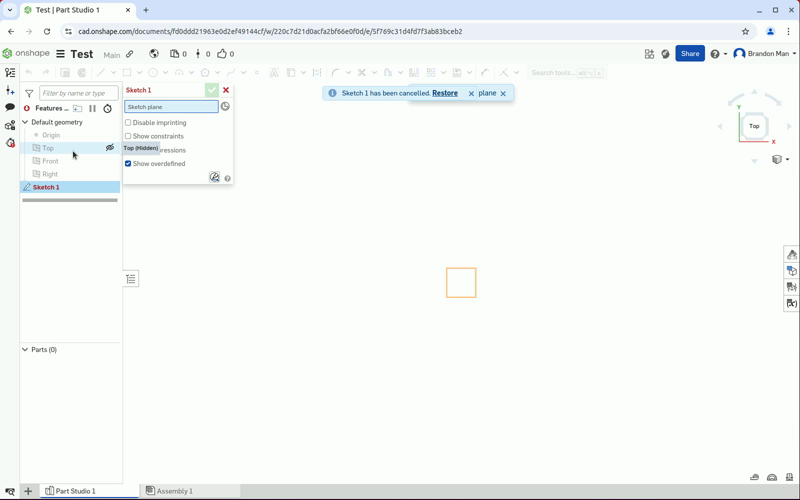
click(73, 150)
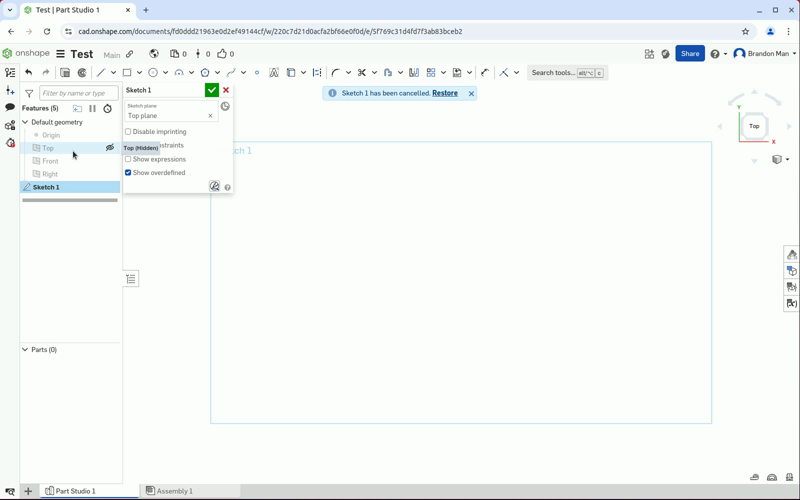
mouse_move(73, 352)
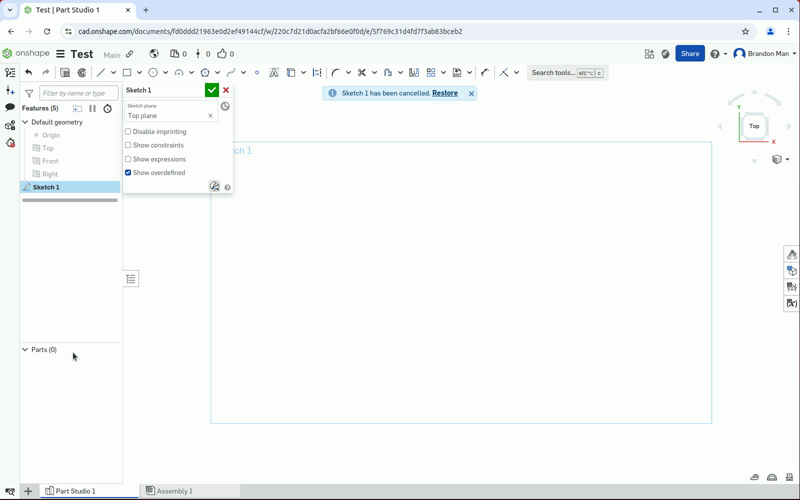
key(y)
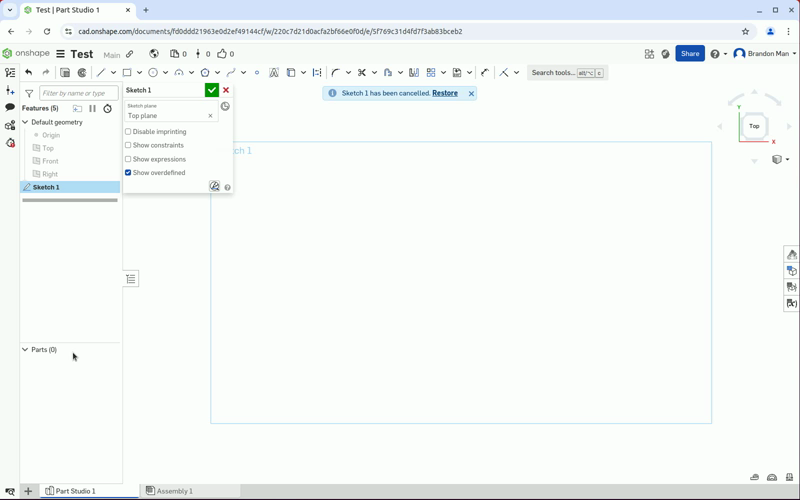
key(l)
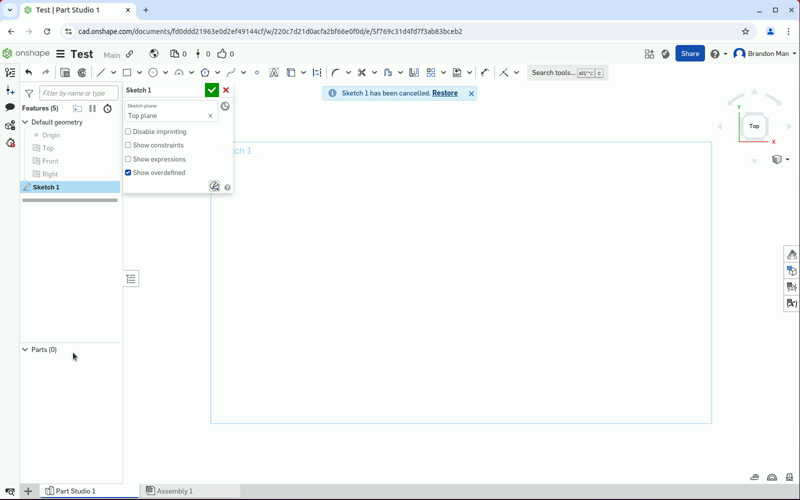
key_down(shift)
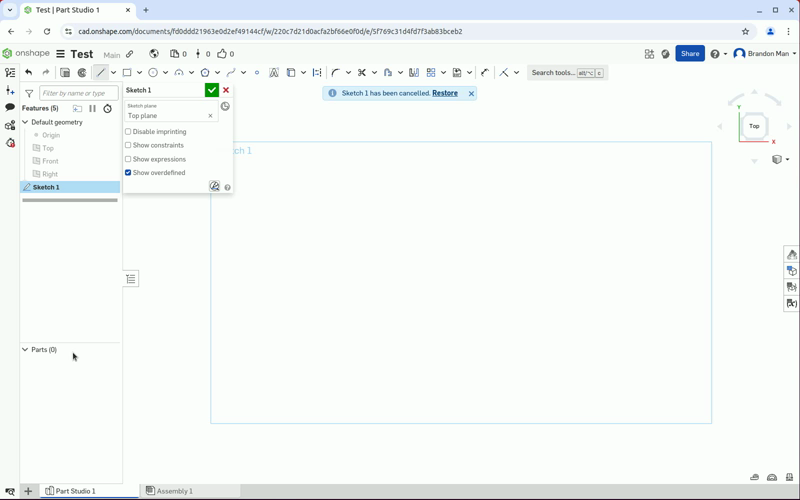
mouse_move(486, 395)
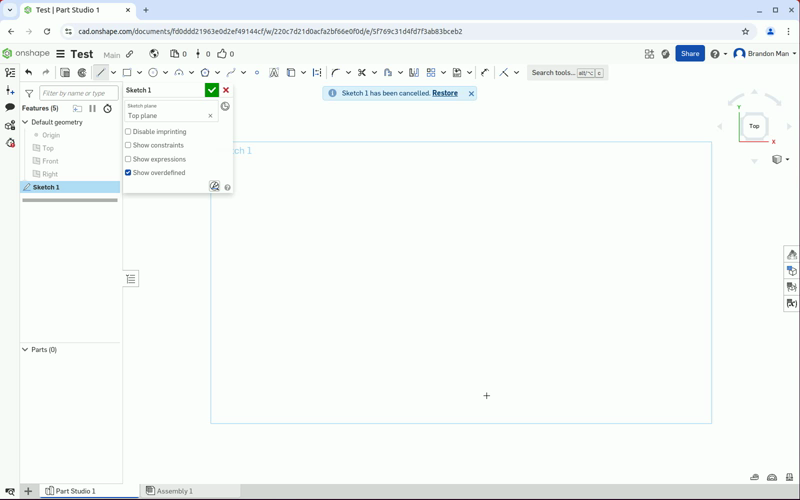
click(486, 395)
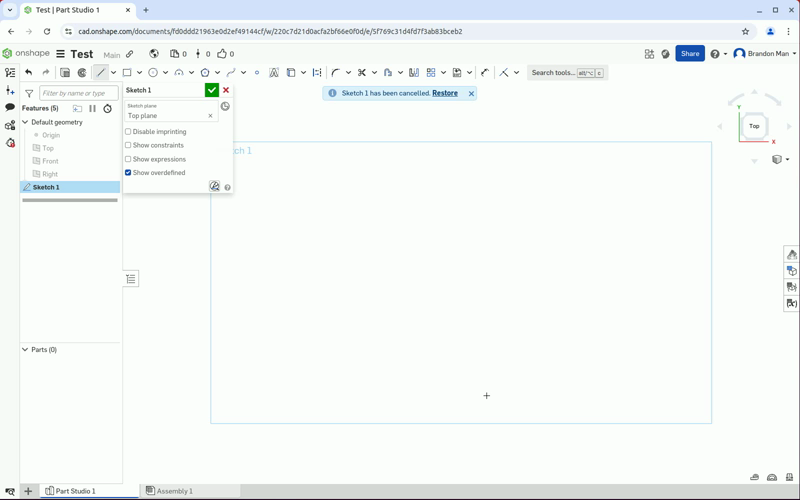
key_up(shift)
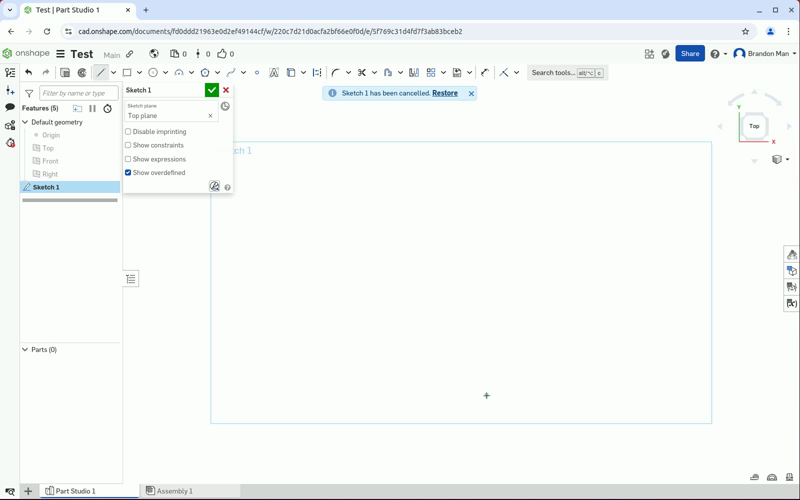
key_down(shift)
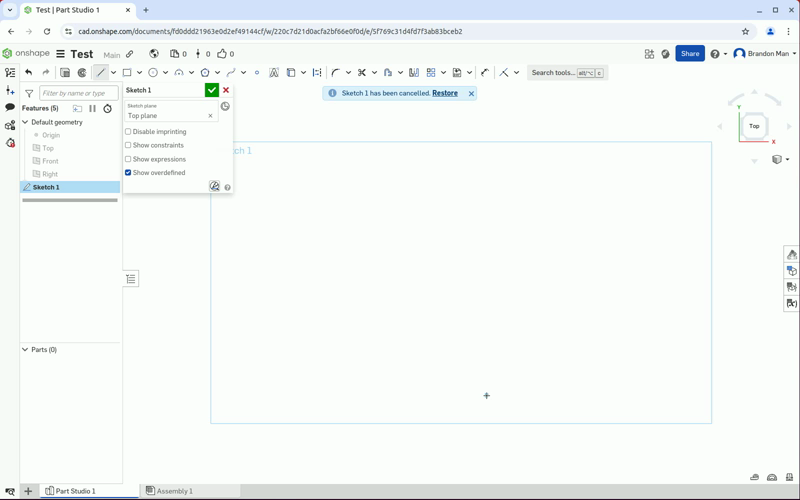
mouse_move(516, 395)
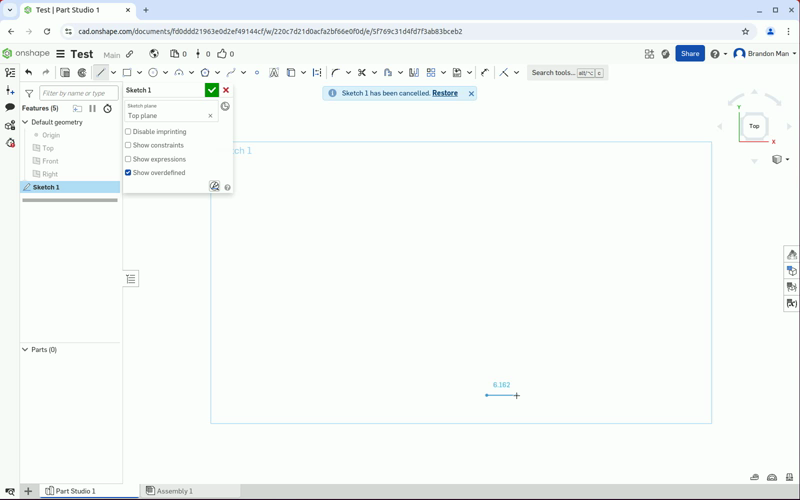
mouse_move(491, 395)
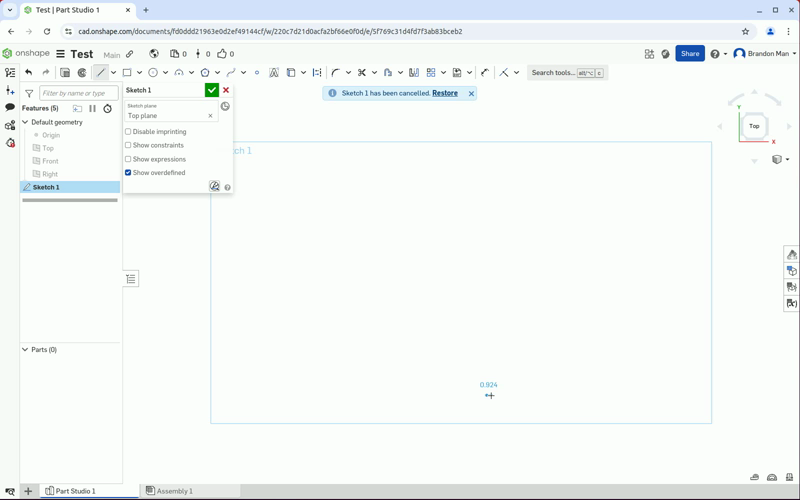
scroll(6)
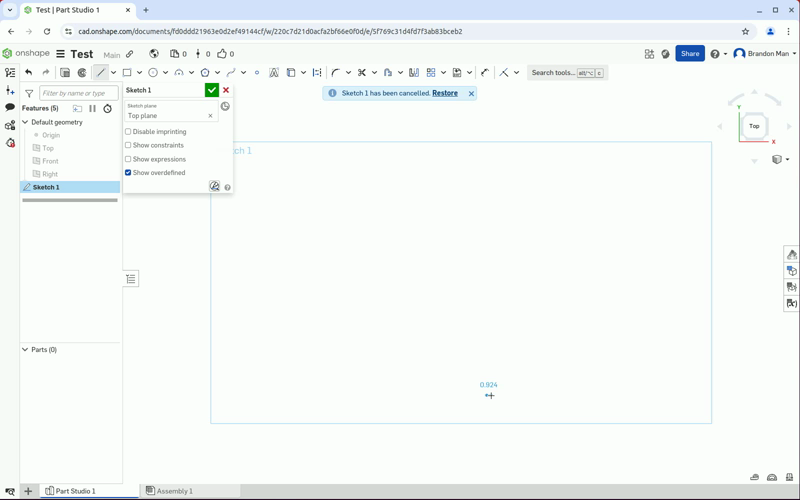
scroll(6)
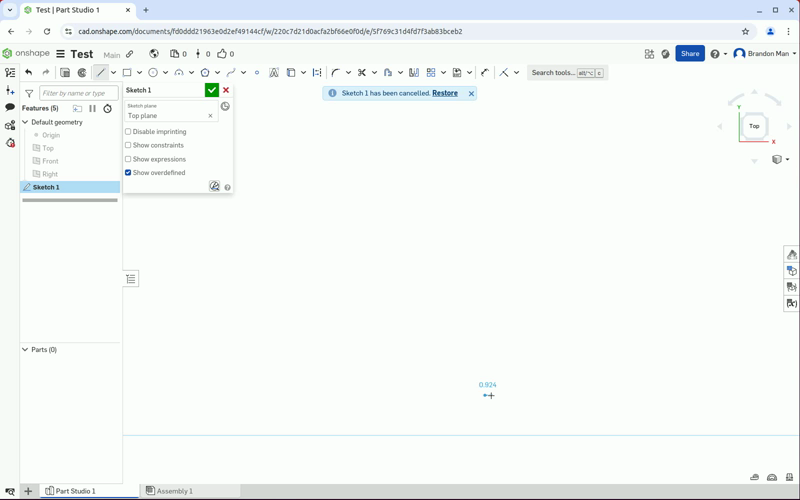
scroll(6)
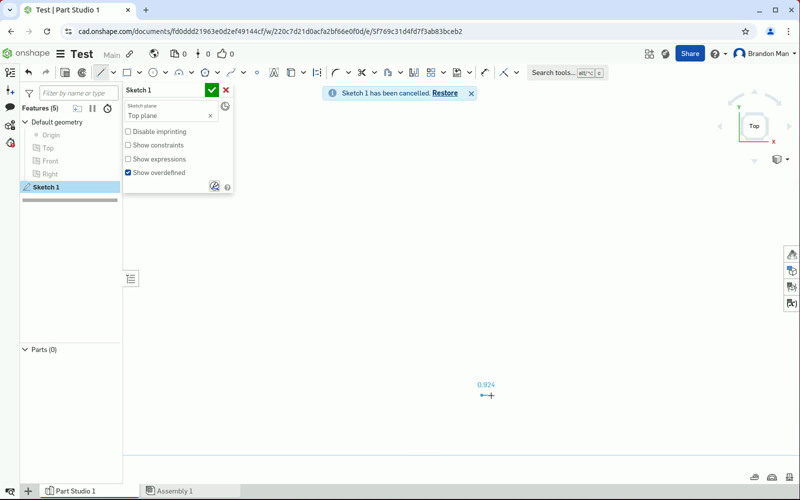
scroll(6)
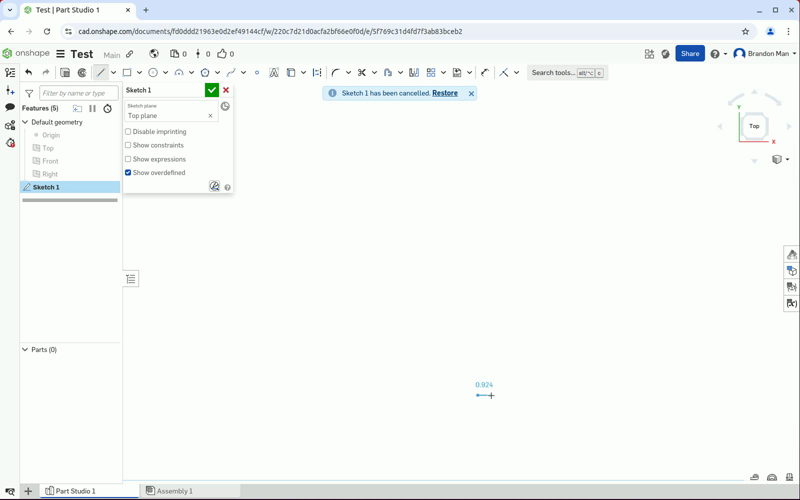
scroll(6)
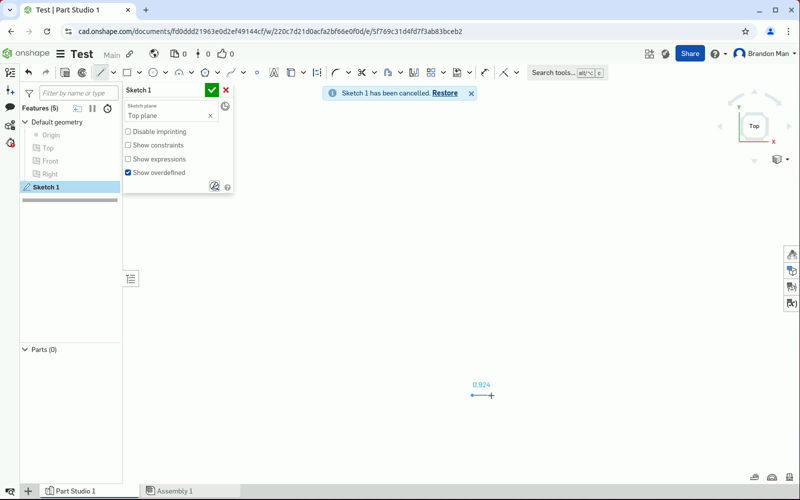
scroll(6)
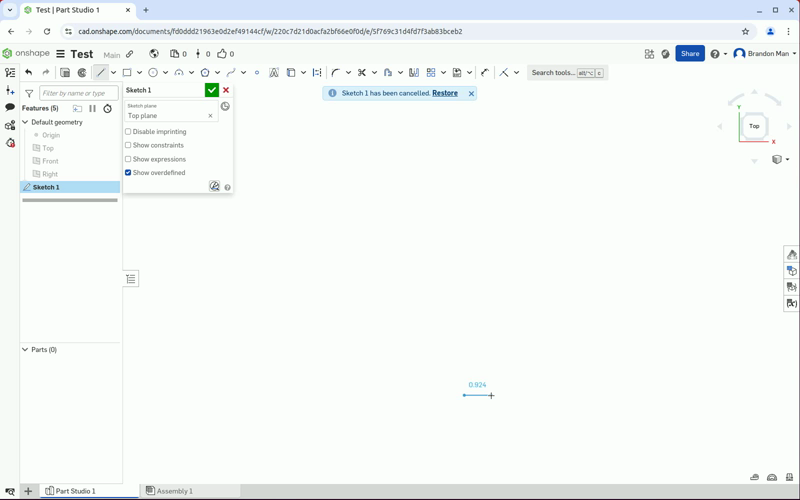
scroll(6)
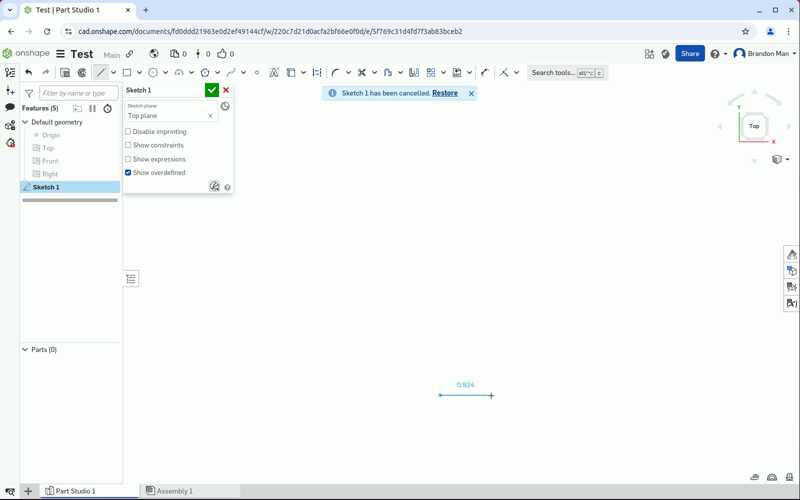
click(491, 395)
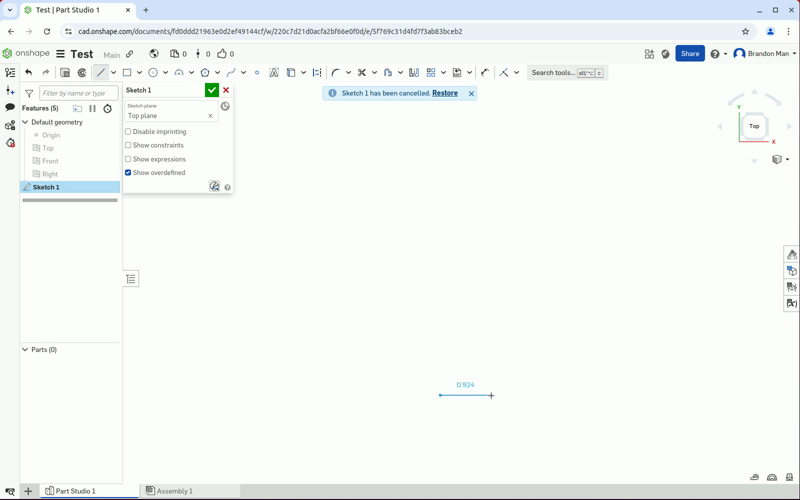
scroll(-6)
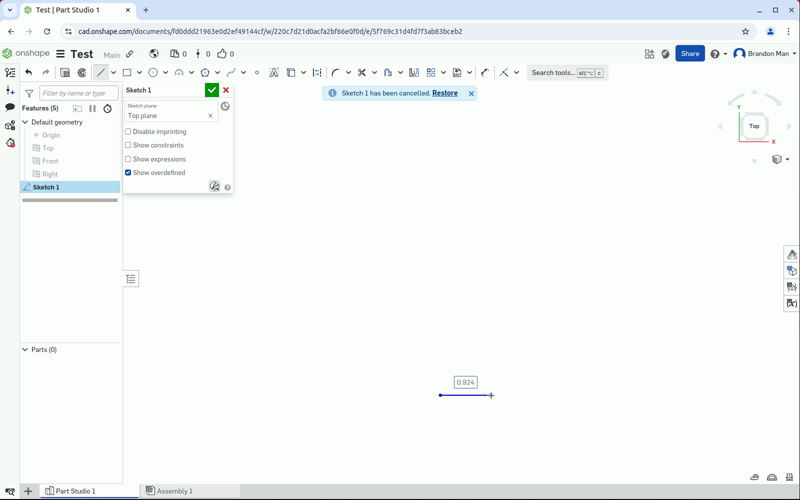
scroll(-6)
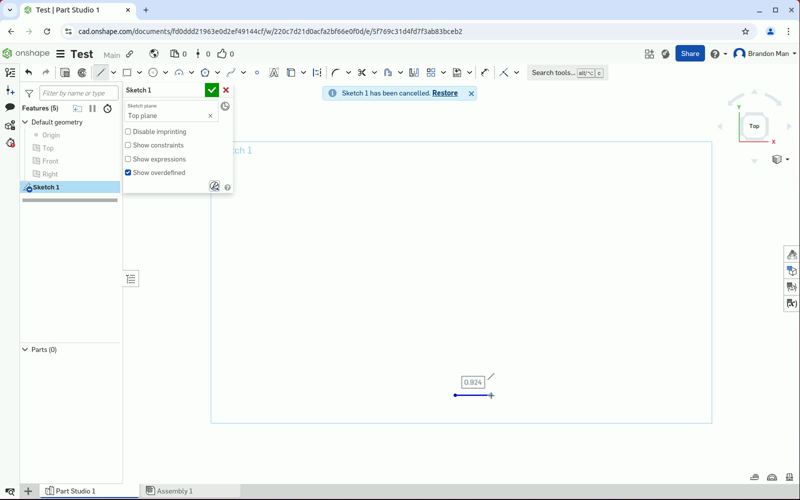
scroll(-6)
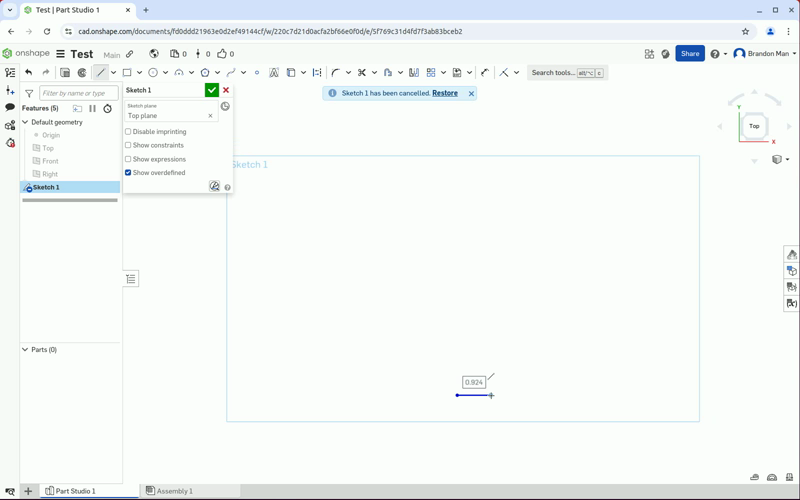
scroll(-6)
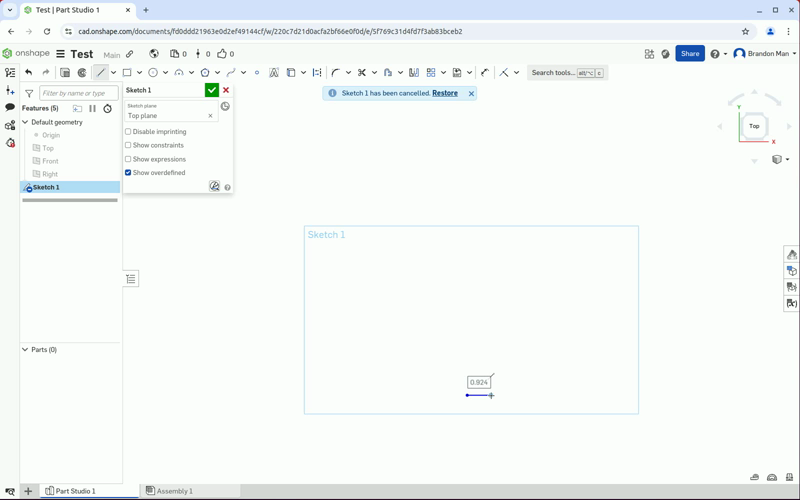
scroll(-6)
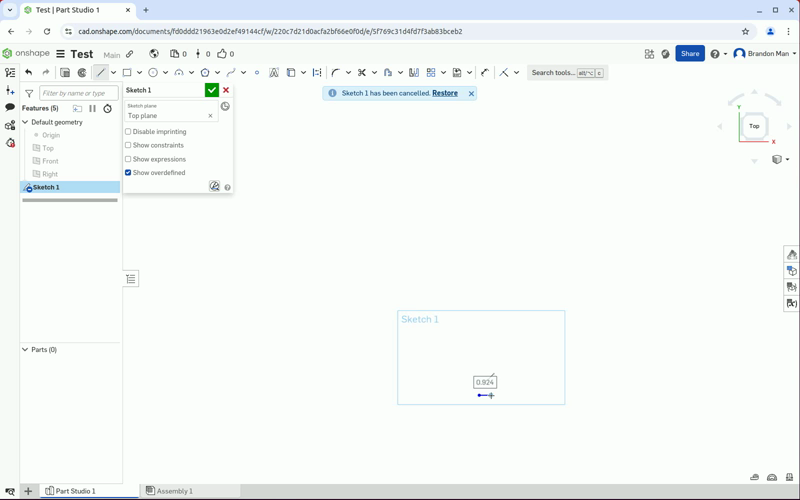
scroll(-6)
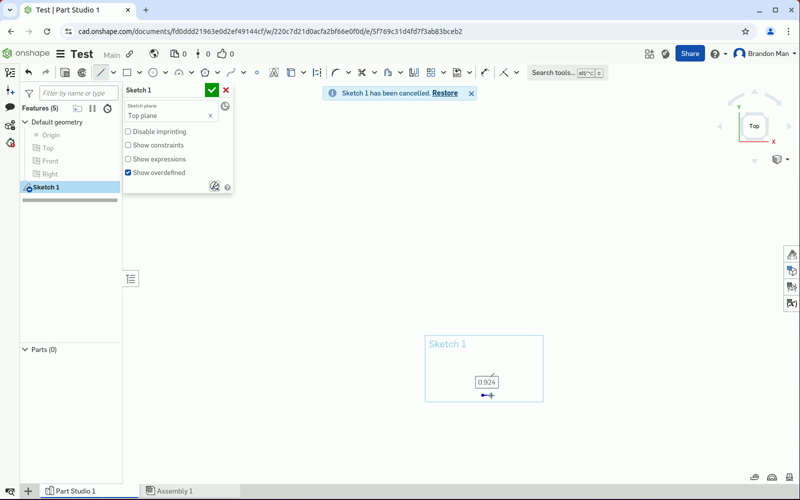
scroll(-6)
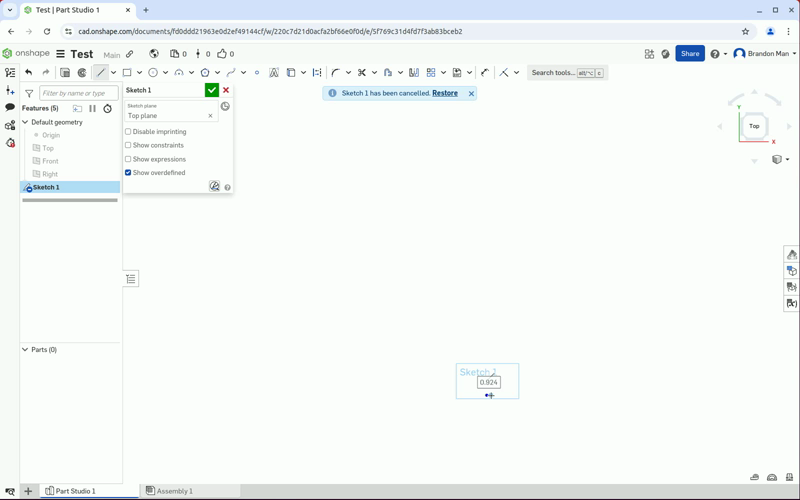
key_up(shift)
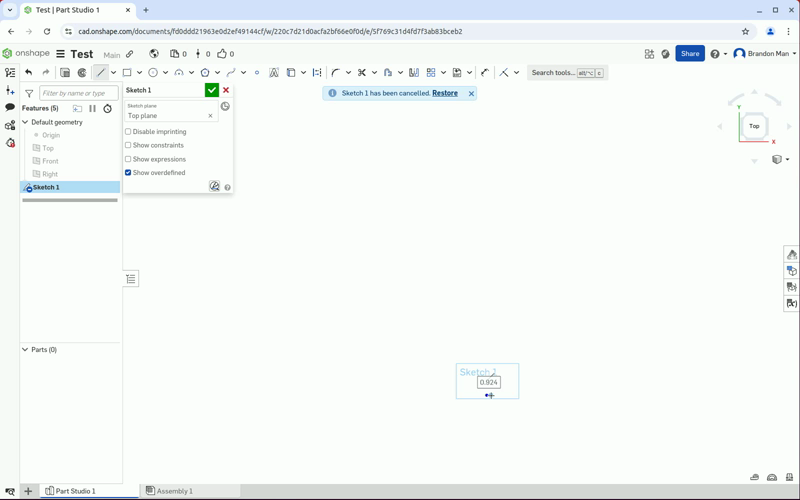
key_down(shift)
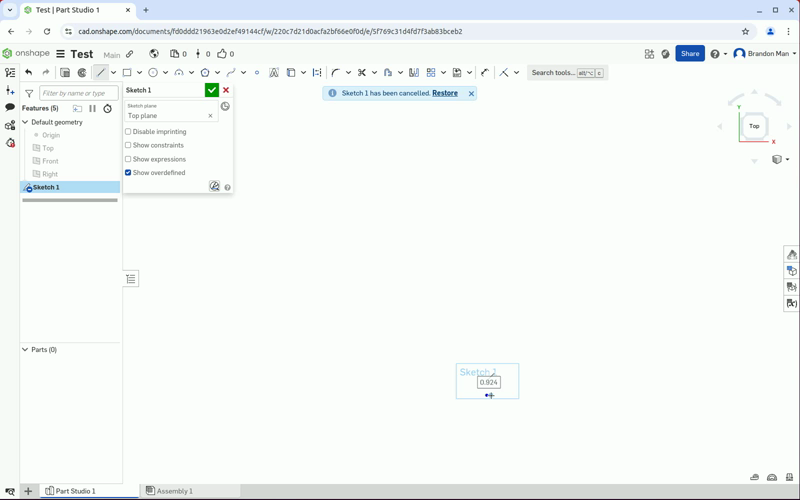
mouse_move(491, 171)
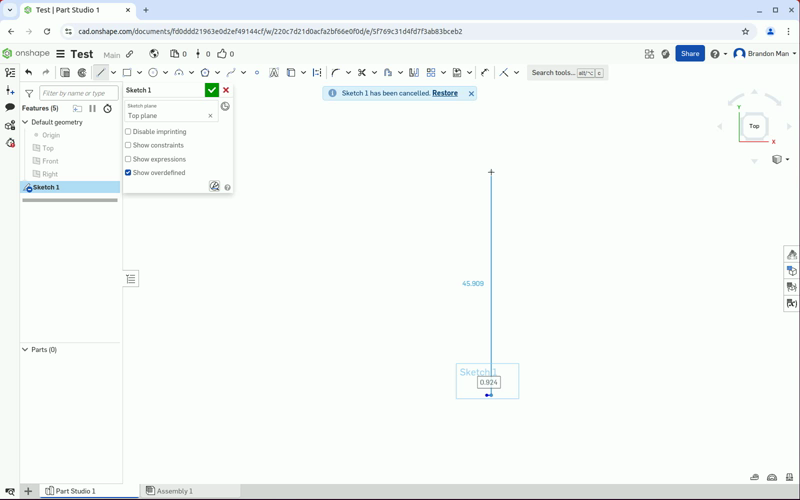
click(491, 171)
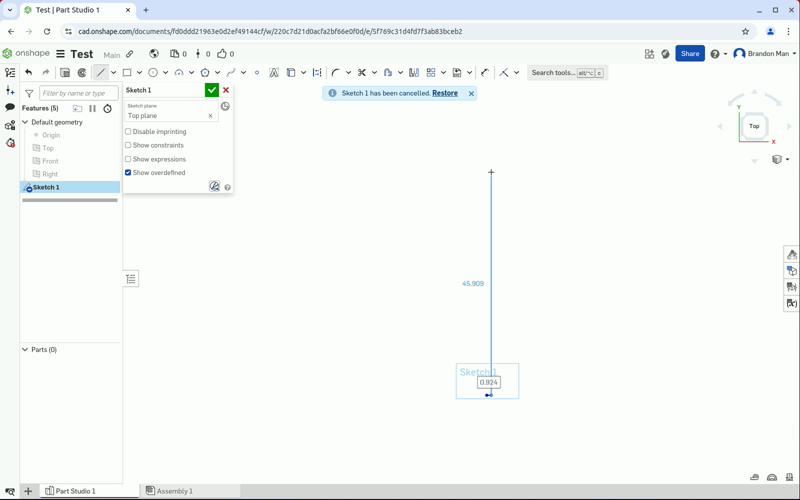
key_up(shift)
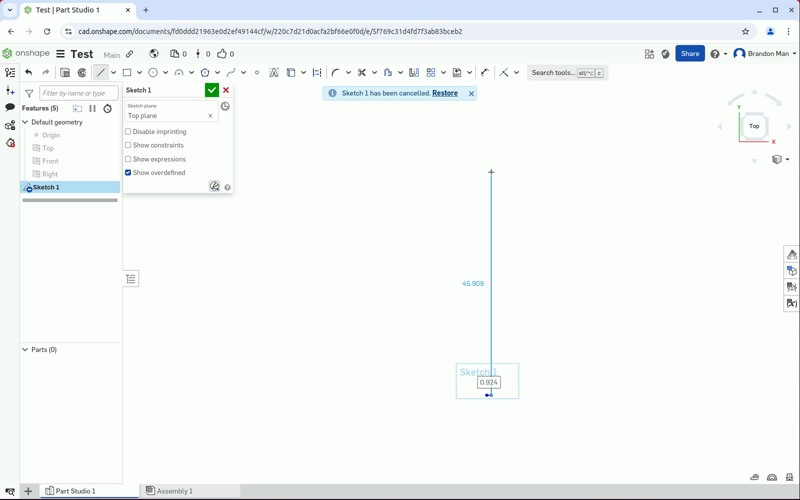
key_down(shift)
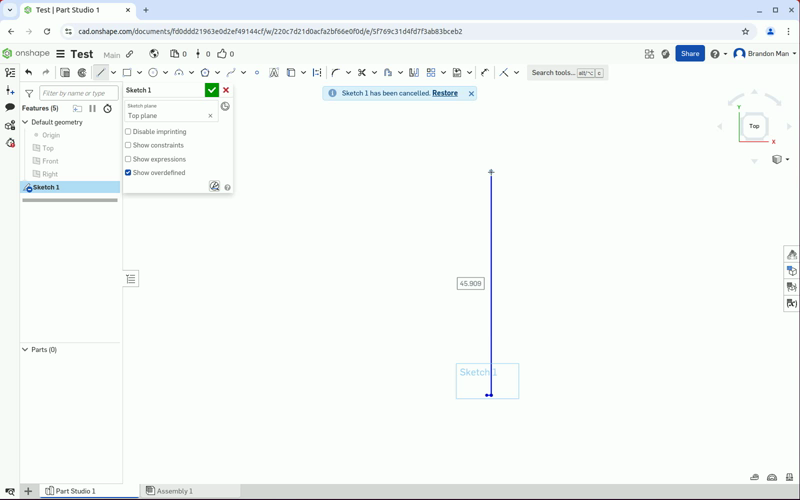
mouse_move(521, 171)
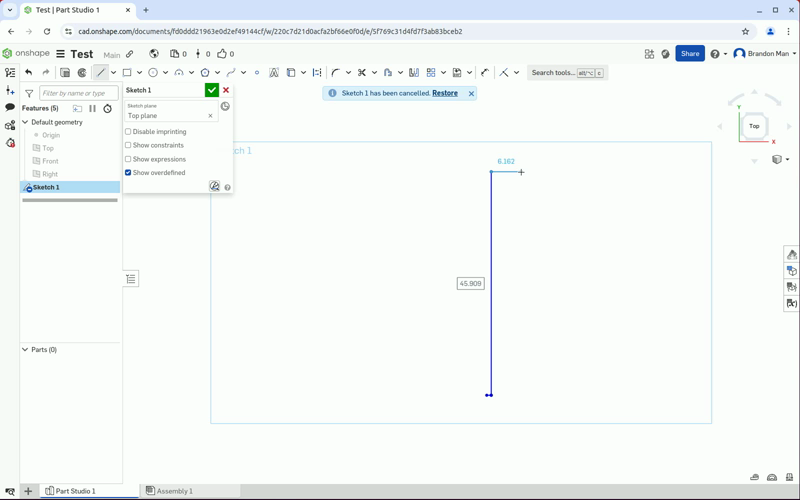
mouse_move(486, 171)
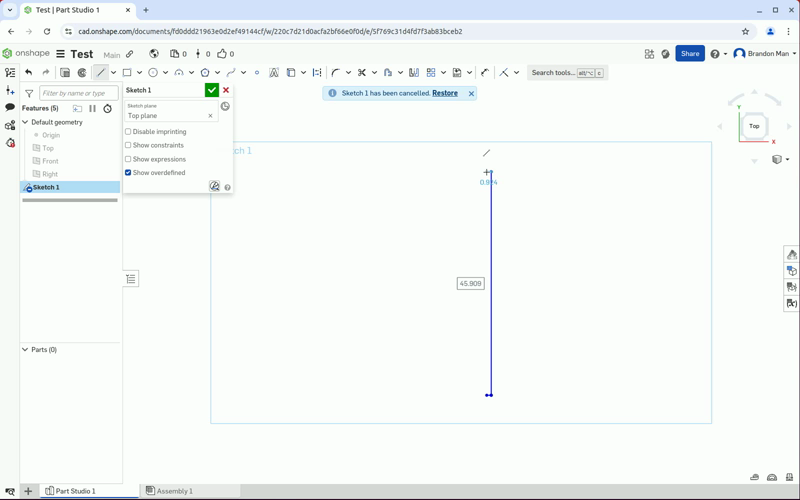
scroll(6)
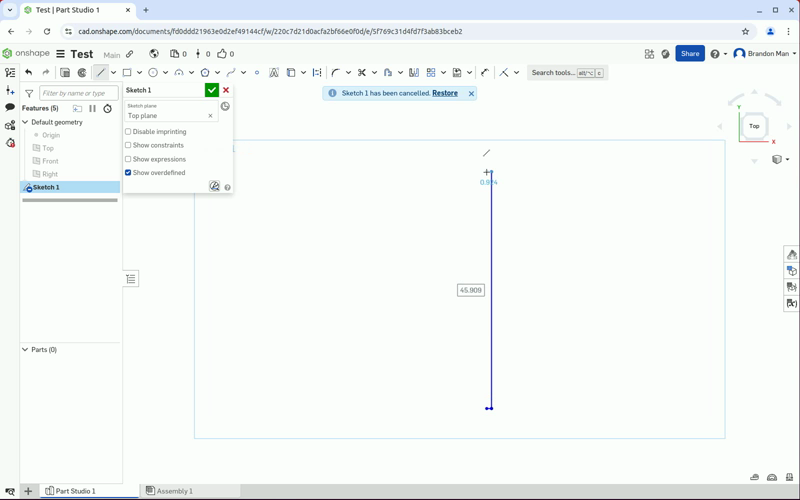
scroll(6)
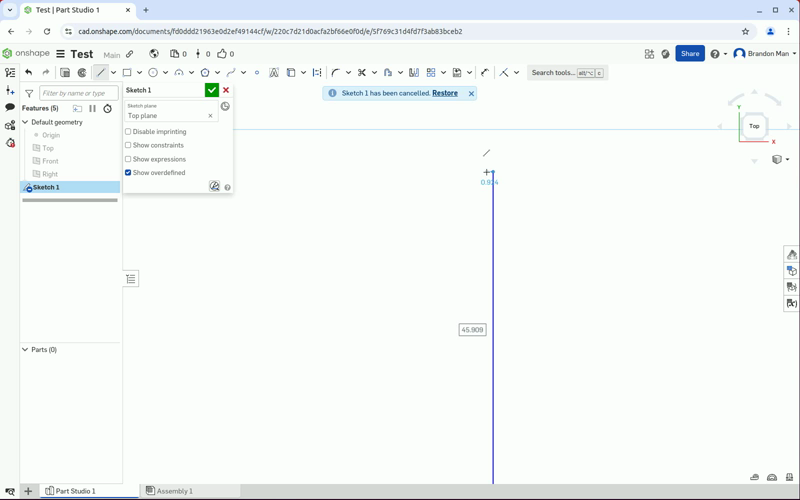
scroll(6)
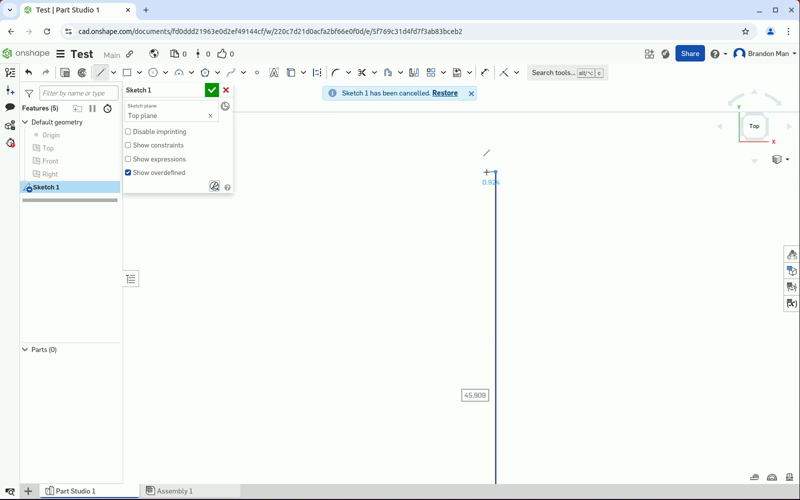
scroll(6)
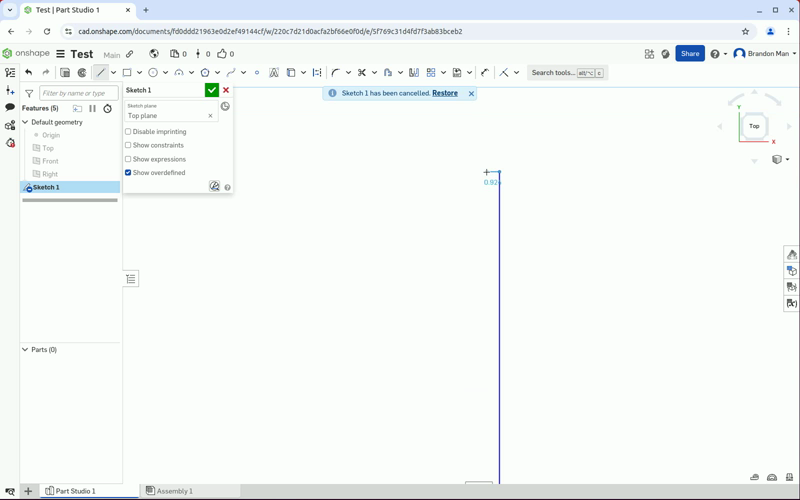
scroll(6)
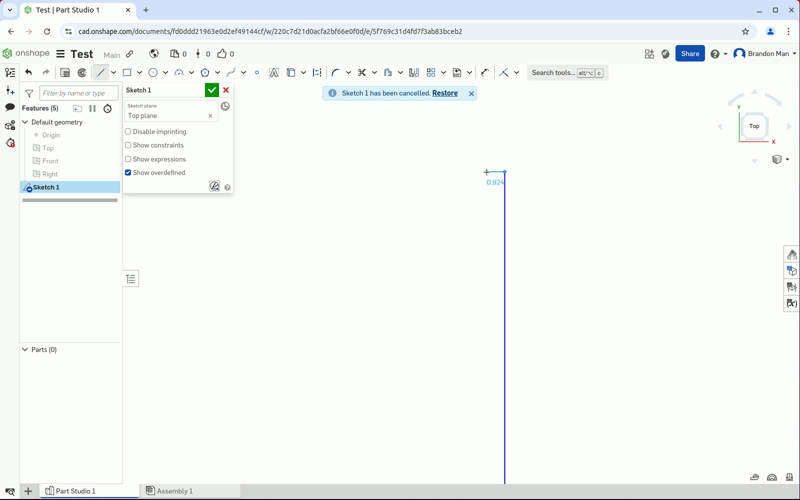
scroll(6)
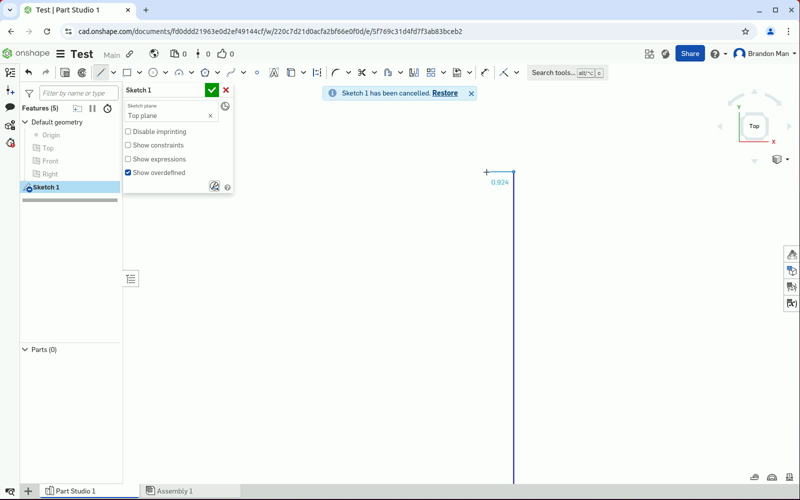
scroll(6)
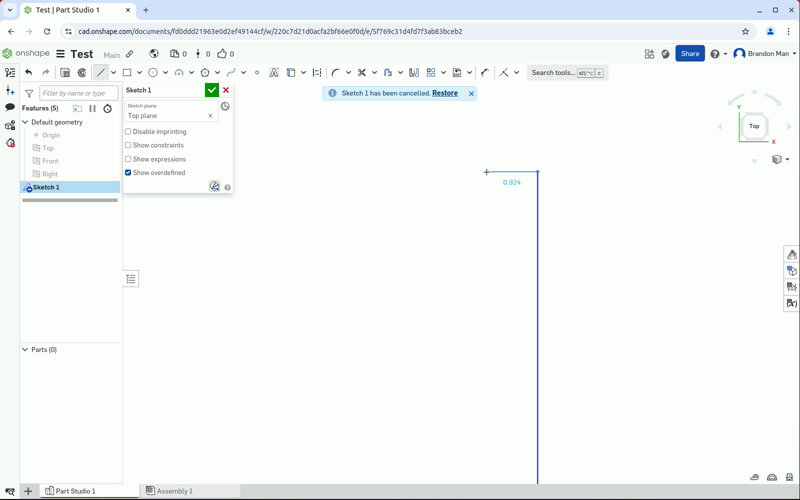
click(486, 171)
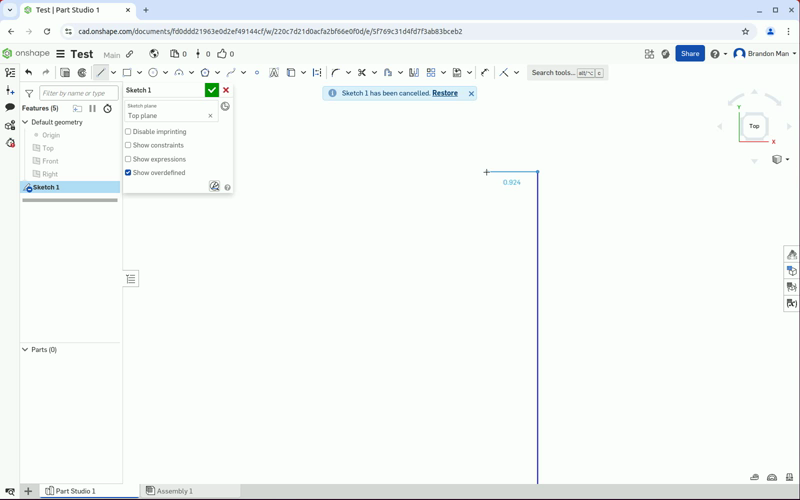
scroll(-6)
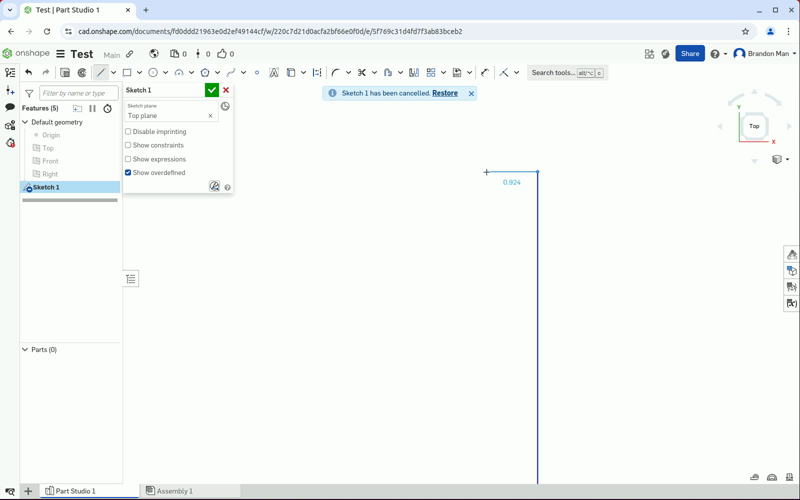
scroll(-6)
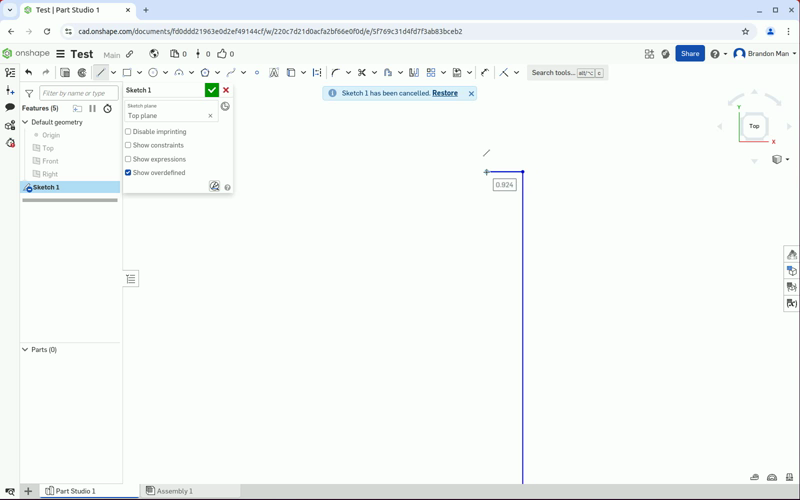
scroll(-6)
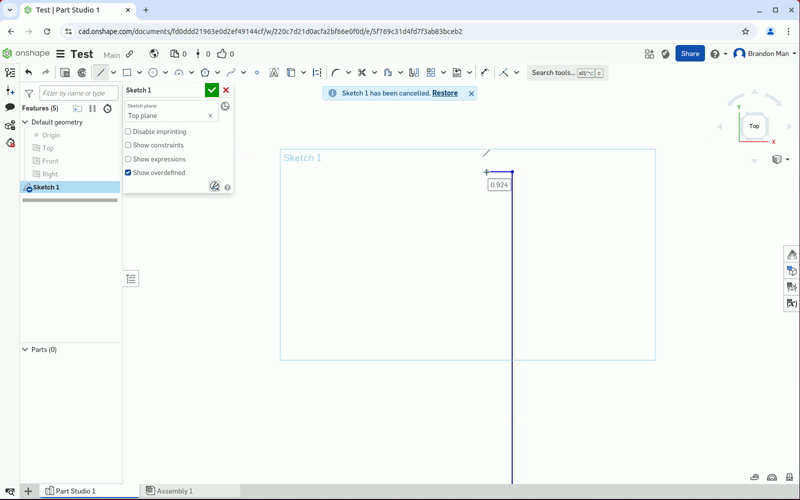
scroll(-6)
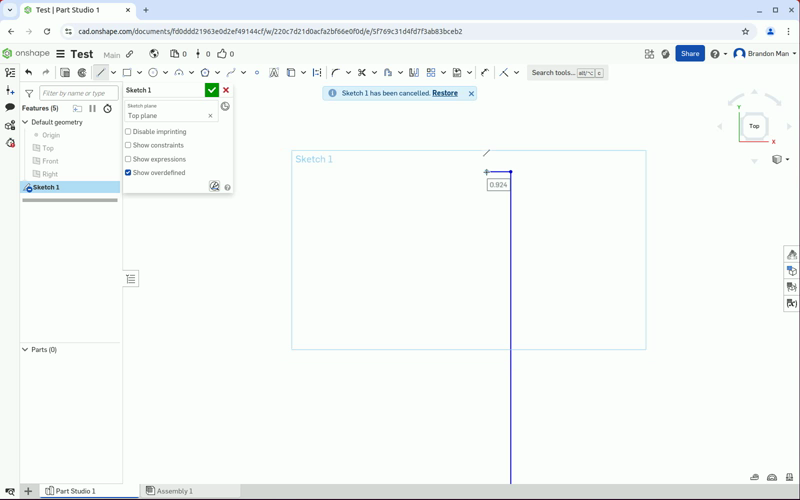
scroll(-6)
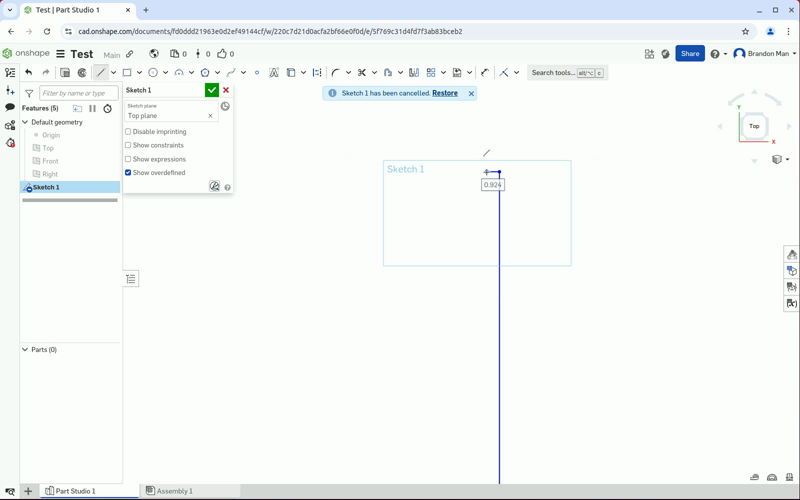
scroll(-6)
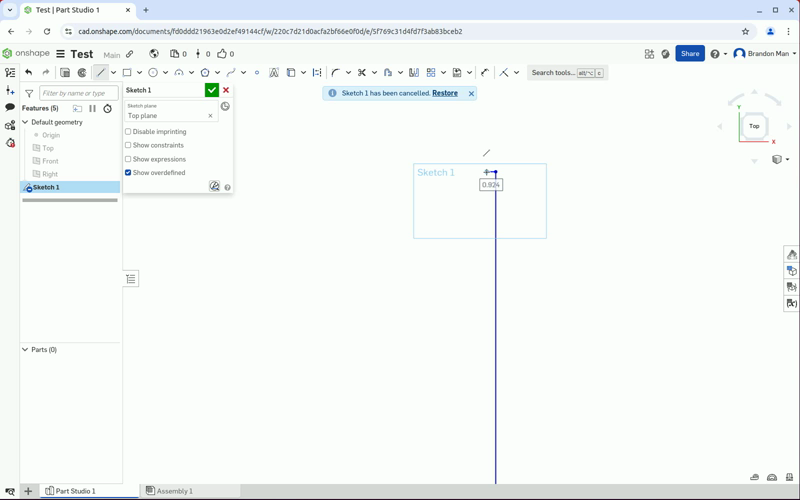
scroll(-6)
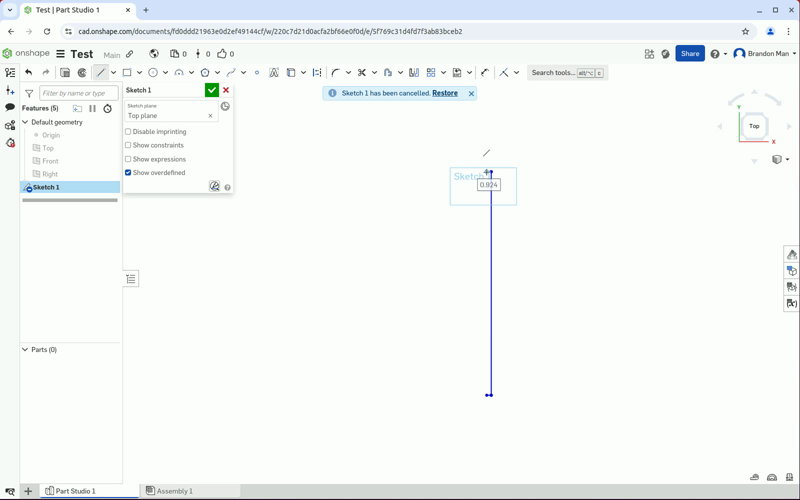
key_up(shift)
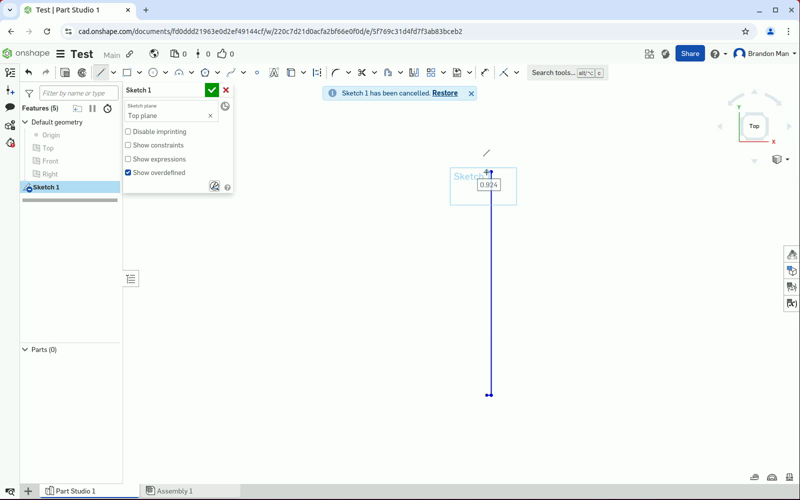
key_down(shift)
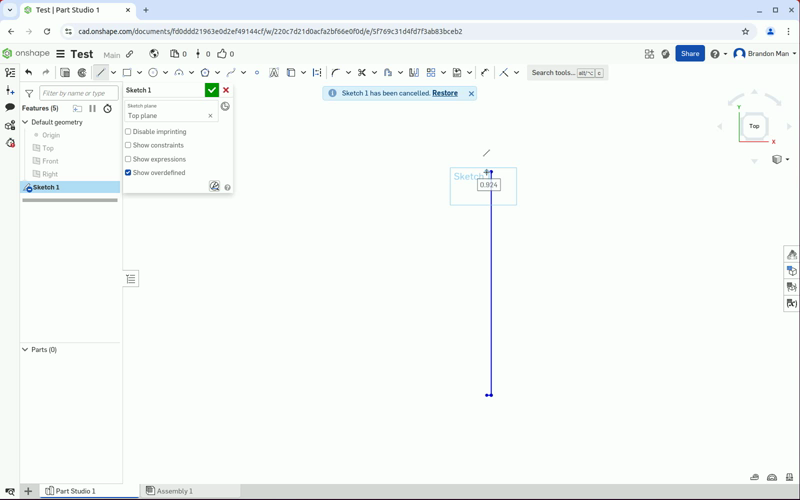
mouse_move(486, 395)
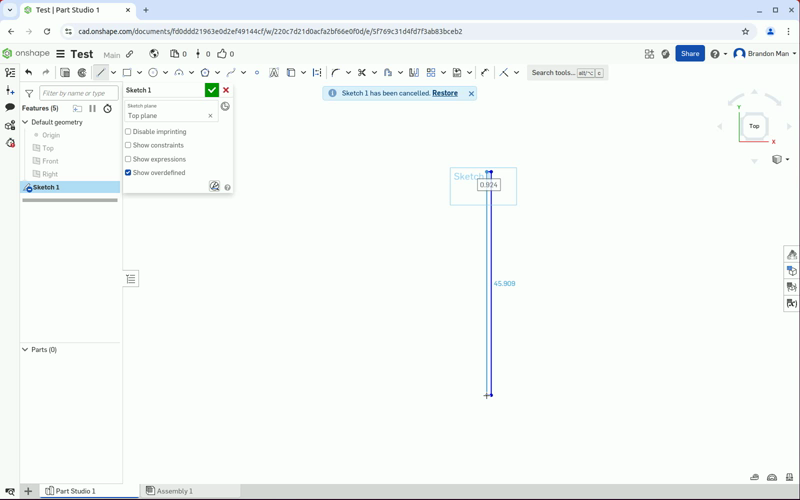
key_up(shift)
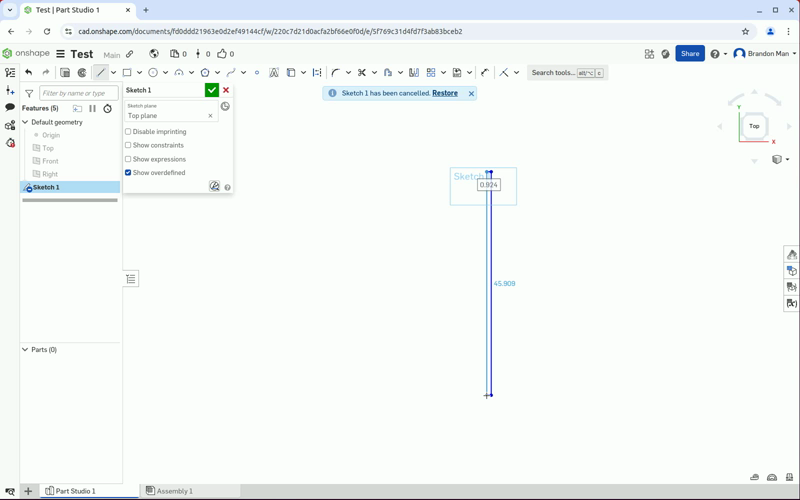
click(486, 395)
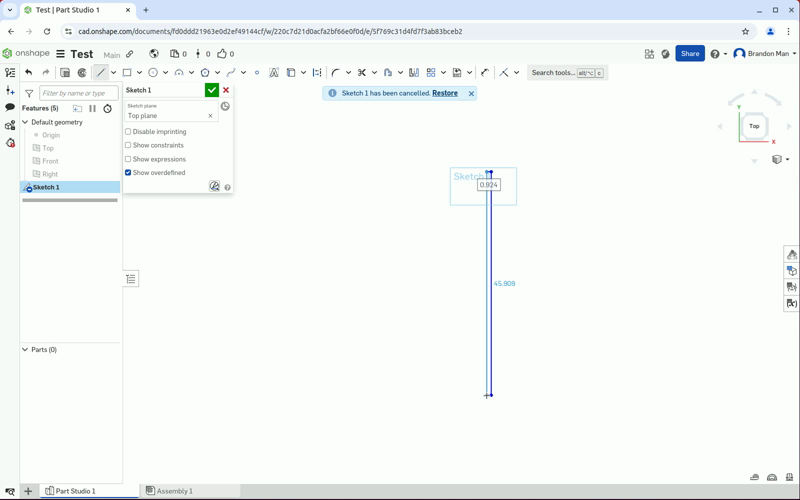
key(esc)
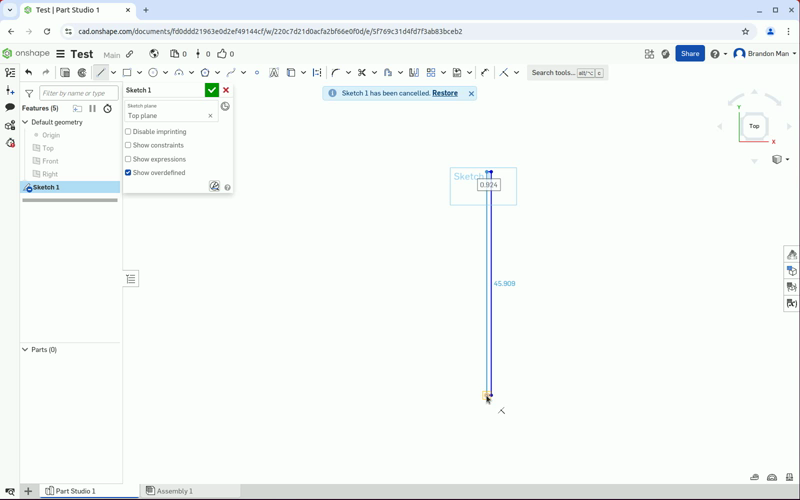
mouse_move(490, 264)
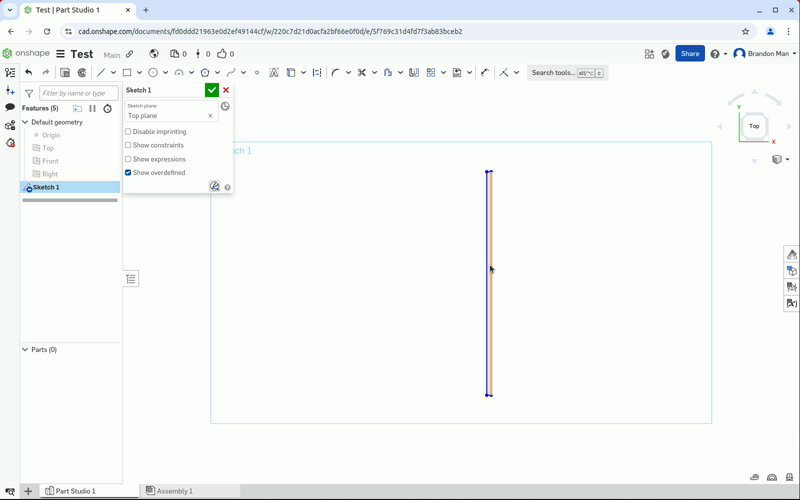
scroll(6)
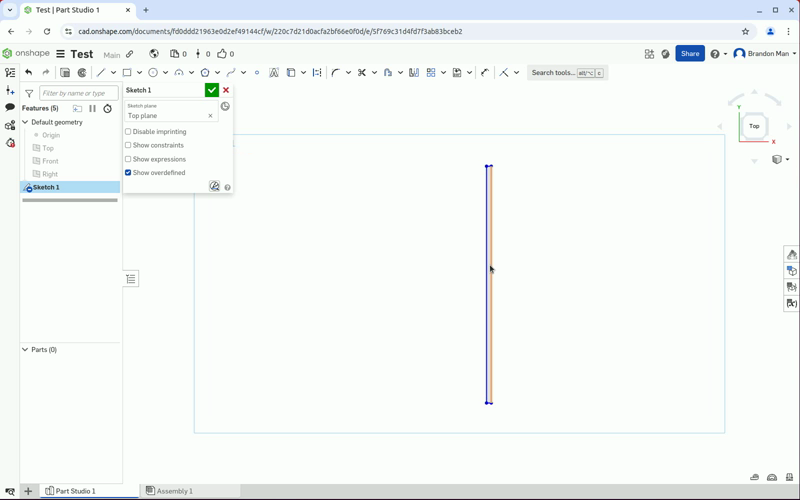
scroll(6)
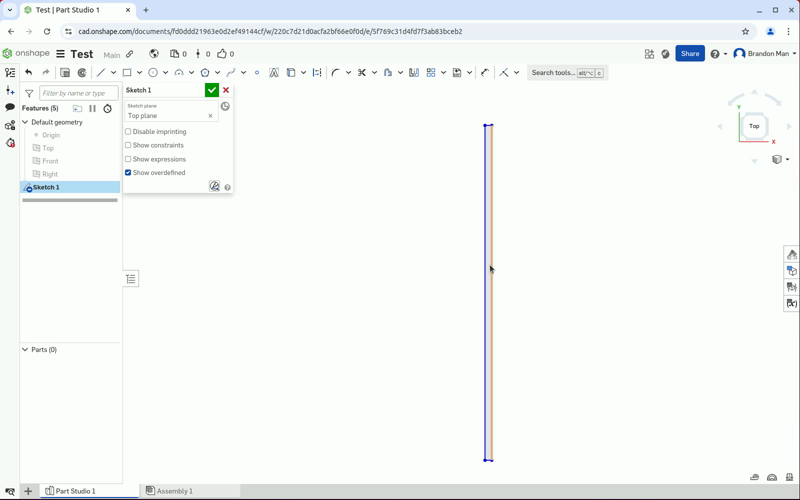
scroll(6)
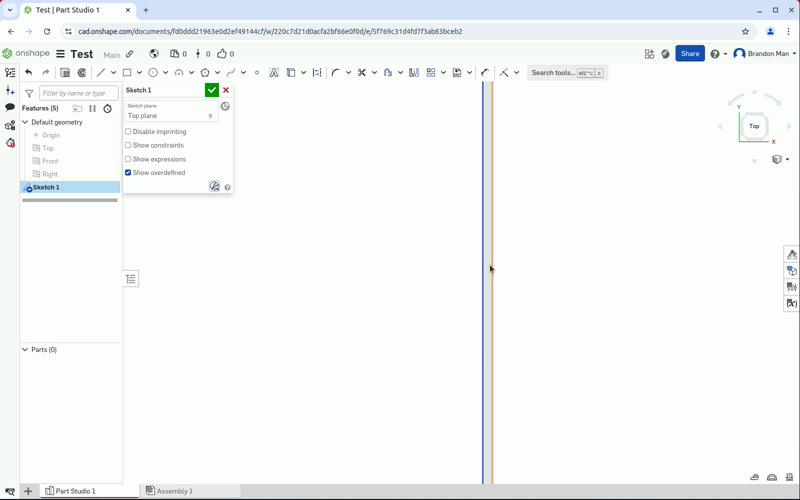
scroll(6)
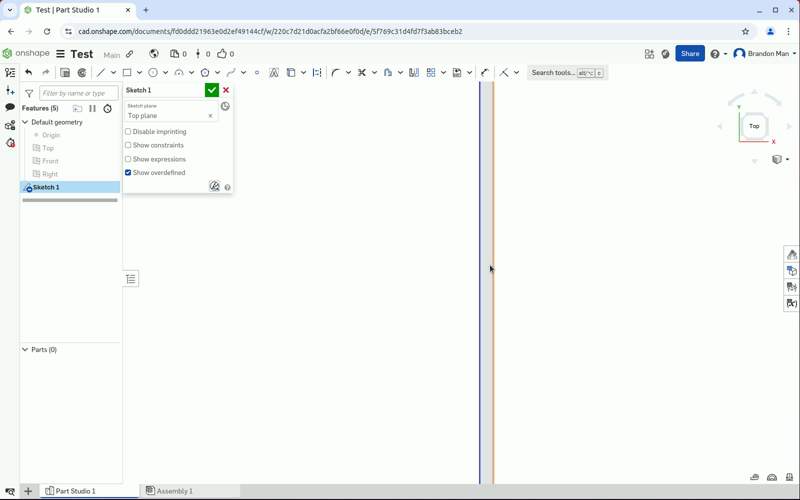
scroll(6)
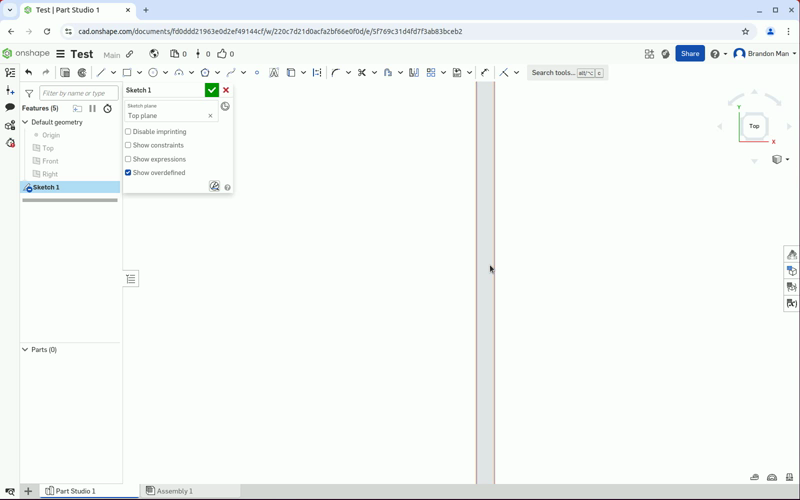
scroll(6)
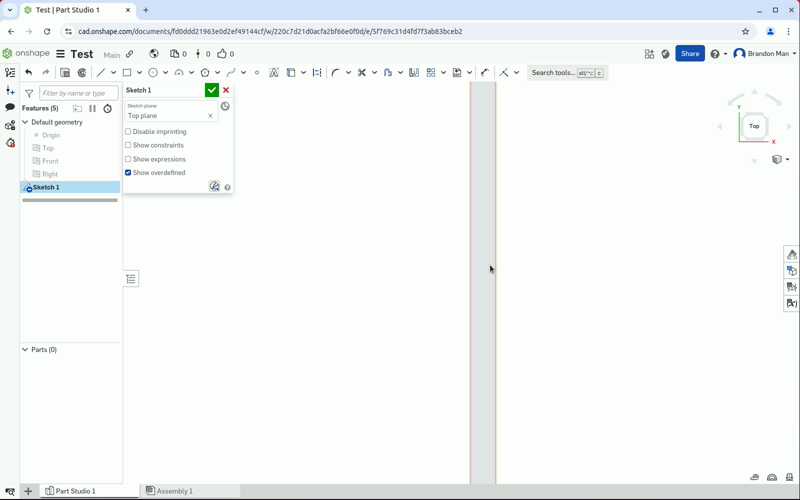
scroll(6)
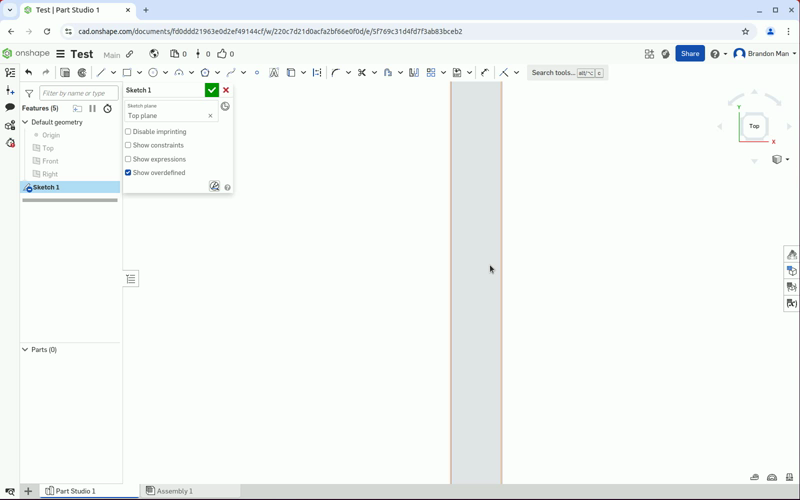
click(490, 264)
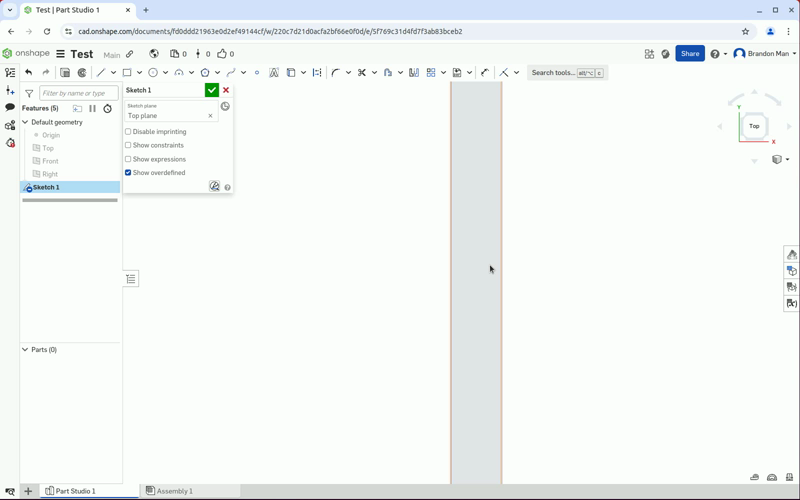
scroll(-6)
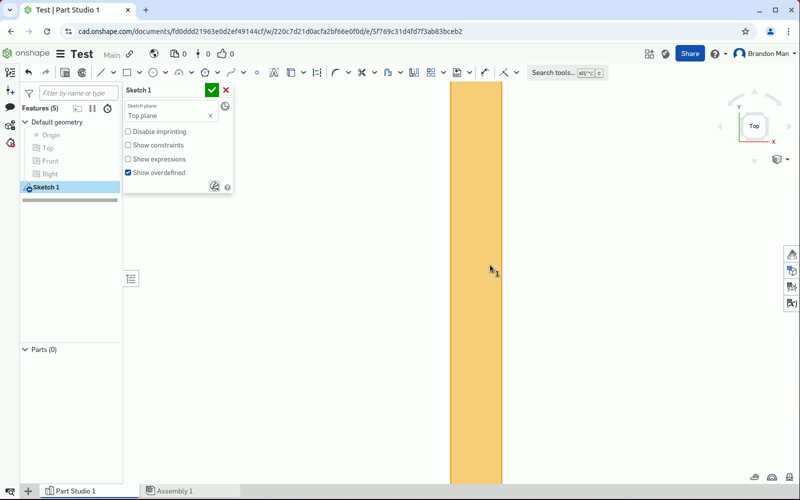
scroll(-6)
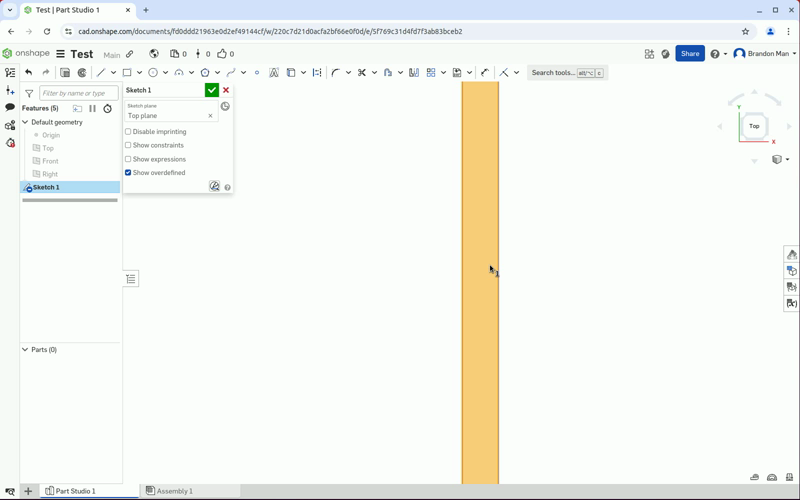
scroll(-6)
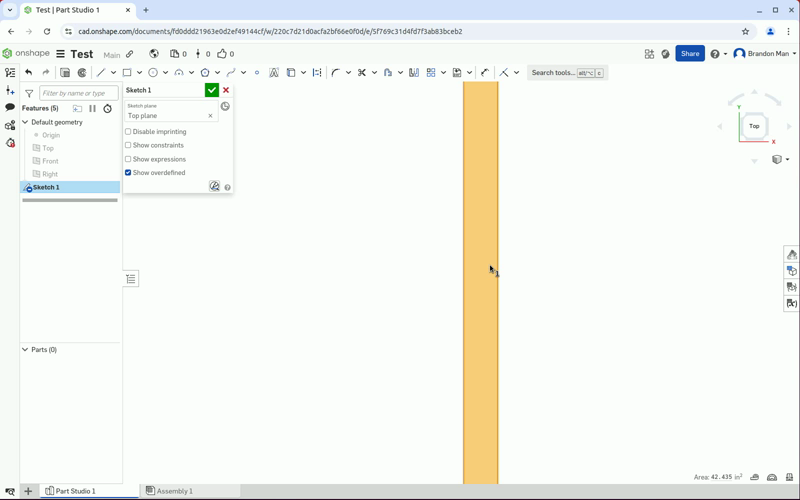
scroll(-6)
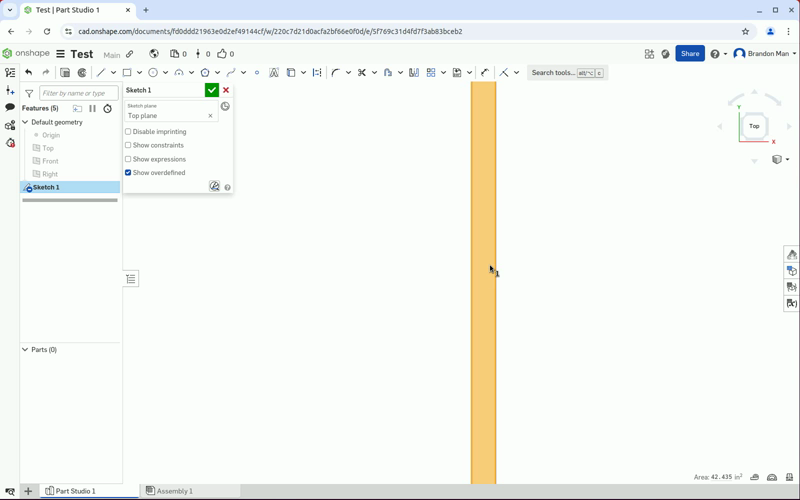
scroll(-6)
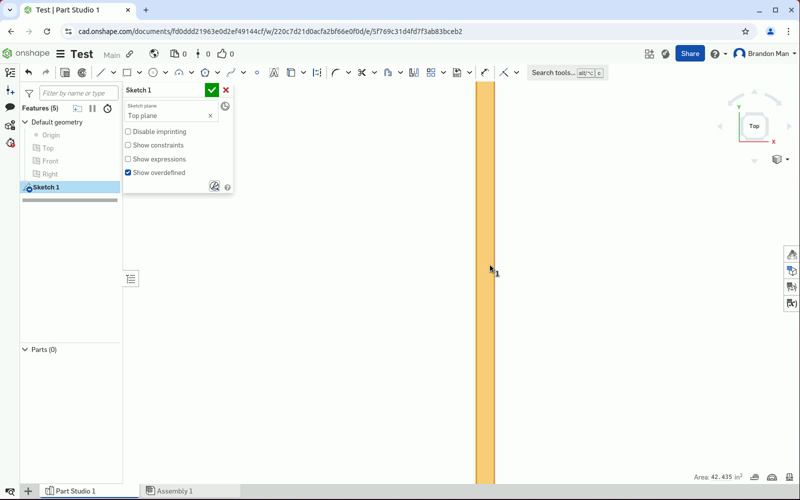
scroll(-6)
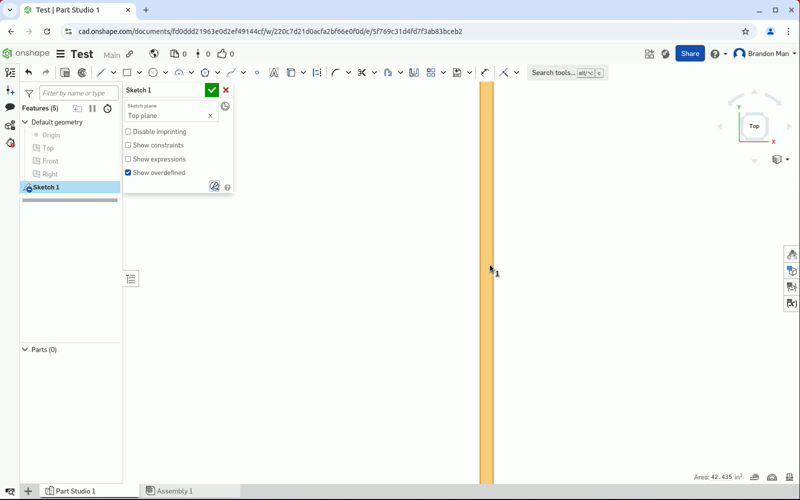
scroll(-6)
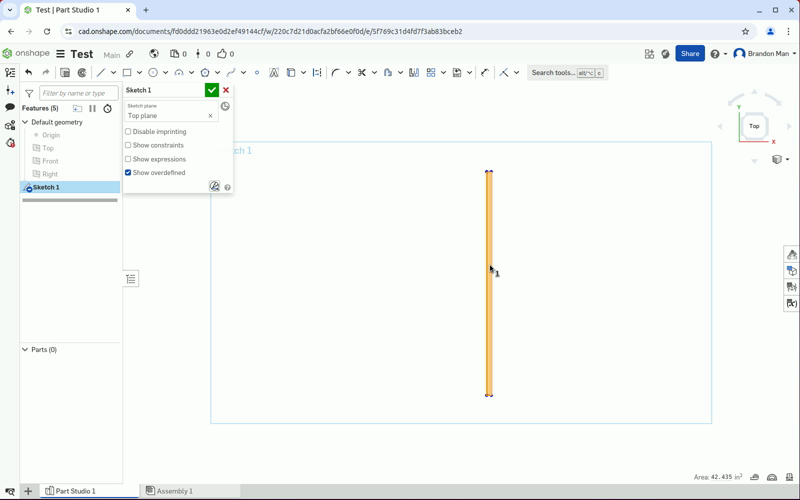
mouse_move(73, 352)
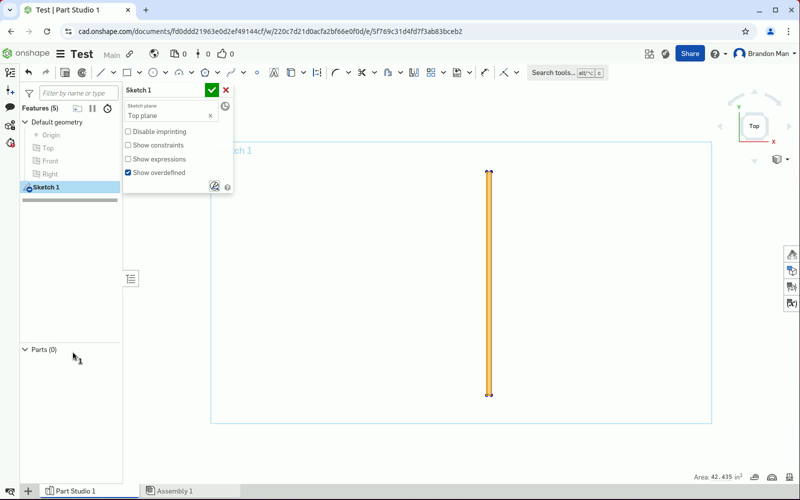
key(shift+y)
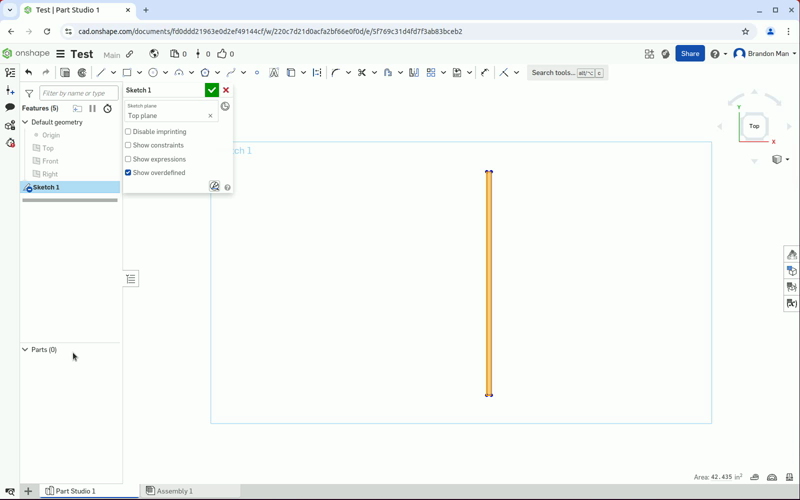
key(shift+e)
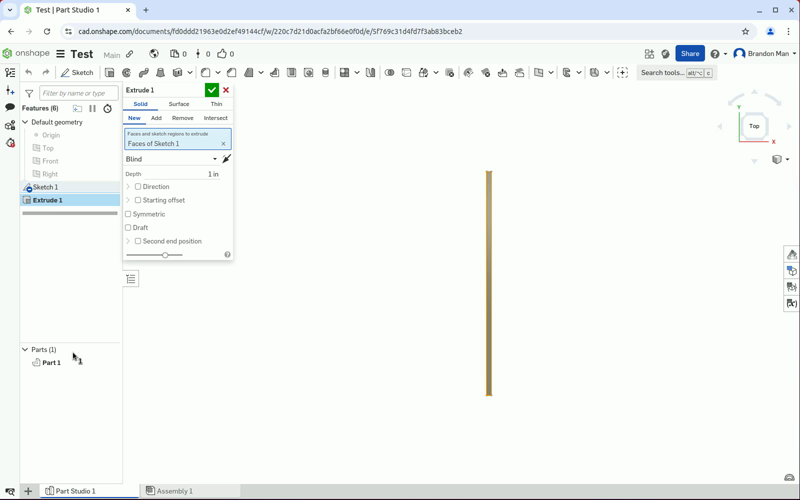
mouse_move(143, 106)
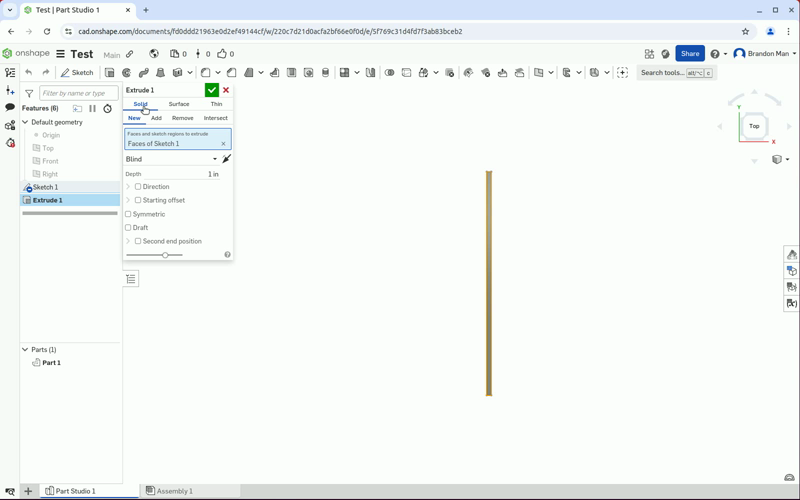
click(143, 106)
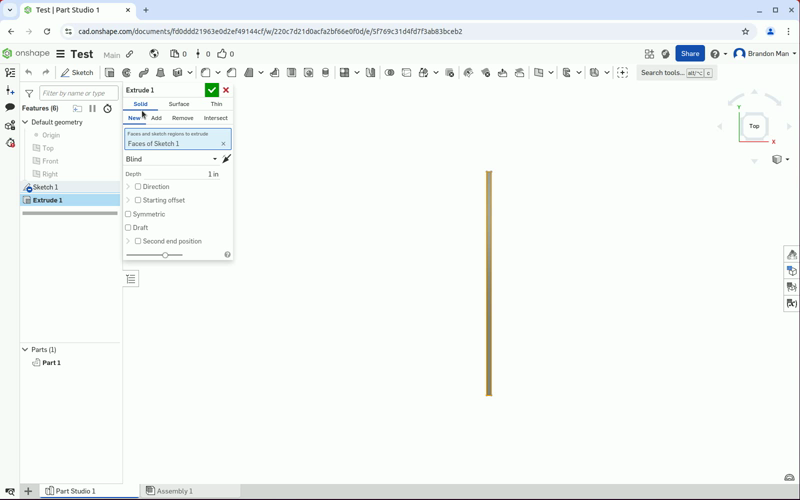
mouse_move(137, 120)
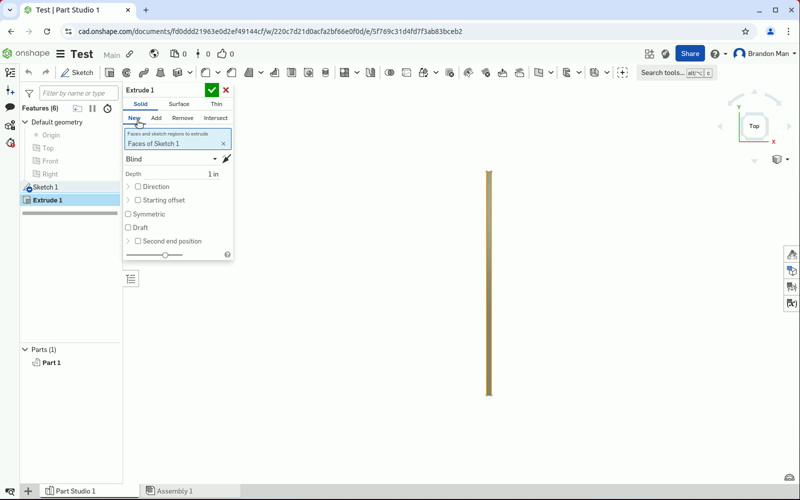
click(137, 120)
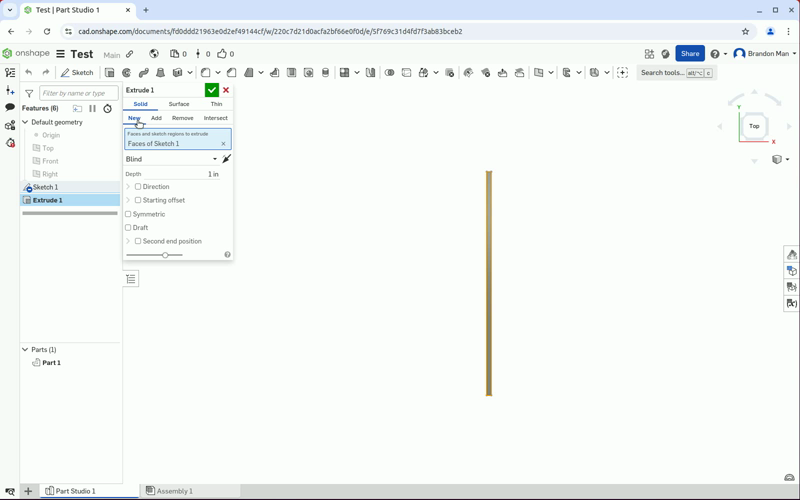
key(tab, 4)
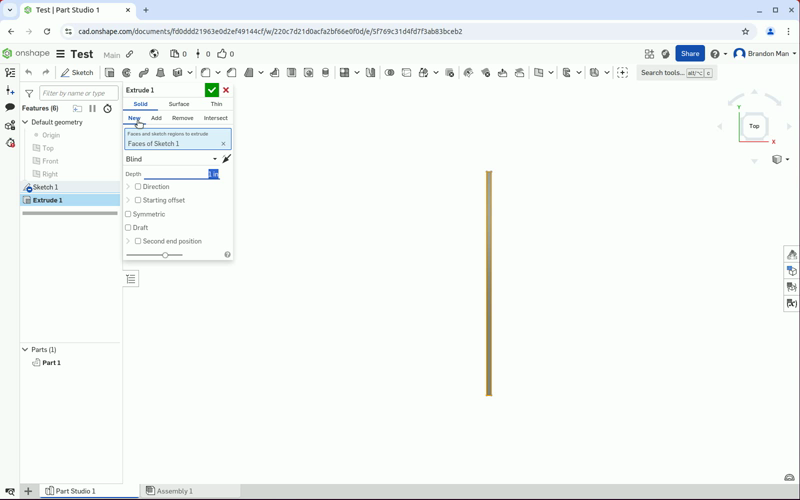
text(0.963)
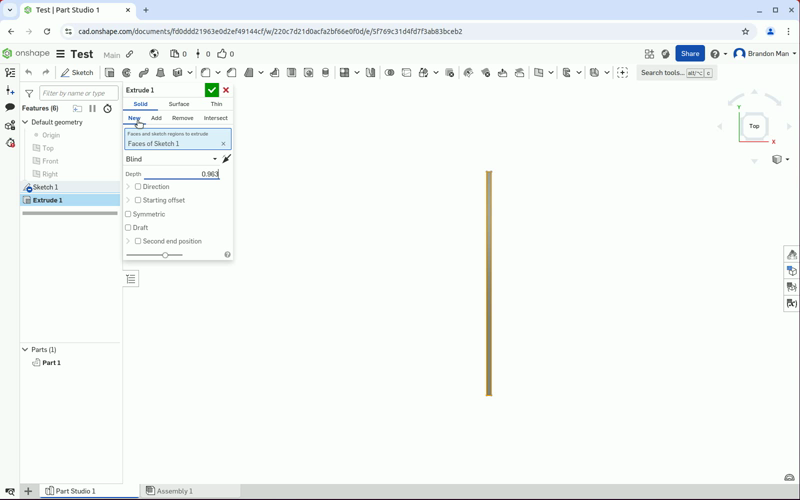
key(enter)
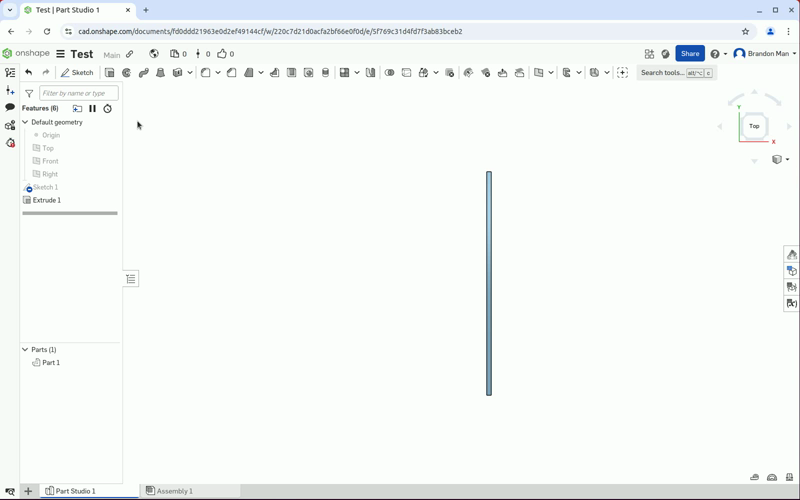
key(shift+h)
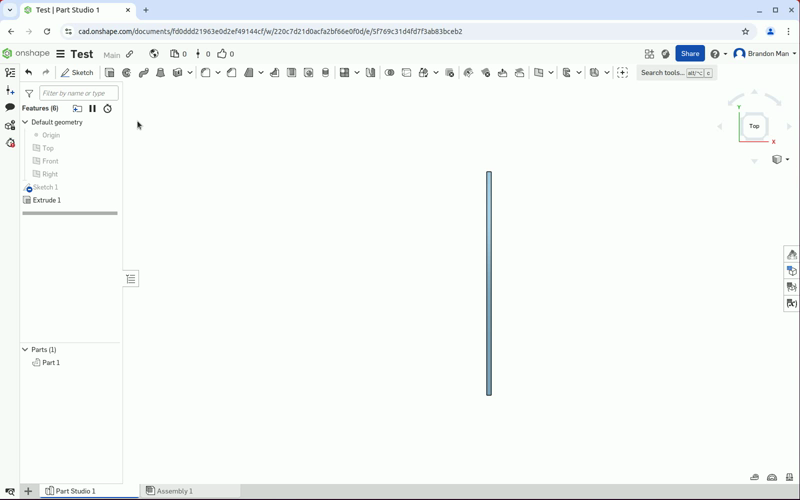
key(shift+h)
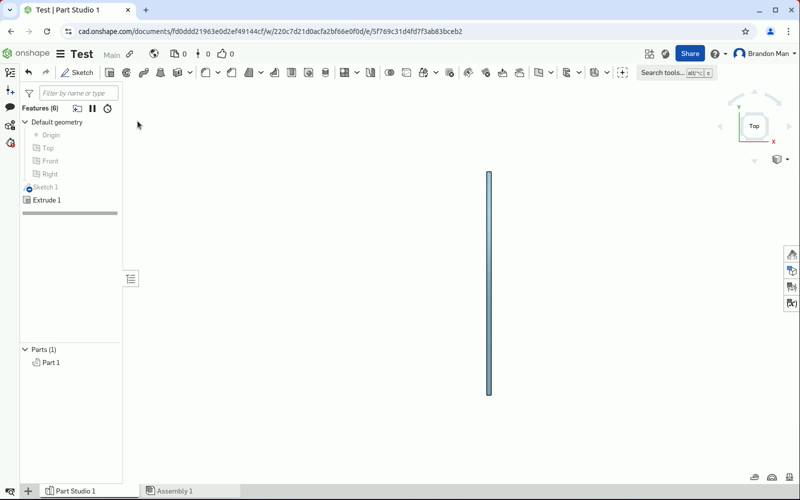
mouse_move(73, 189)
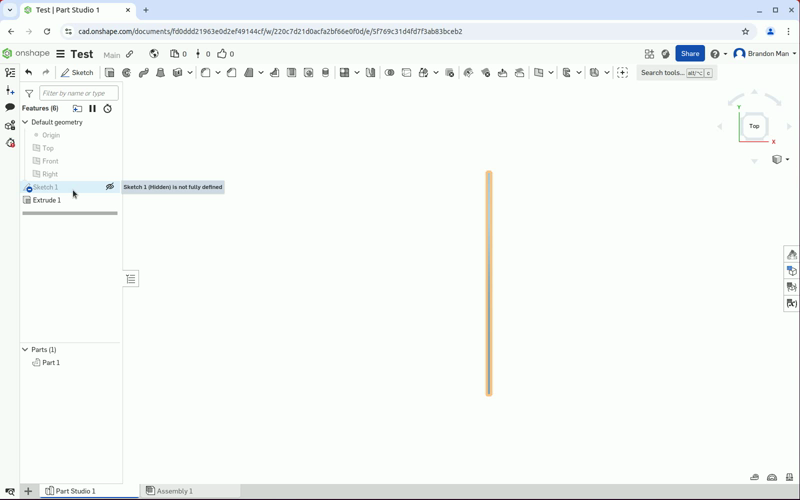
click(73, 189)
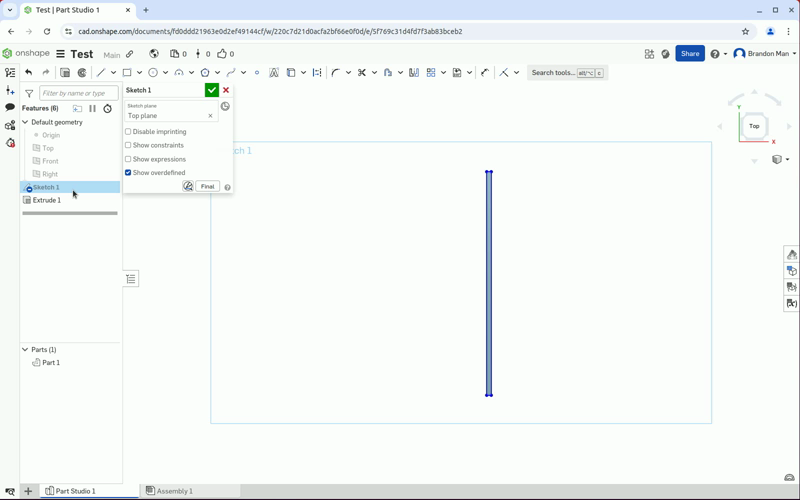
mouse_move(229, 92)
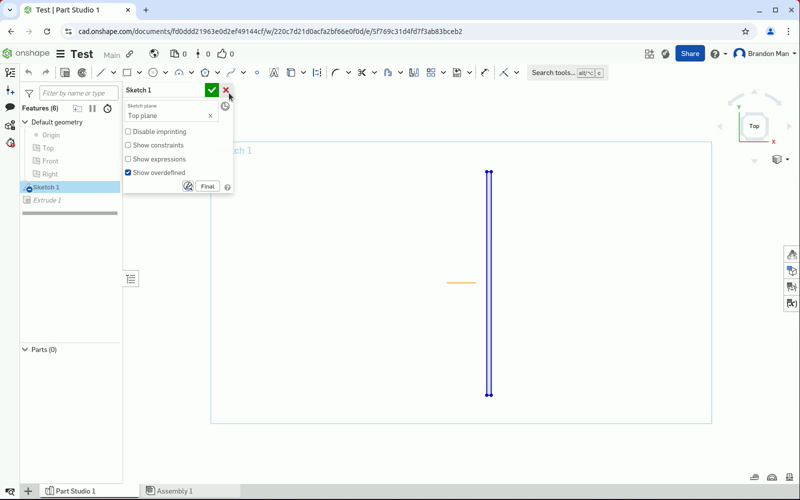
click(229, 92)
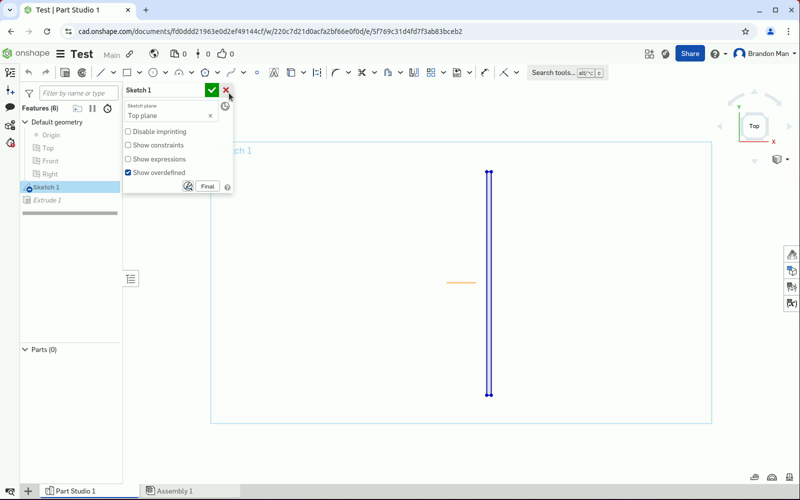
key(shift+s)
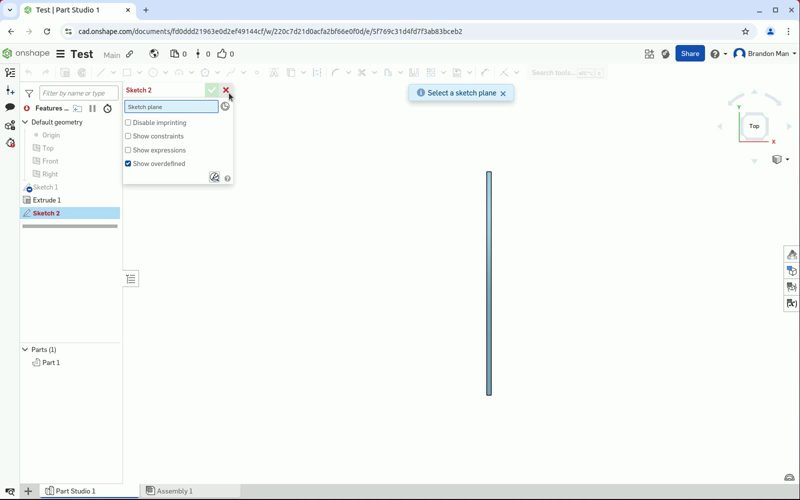
mouse_move(73, 150)
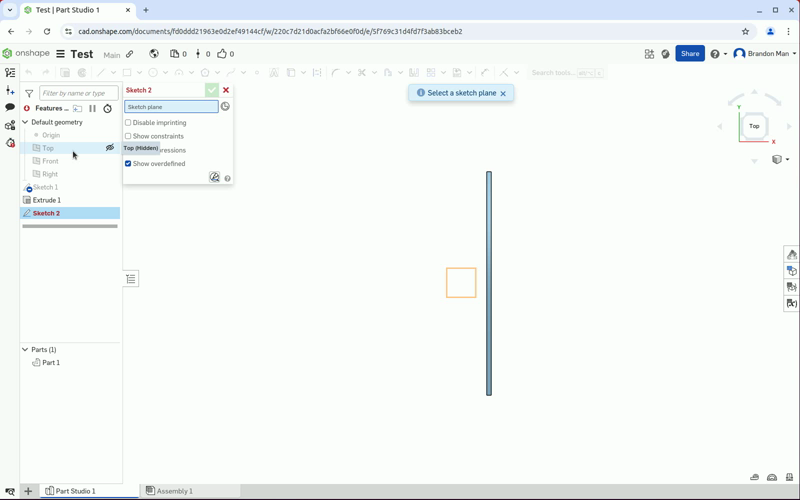
click(73, 150)
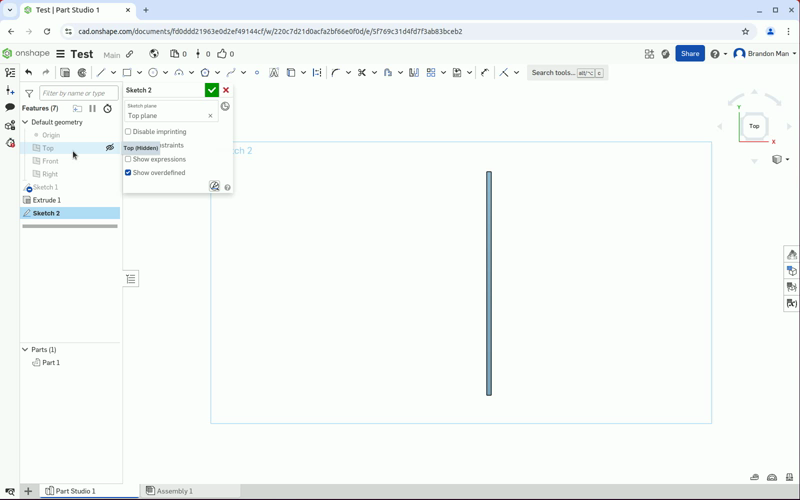
mouse_move(73, 352)
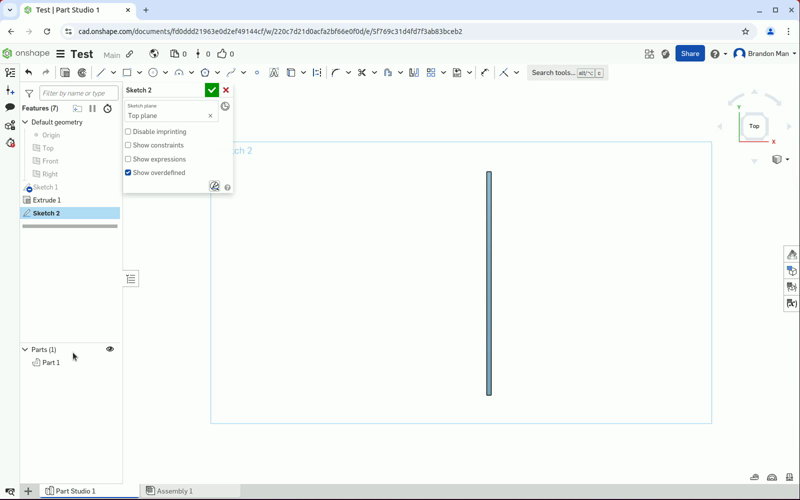
key(y)
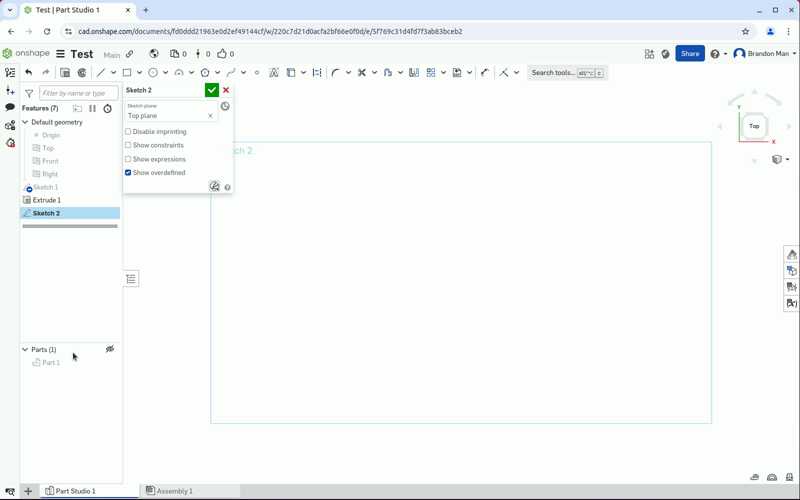
key(l)
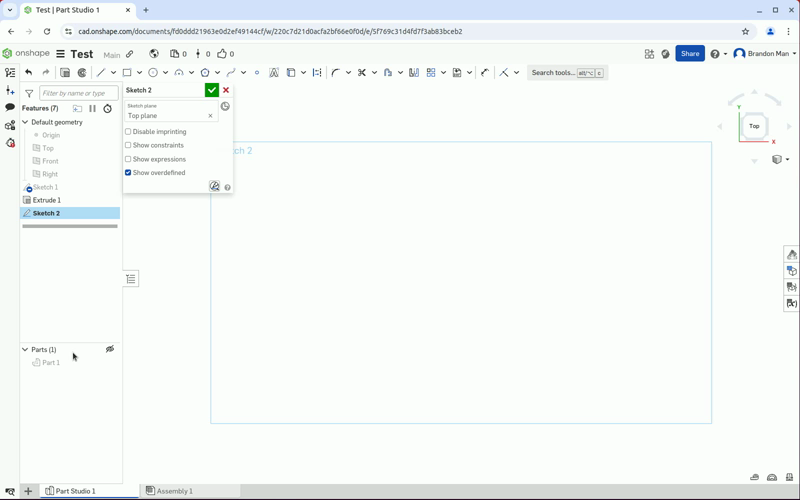
key_down(shift)
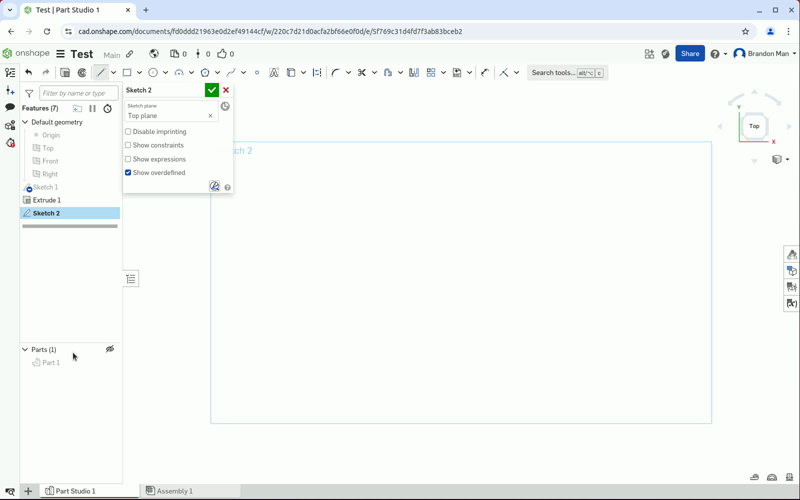
mouse_move(431, 395)
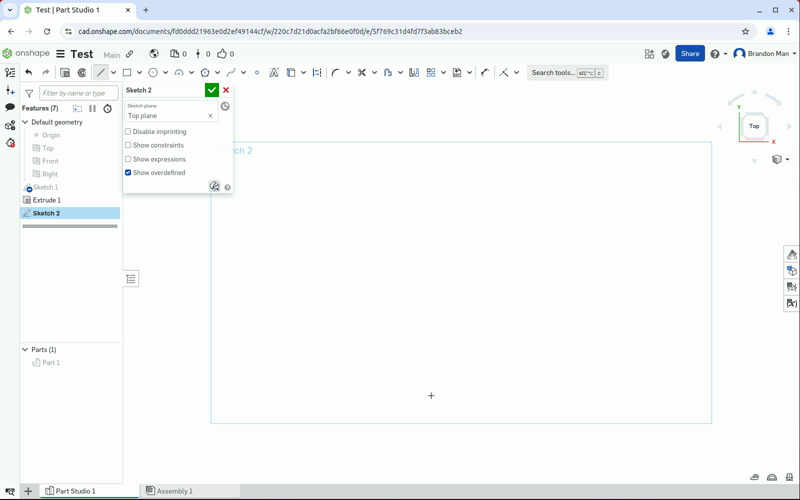
click(431, 395)
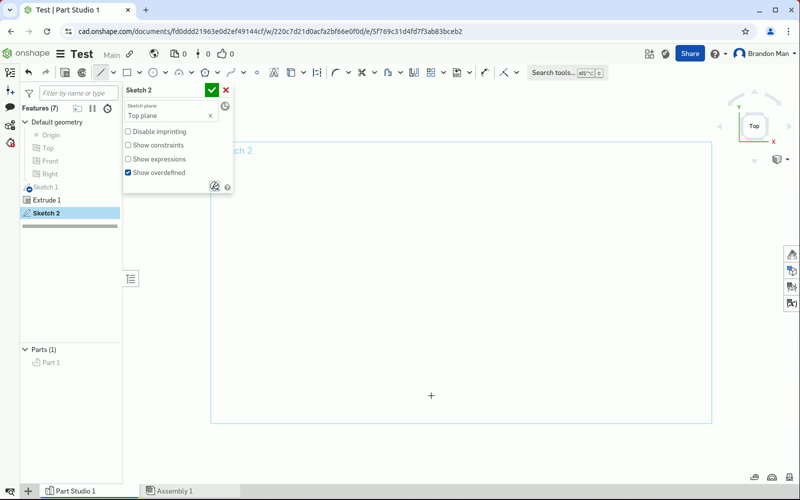
key_up(shift)
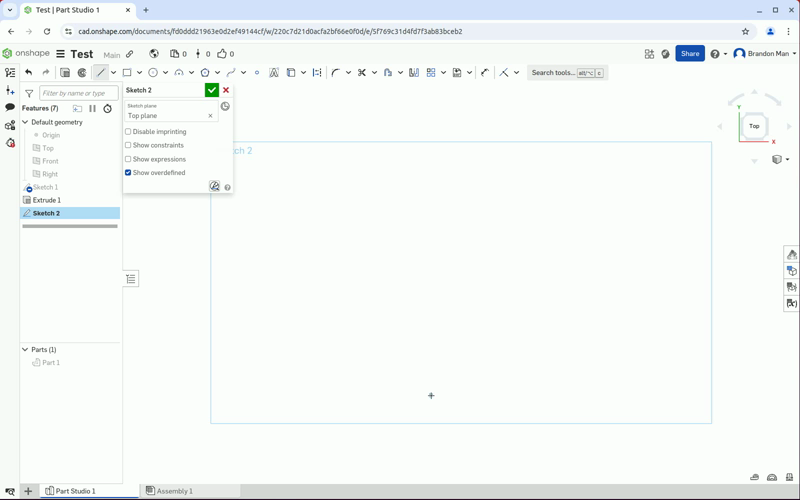
key_down(shift)
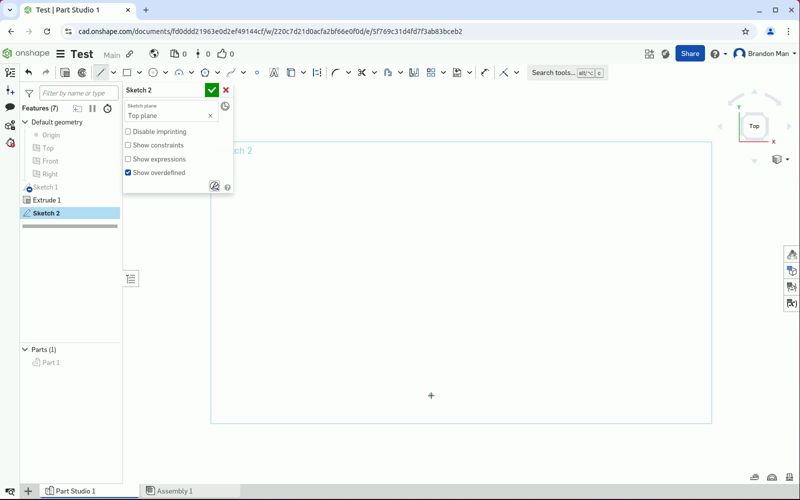
mouse_move(461, 395)
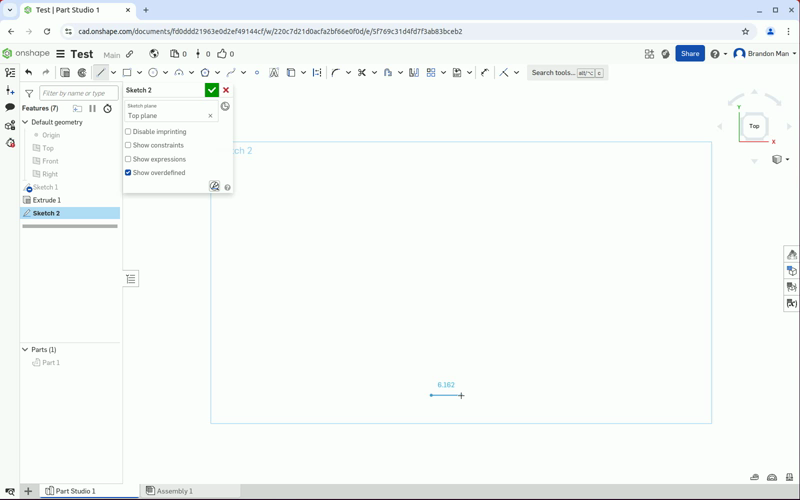
mouse_move(436, 395)
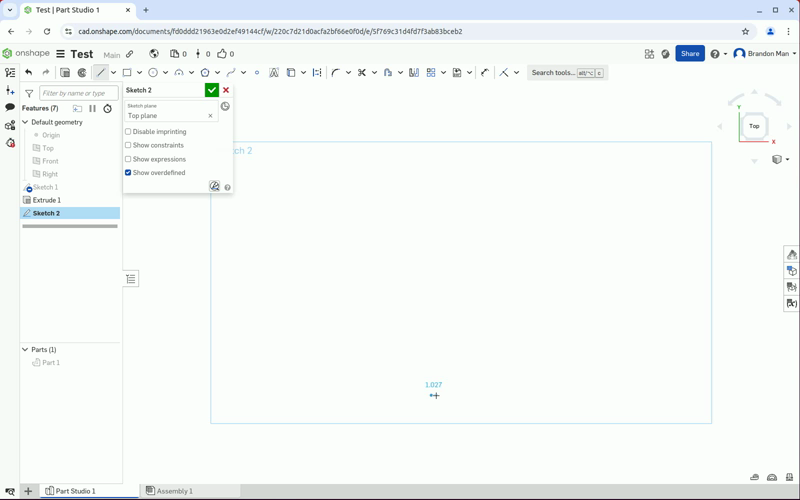
scroll(6)
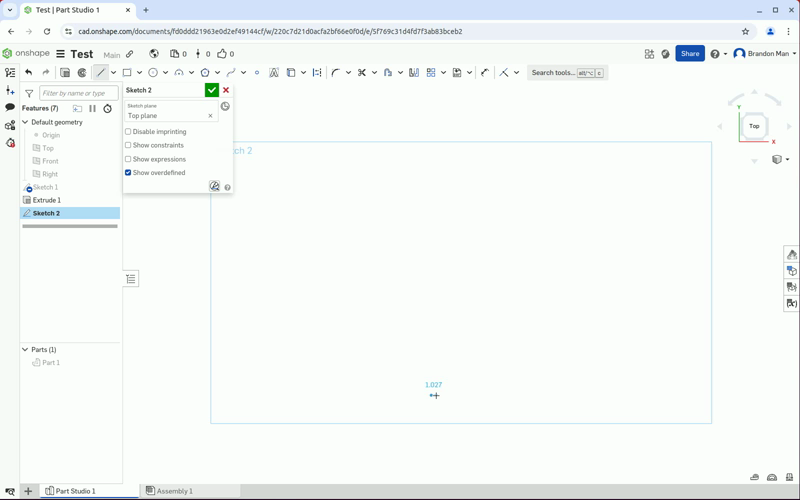
scroll(6)
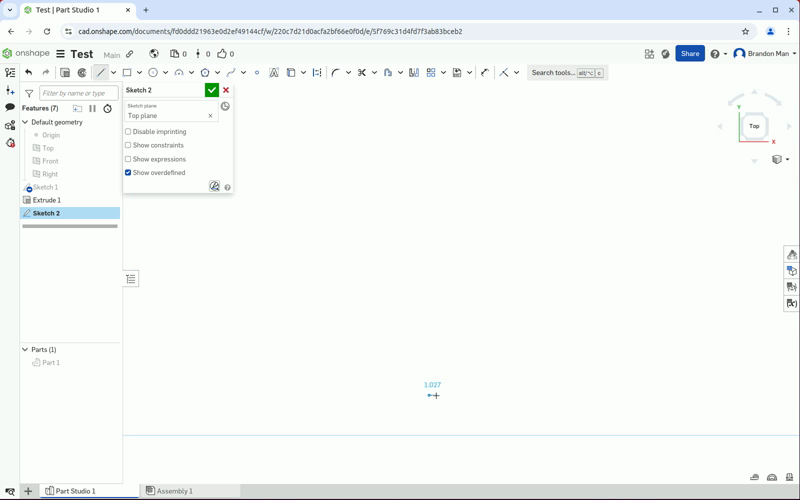
scroll(6)
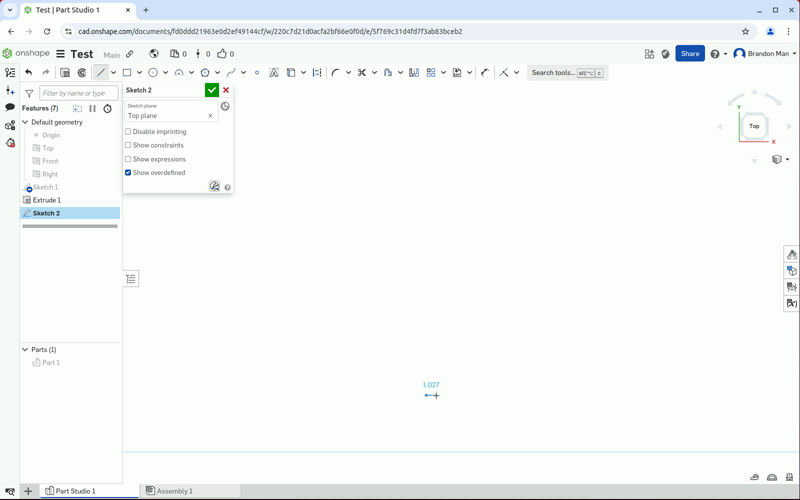
scroll(6)
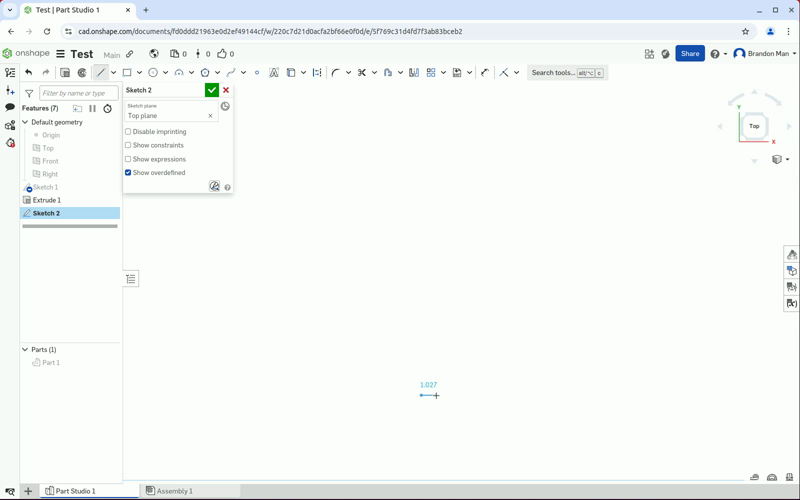
scroll(6)
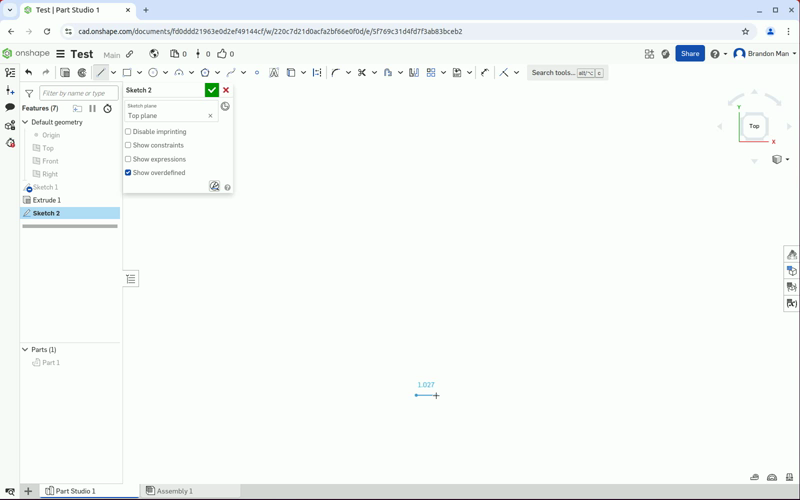
scroll(6)
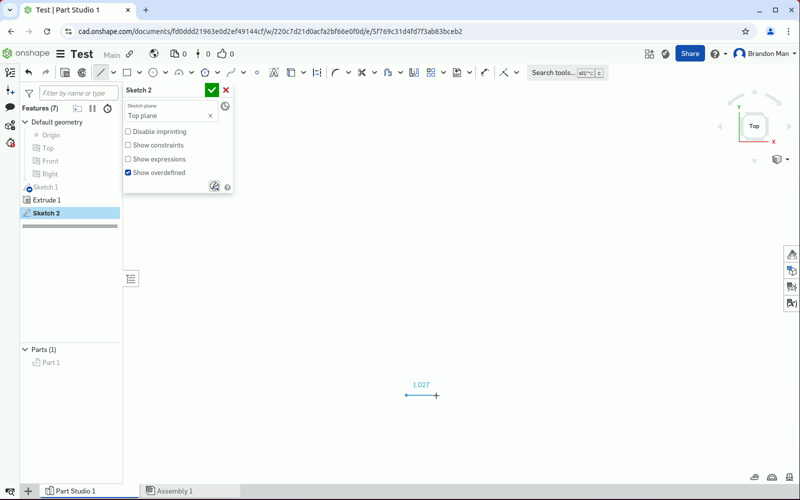
scroll(6)
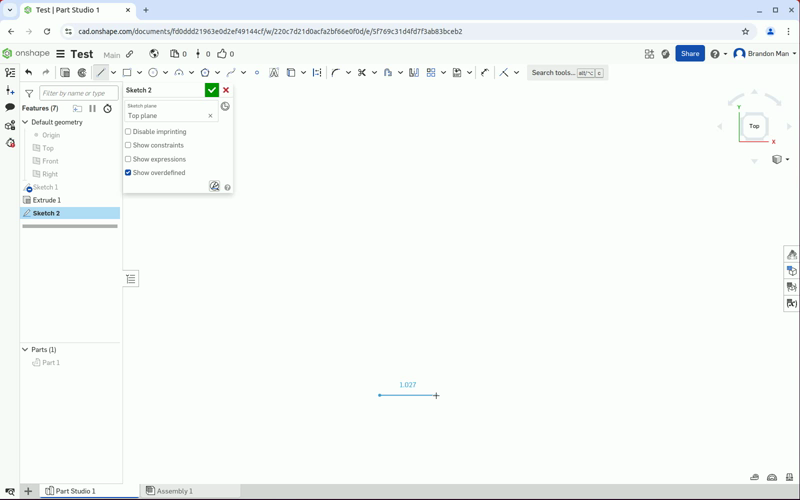
click(436, 395)
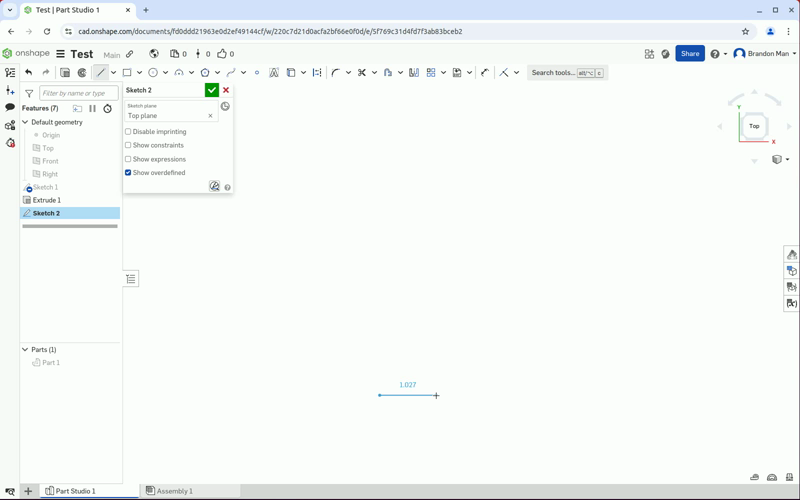
scroll(-6)
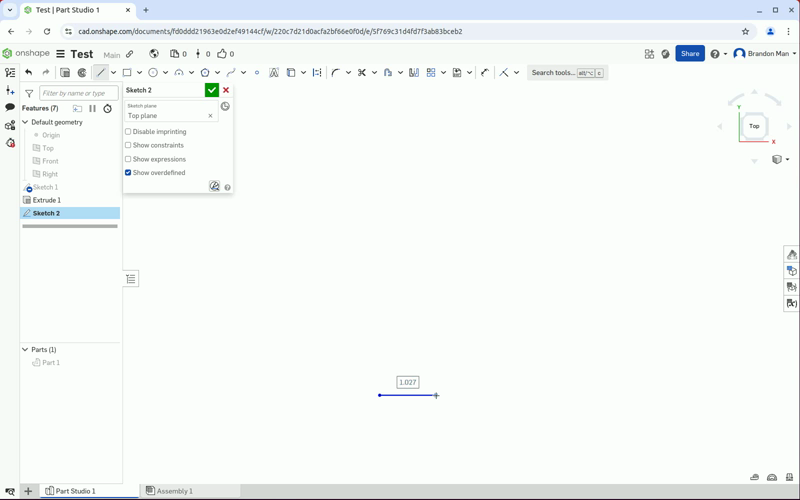
scroll(-6)
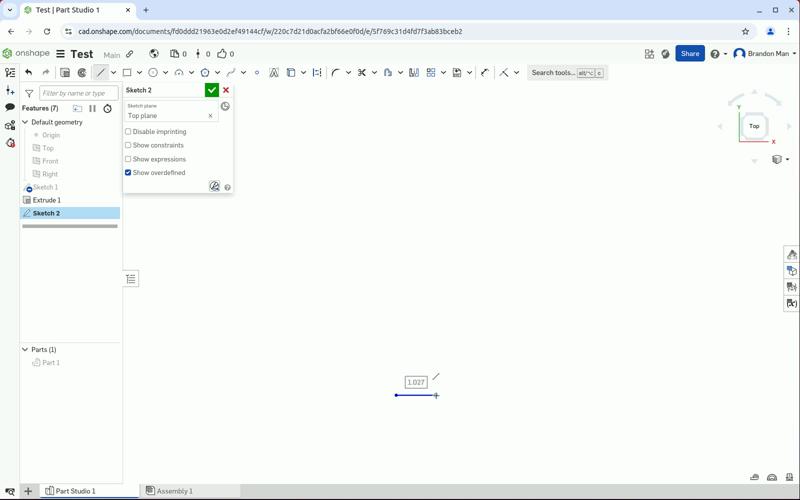
scroll(-6)
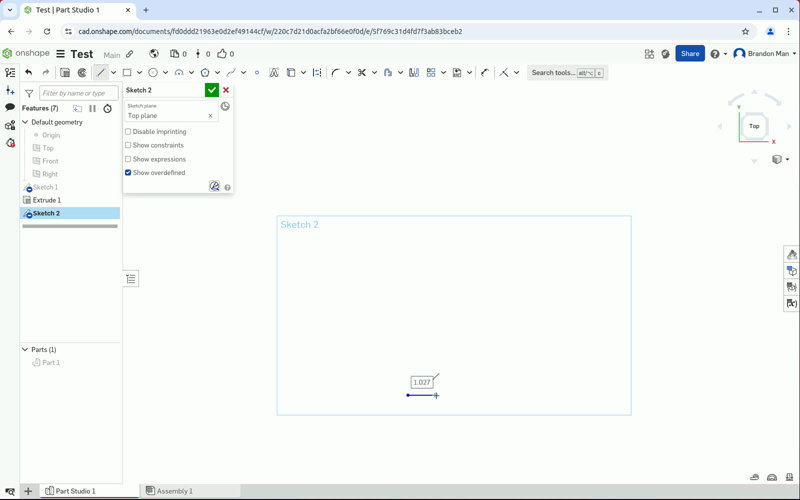
scroll(-6)
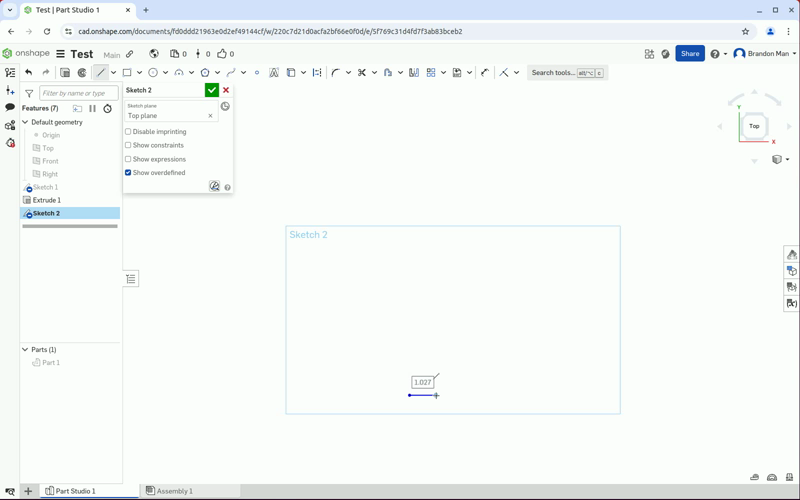
scroll(-6)
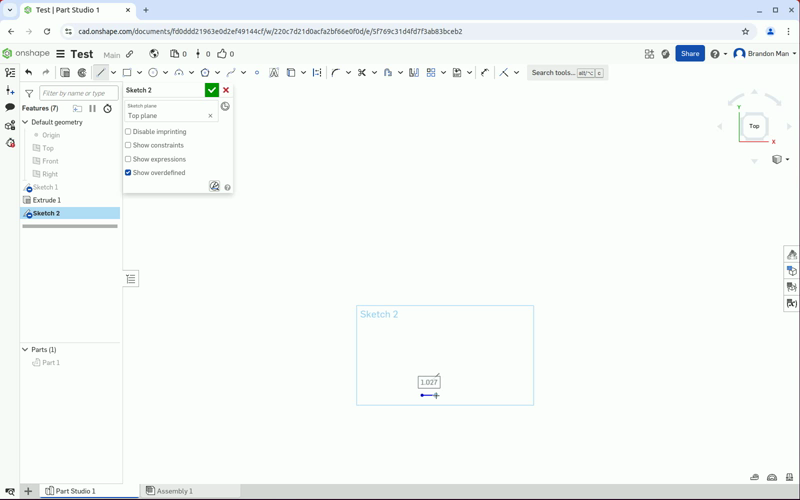
scroll(-6)
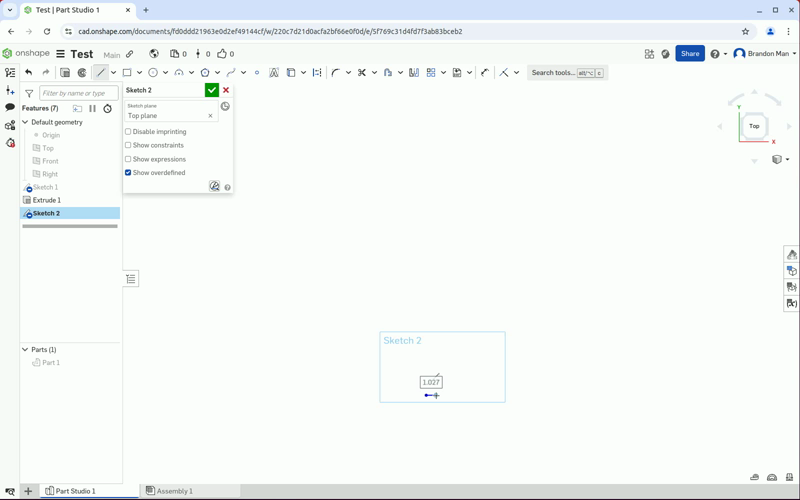
scroll(-6)
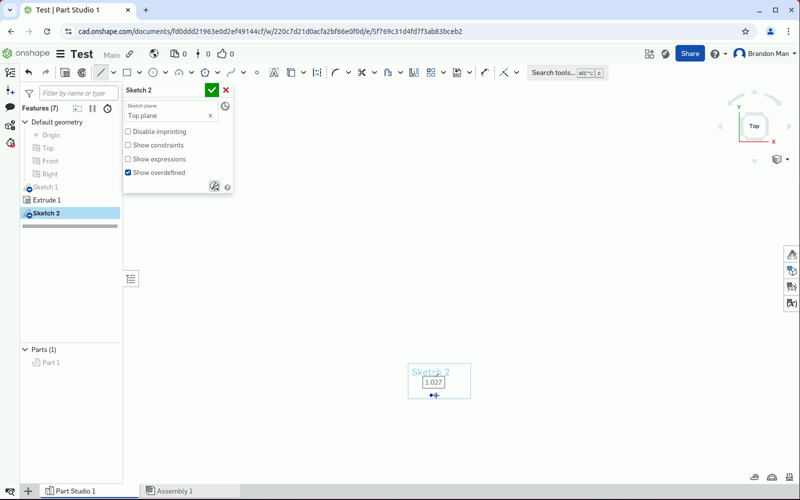
key_up(shift)
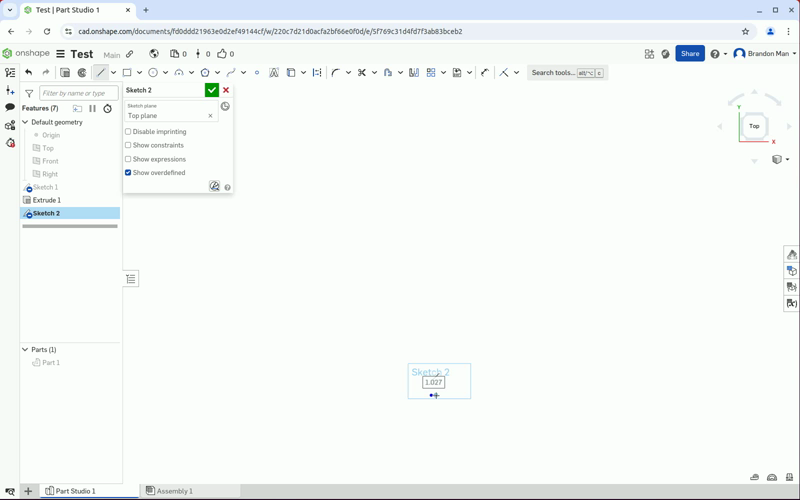
key_down(shift)
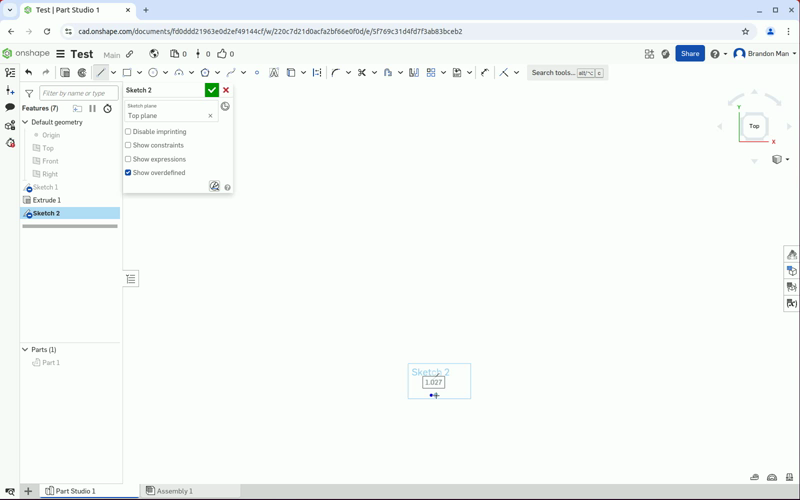
mouse_move(436, 171)
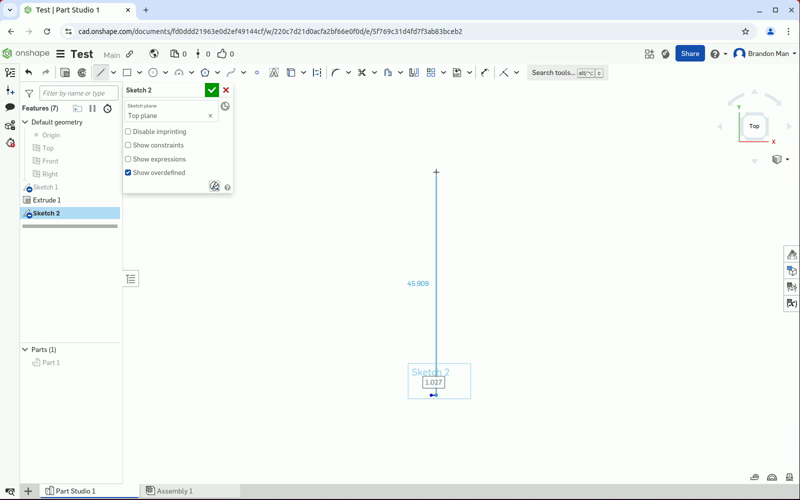
click(436, 171)
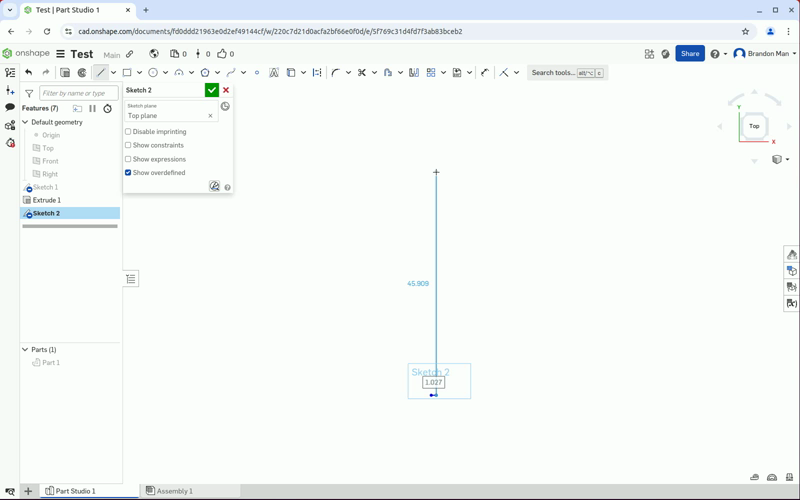
key_up(shift)
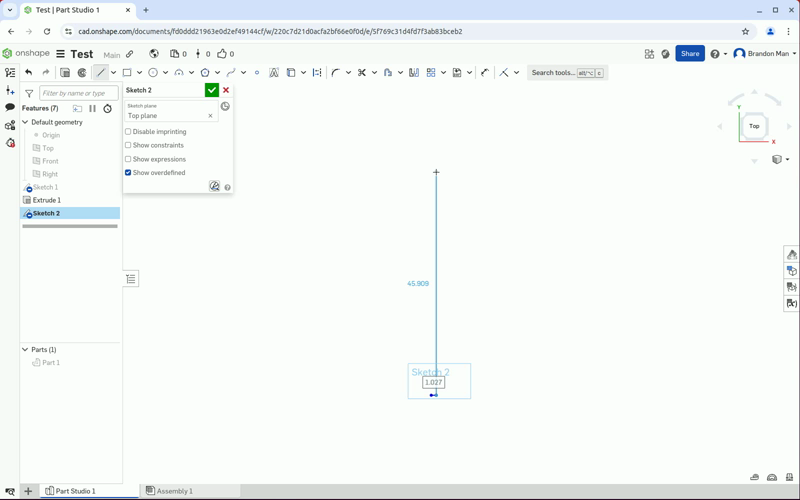
key_down(shift)
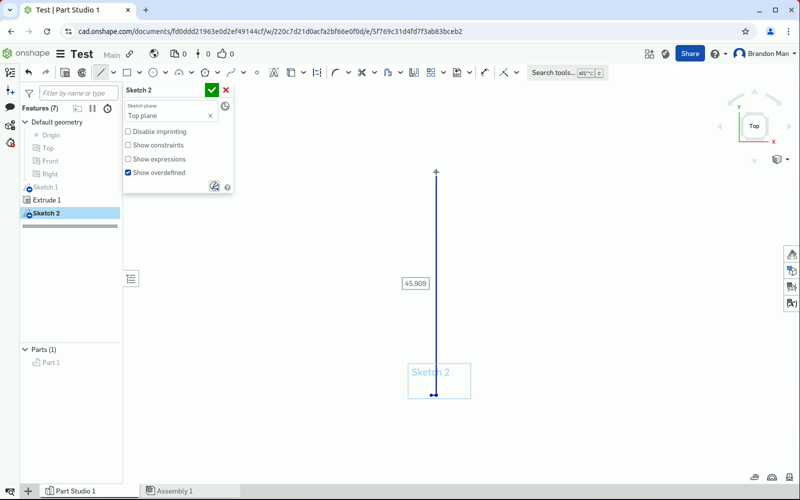
mouse_move(466, 171)
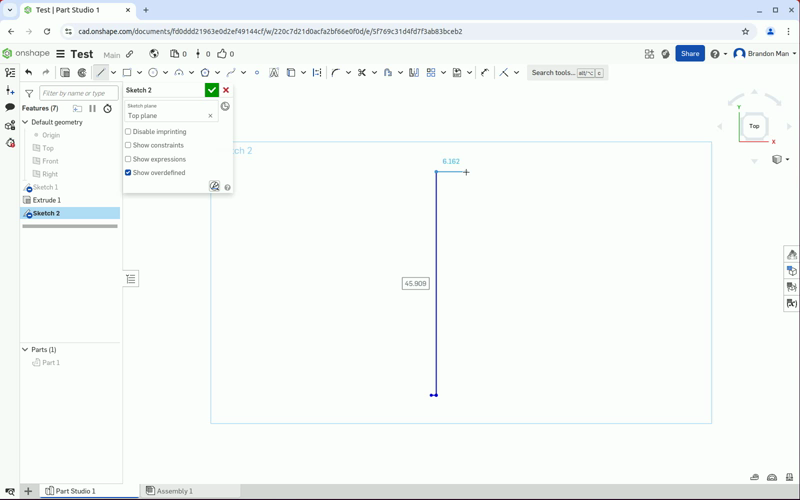
mouse_move(431, 171)
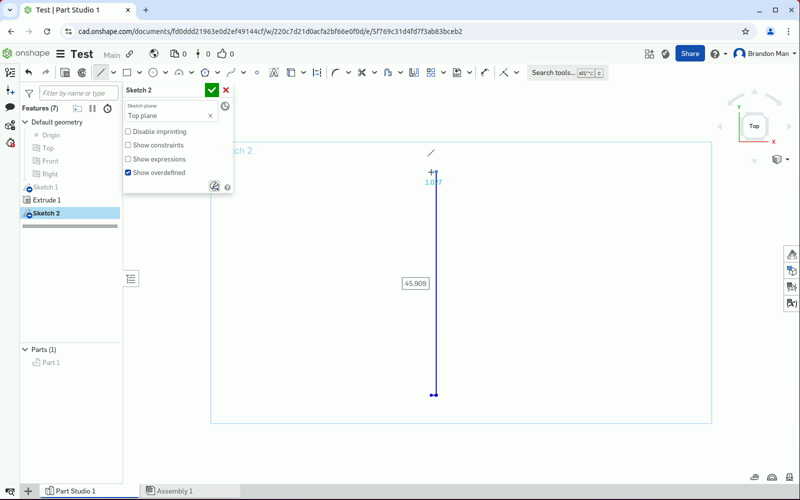
scroll(6)
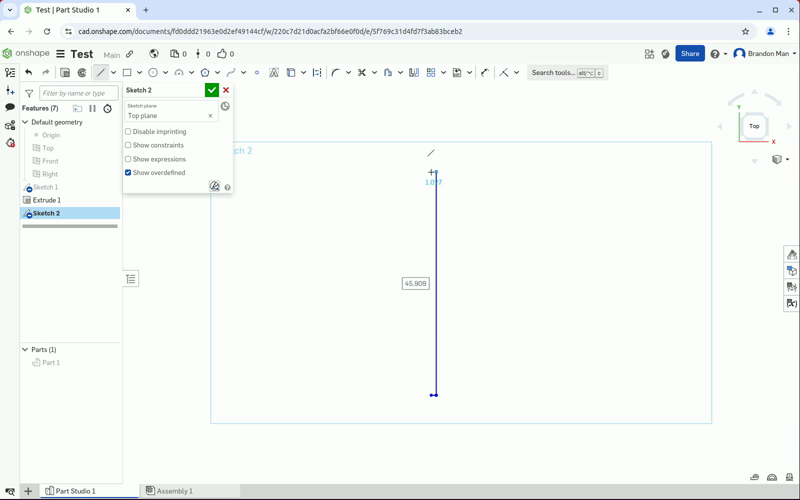
scroll(6)
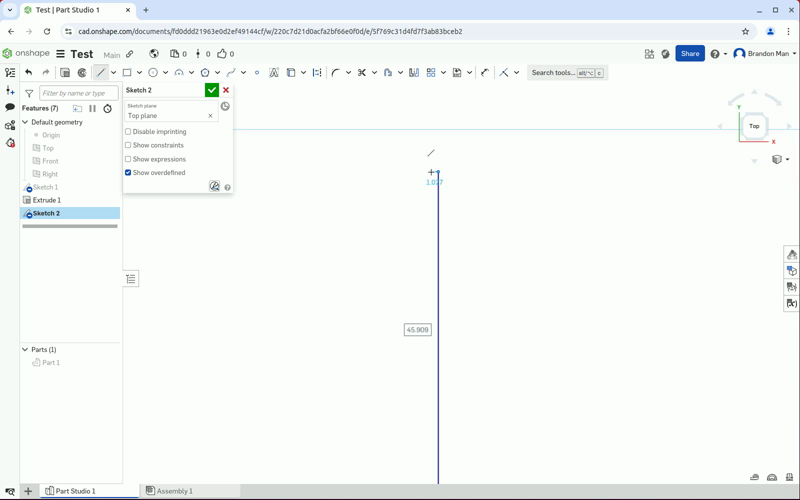
scroll(6)
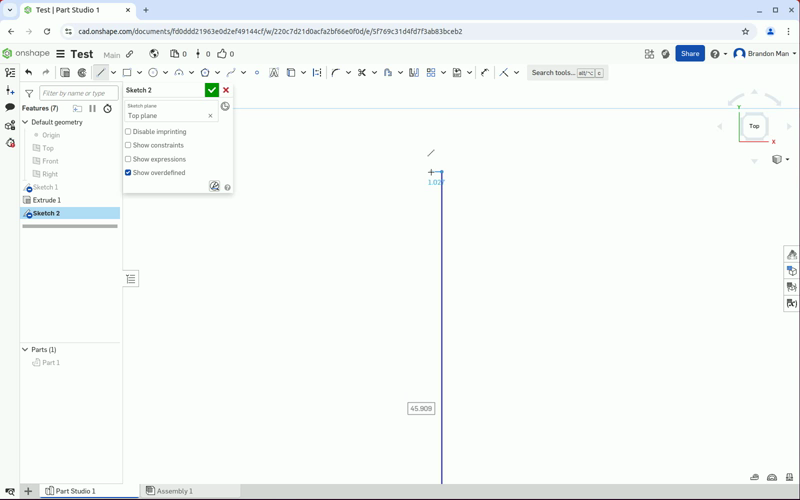
scroll(6)
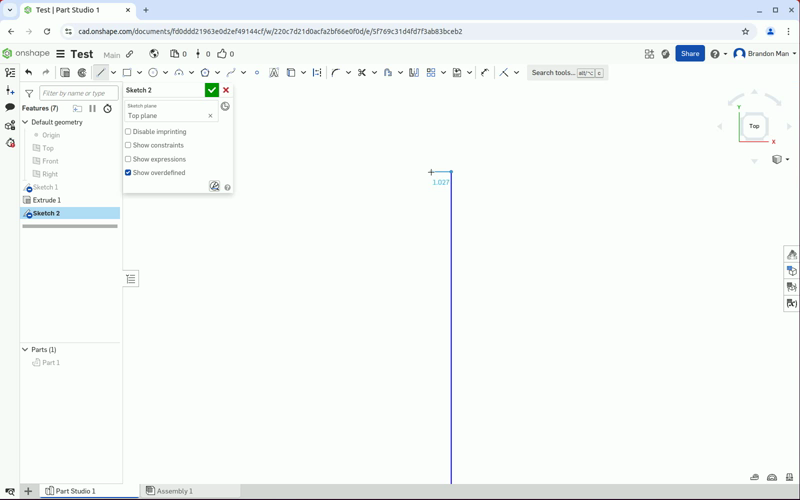
scroll(6)
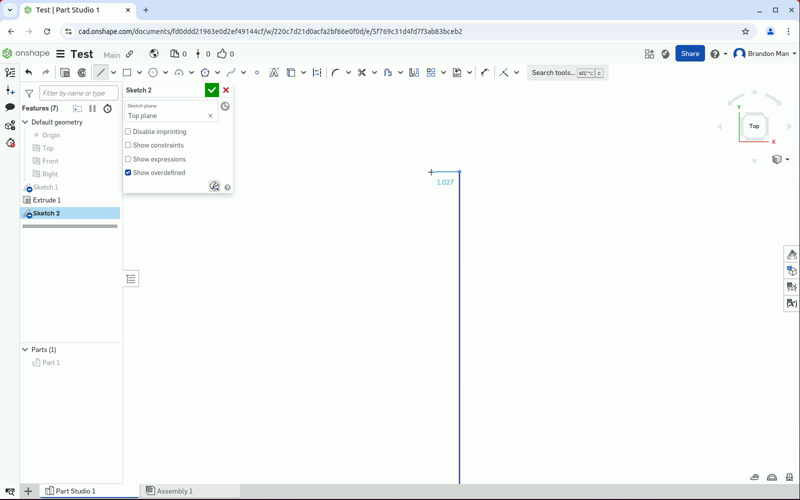
scroll(6)
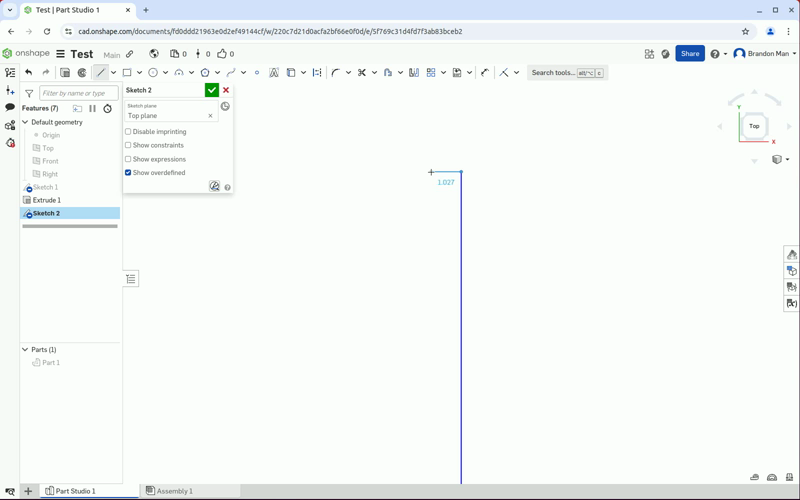
scroll(6)
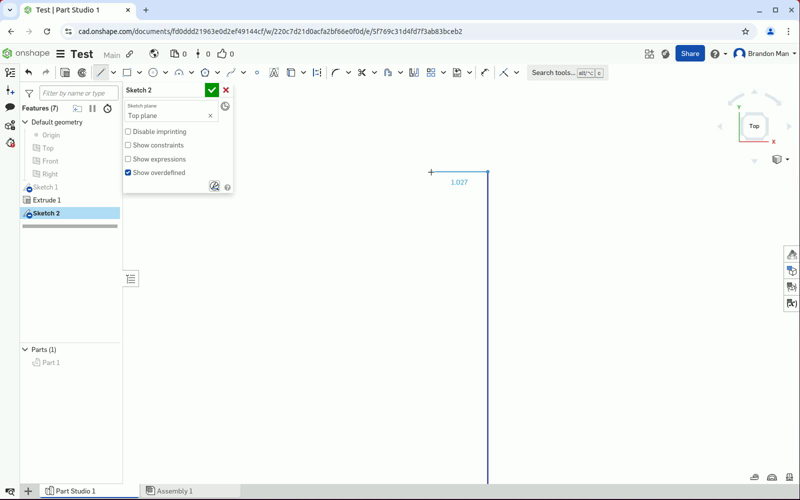
click(431, 171)
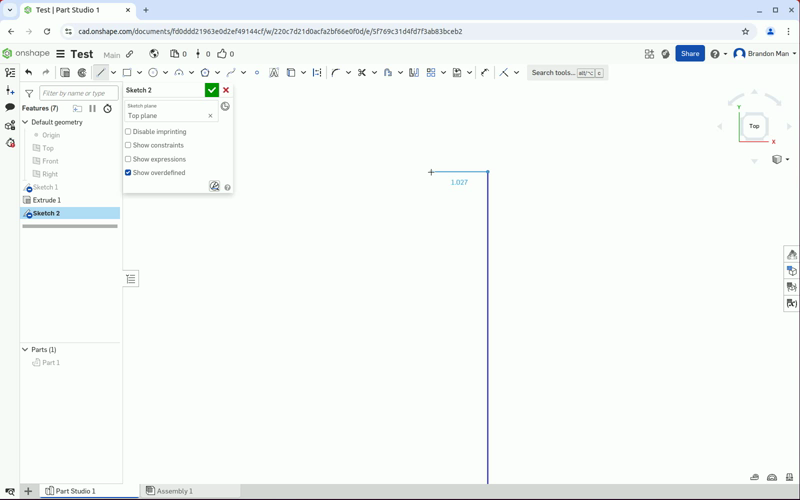
scroll(-6)
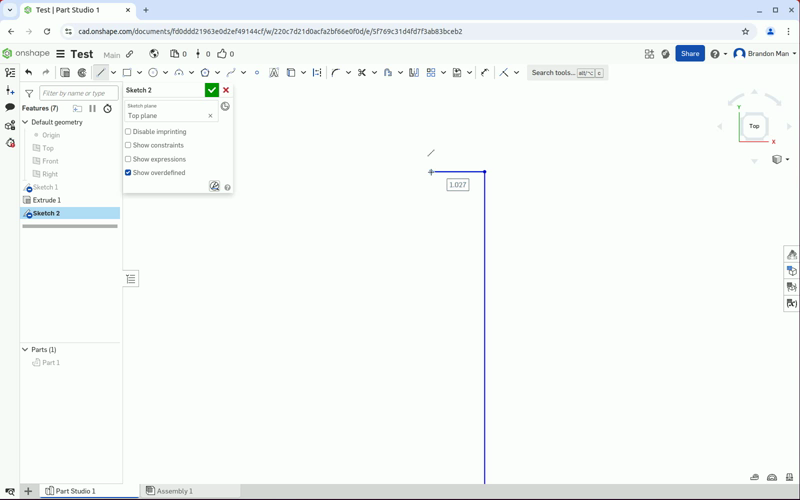
scroll(-6)
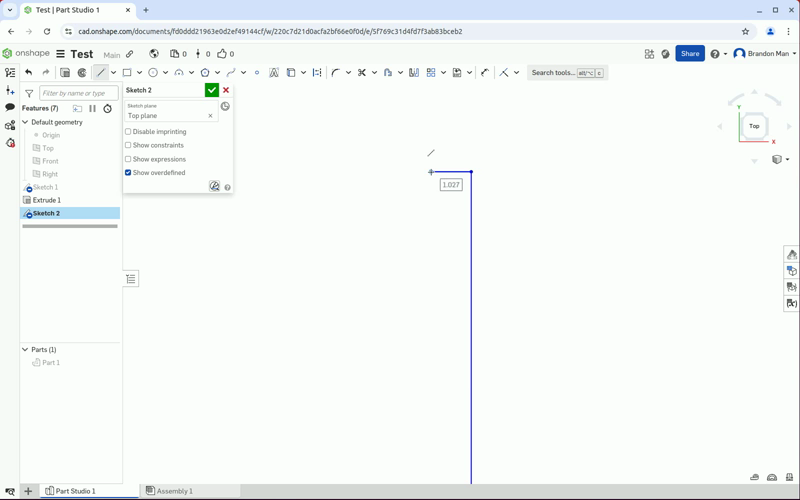
scroll(-6)
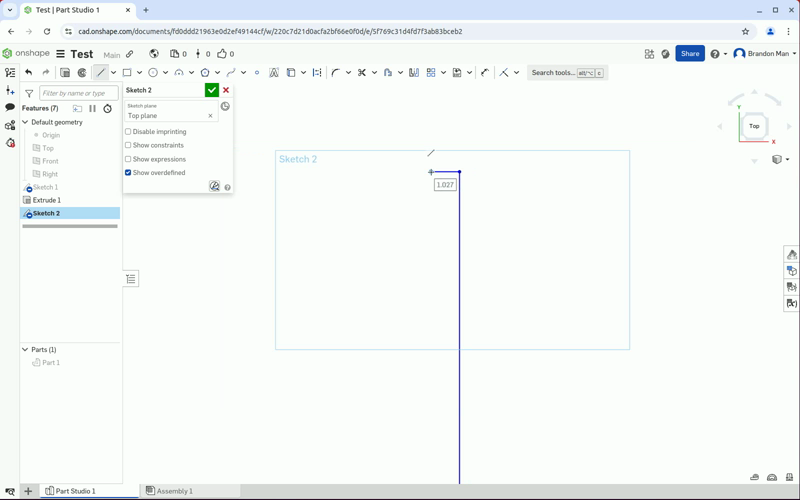
scroll(-6)
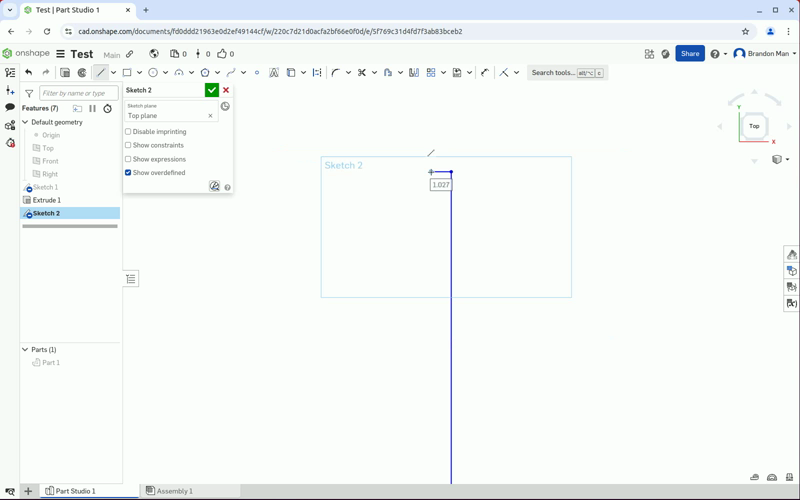
scroll(-6)
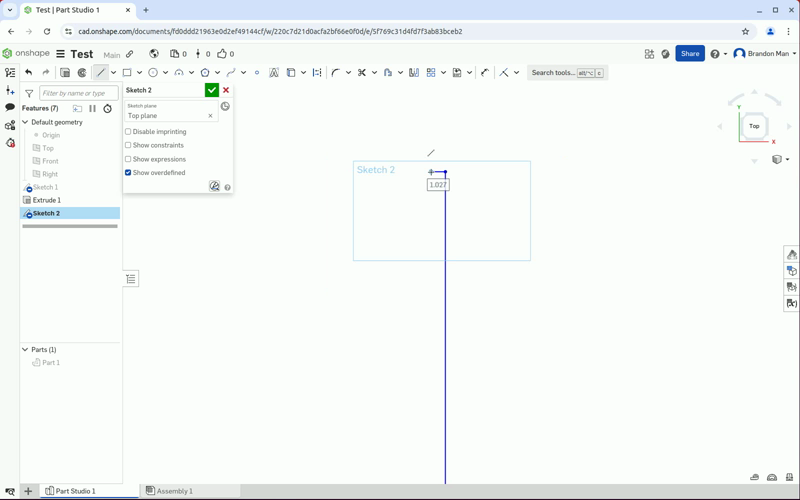
scroll(-6)
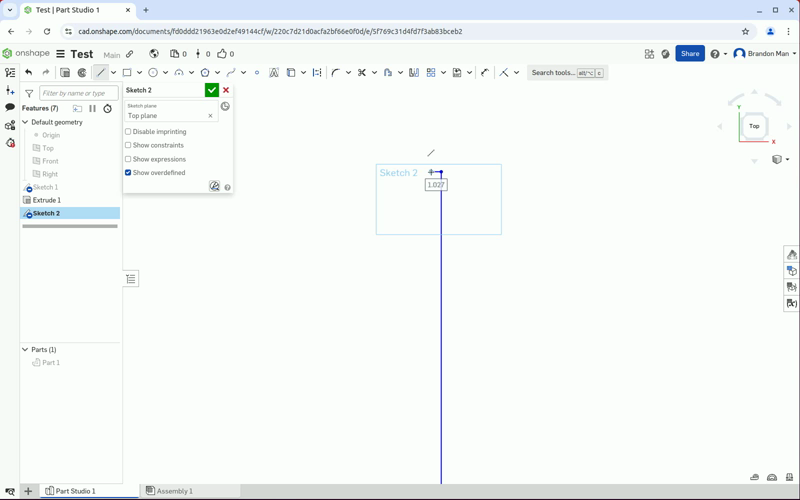
scroll(-6)
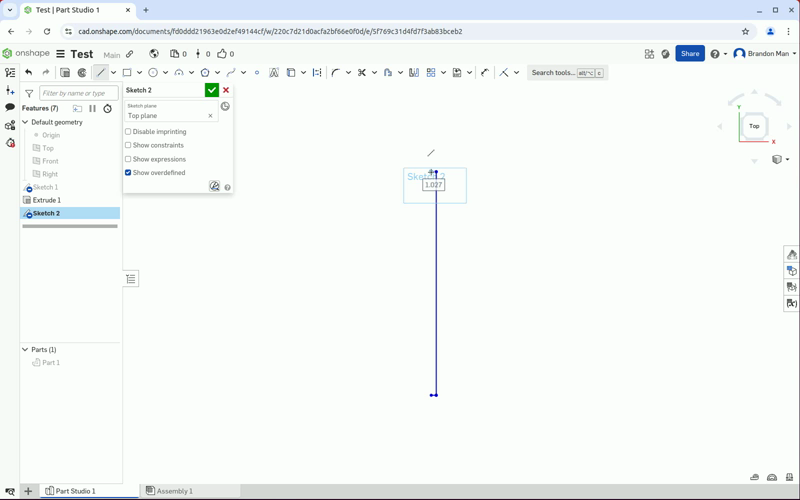
key_up(shift)
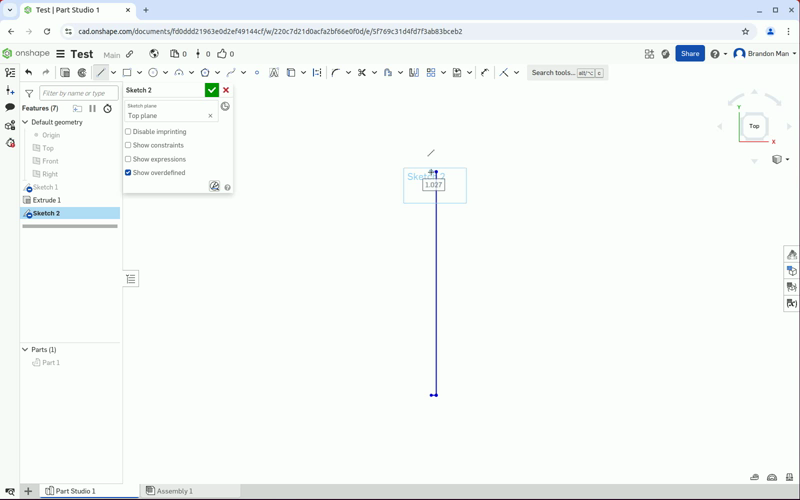
key_down(shift)
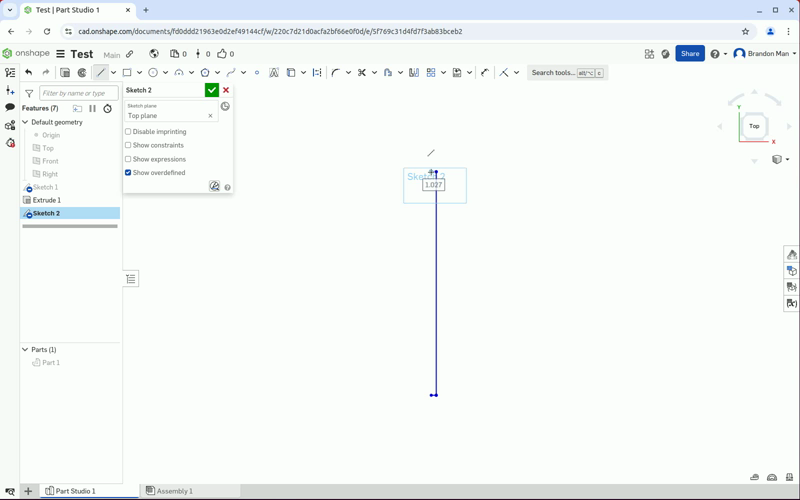
mouse_move(431, 395)
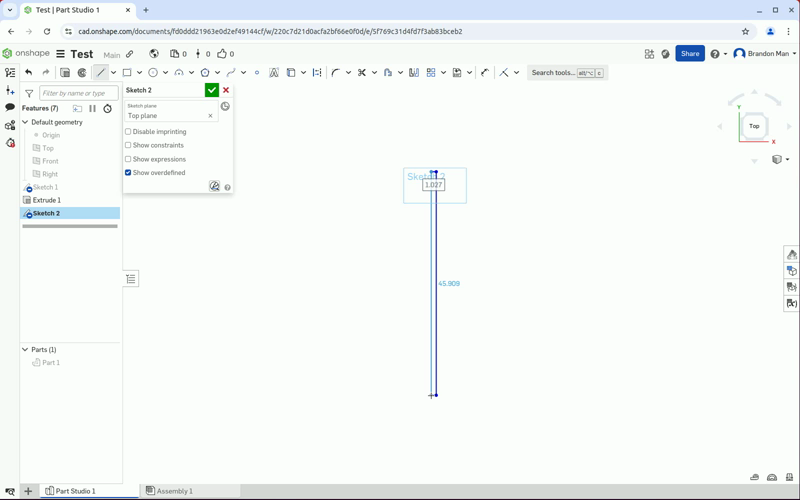
key_up(shift)
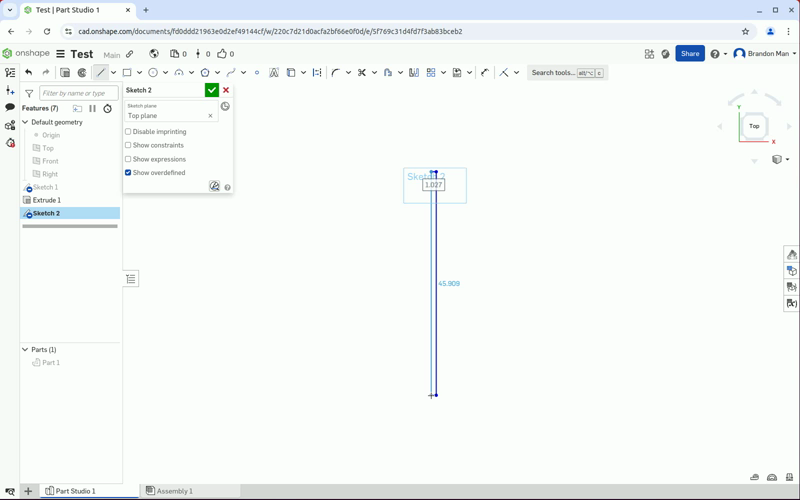
click(431, 395)
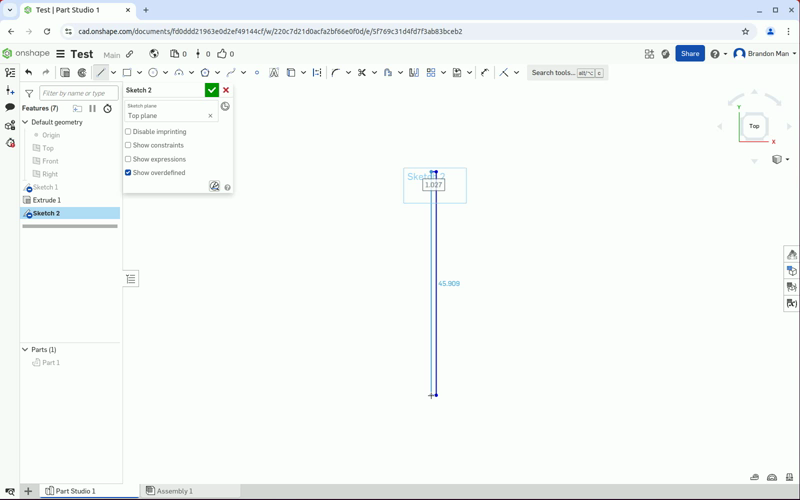
key(esc)
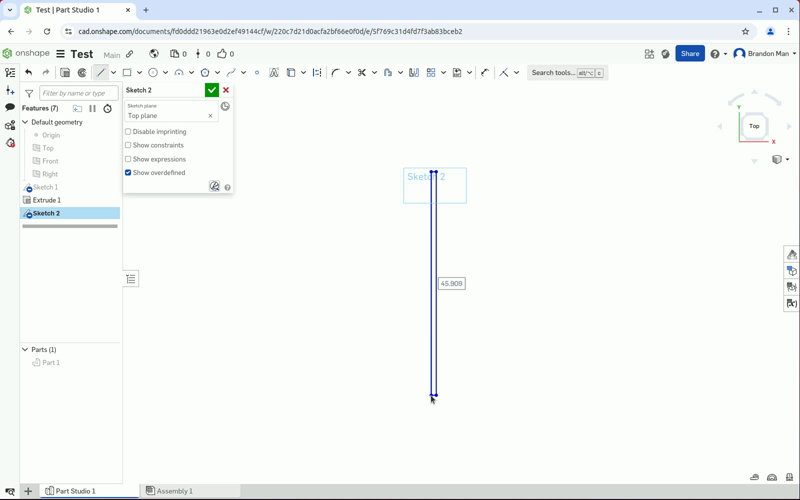
mouse_move(433, 369)
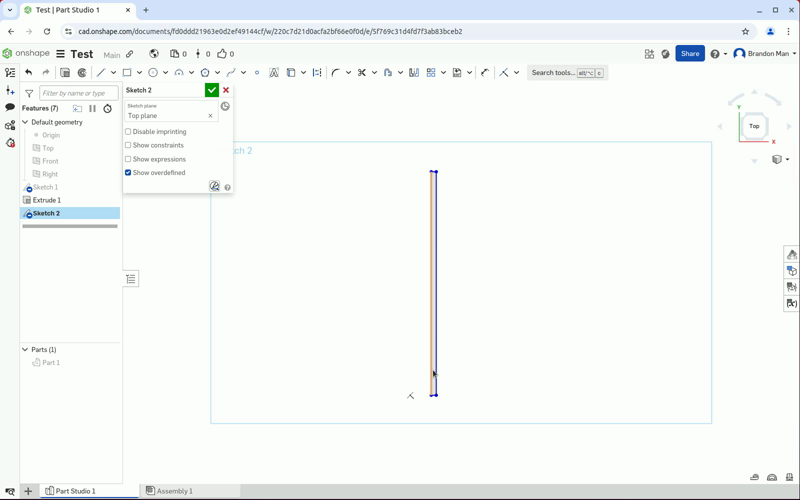
scroll(6)
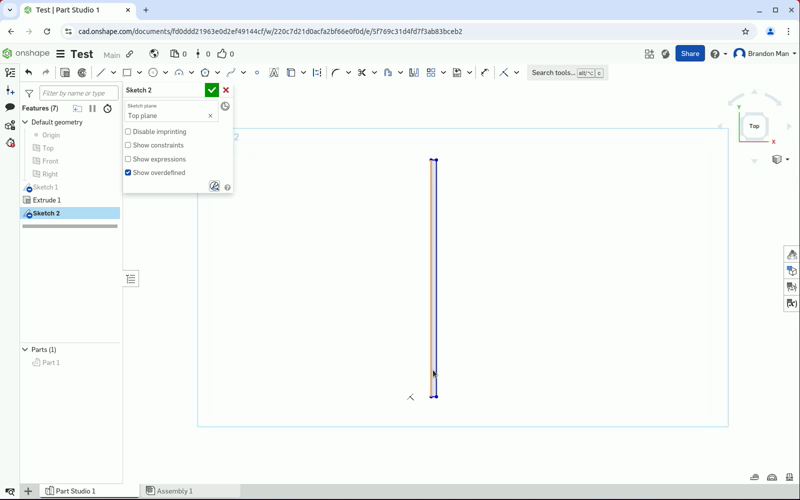
scroll(6)
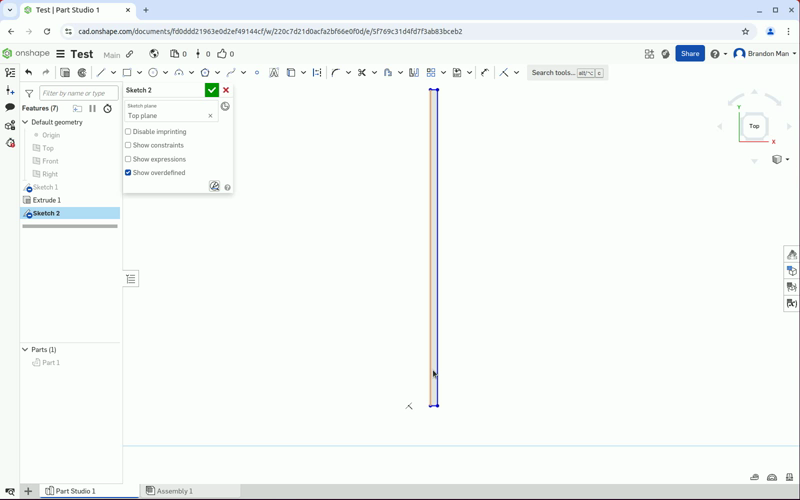
scroll(6)
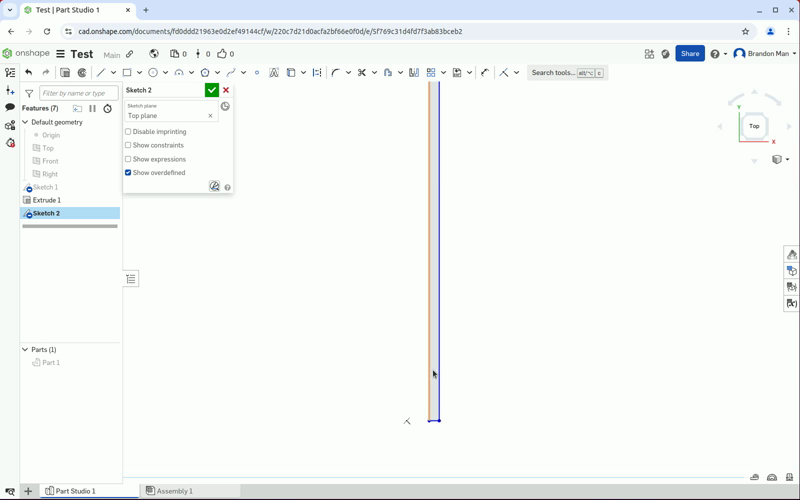
scroll(6)
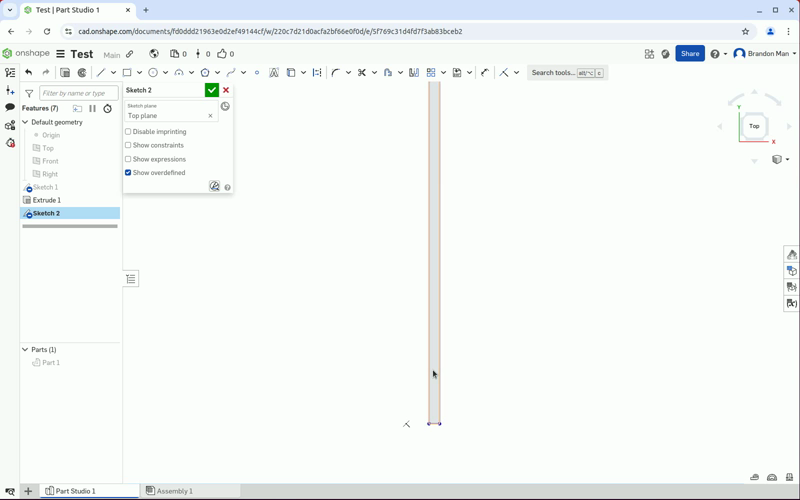
scroll(6)
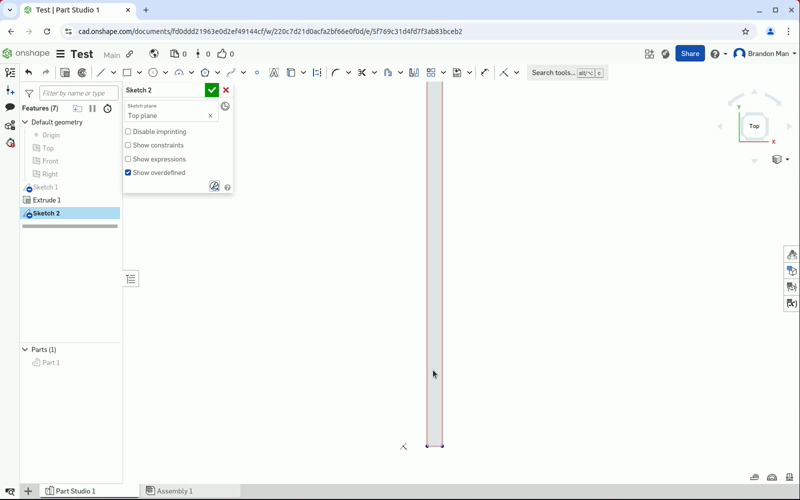
scroll(6)
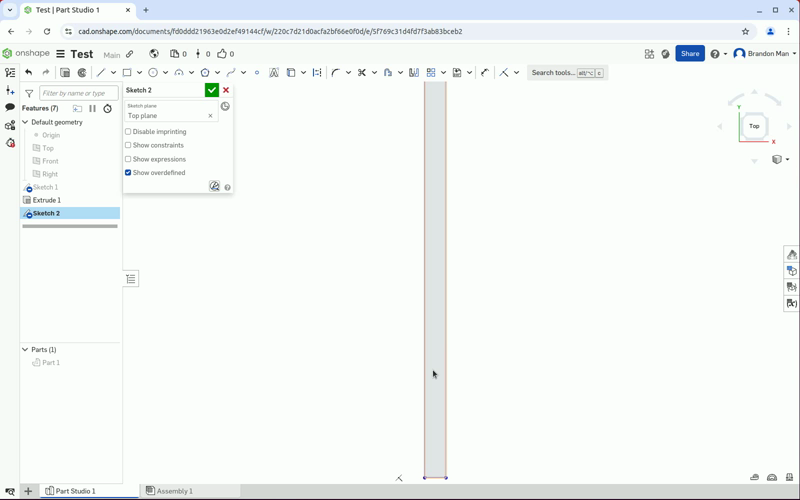
scroll(6)
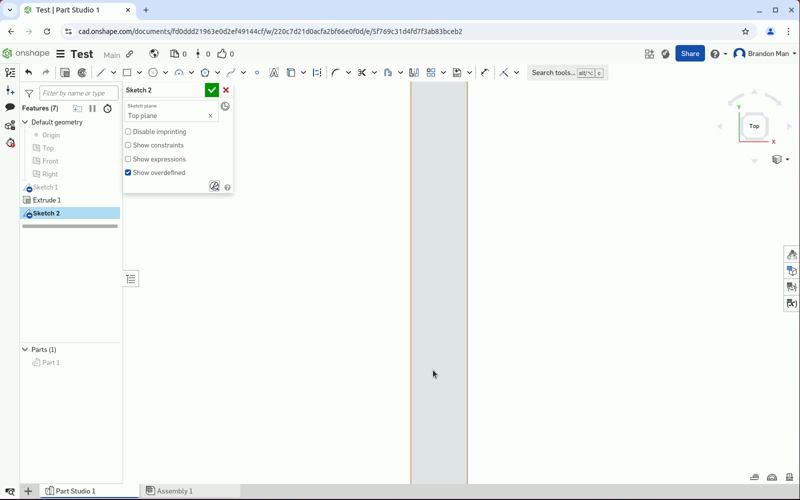
click(433, 369)
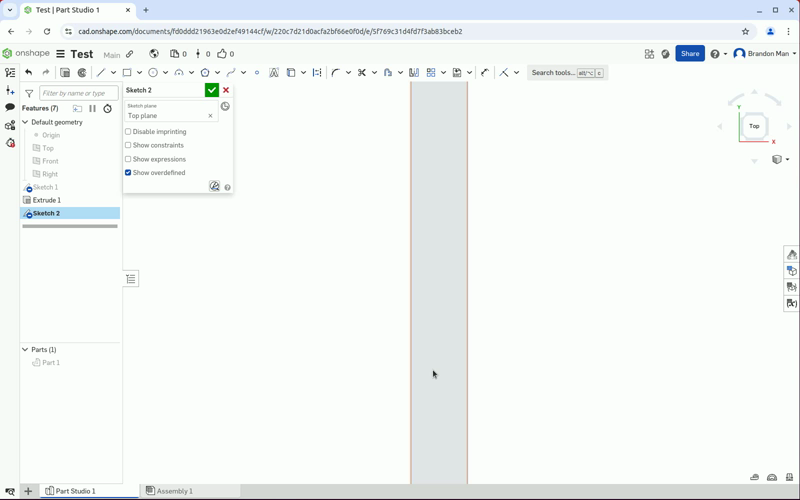
scroll(-6)
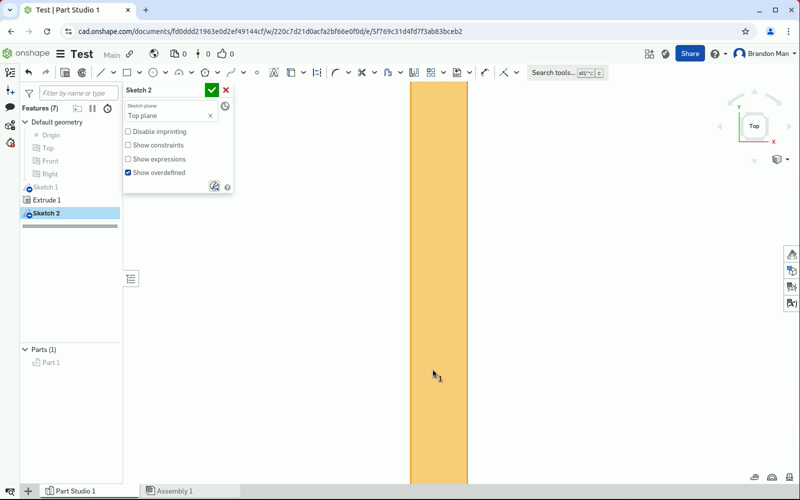
scroll(-6)
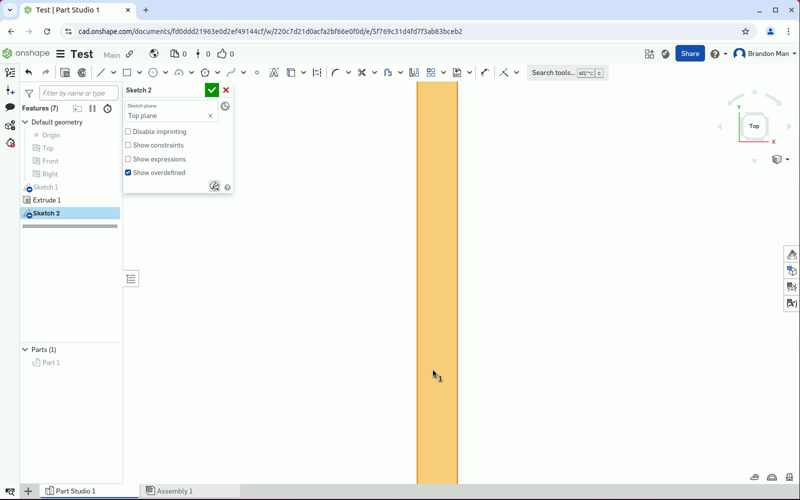
scroll(-6)
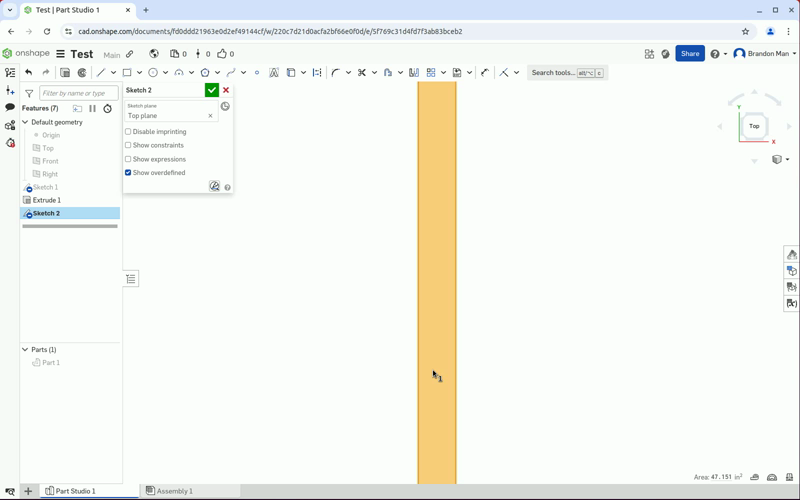
scroll(-6)
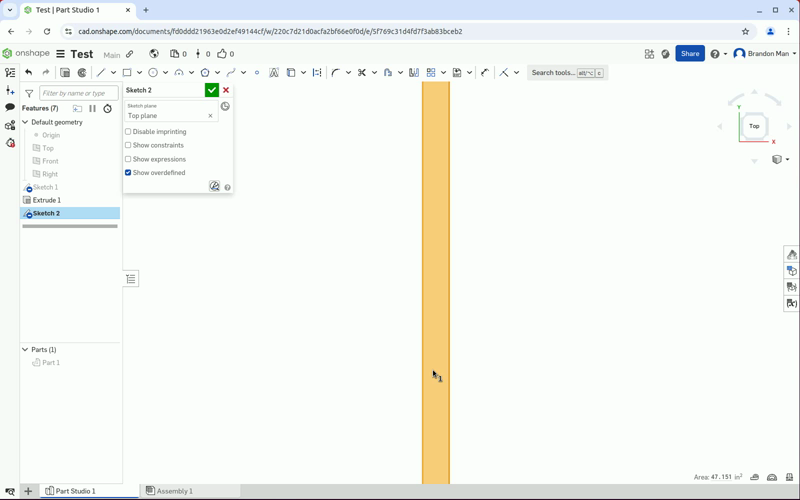
scroll(-6)
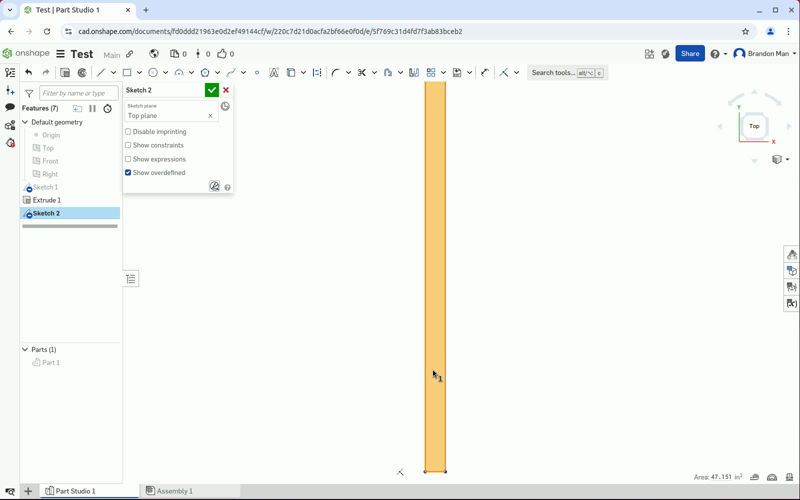
scroll(-6)
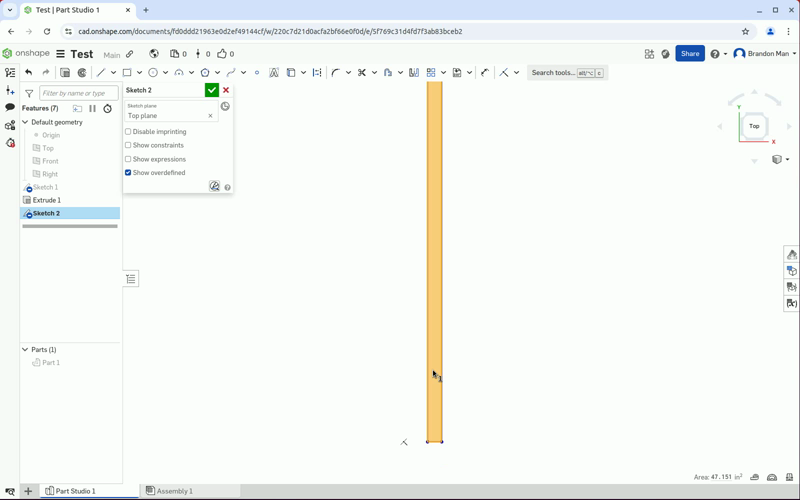
scroll(-6)
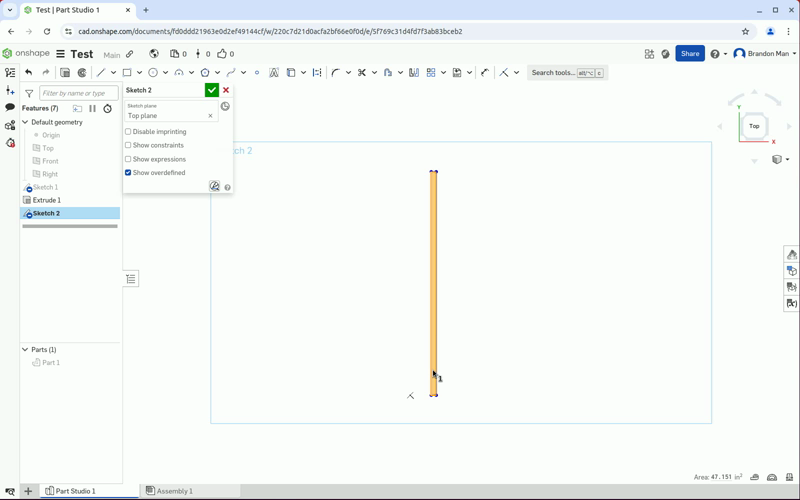
mouse_move(73, 352)
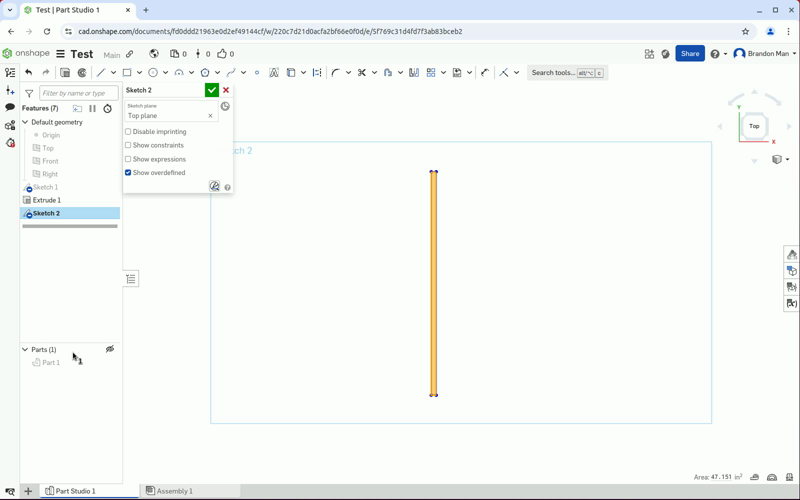
key(shift+y)
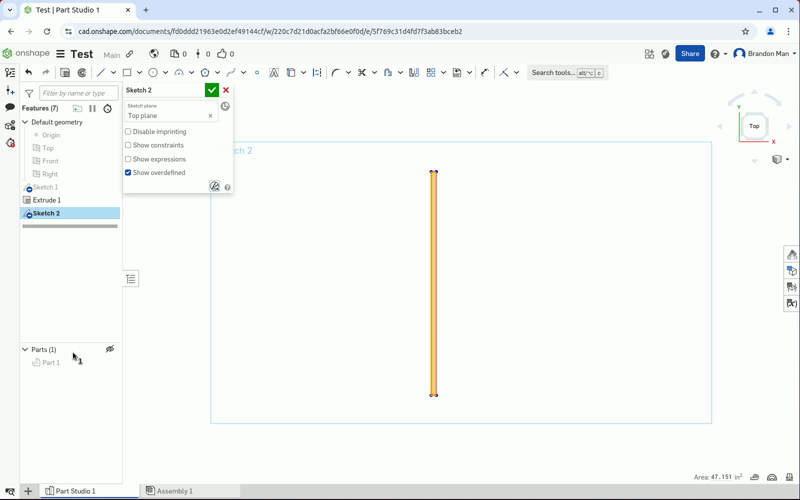
key(shift+e)
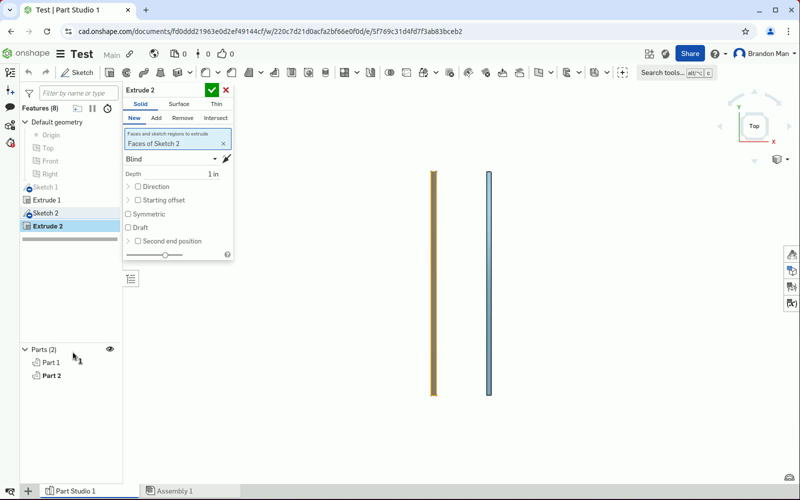
mouse_move(143, 106)
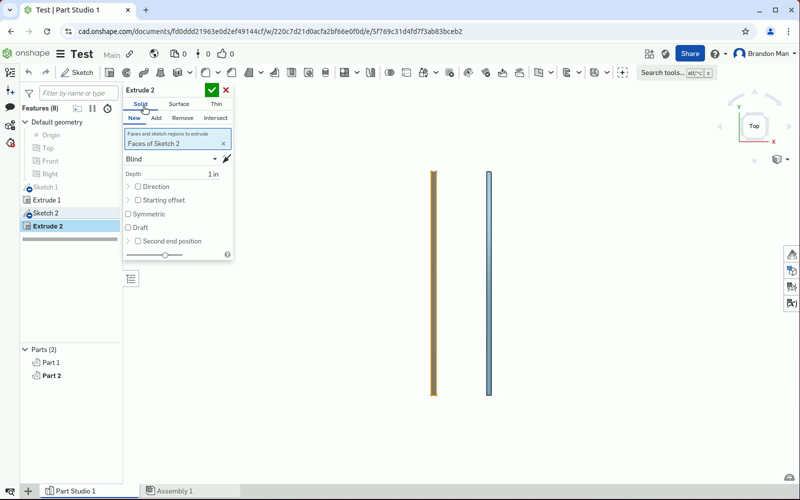
click(143, 106)
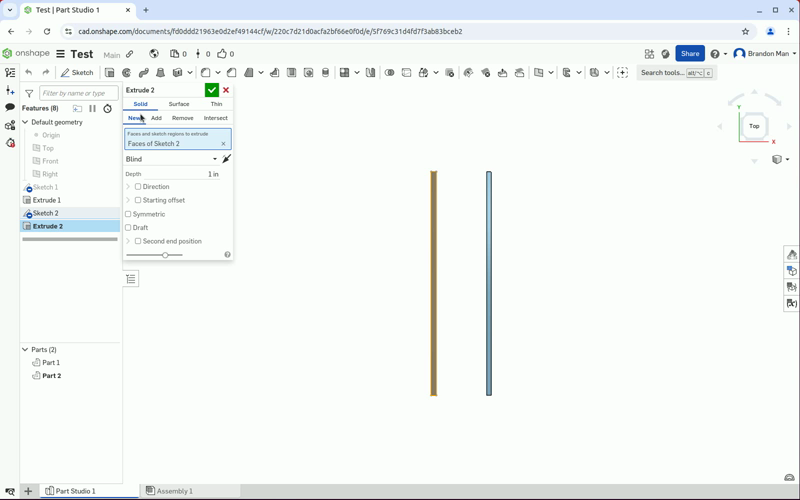
mouse_move(137, 120)
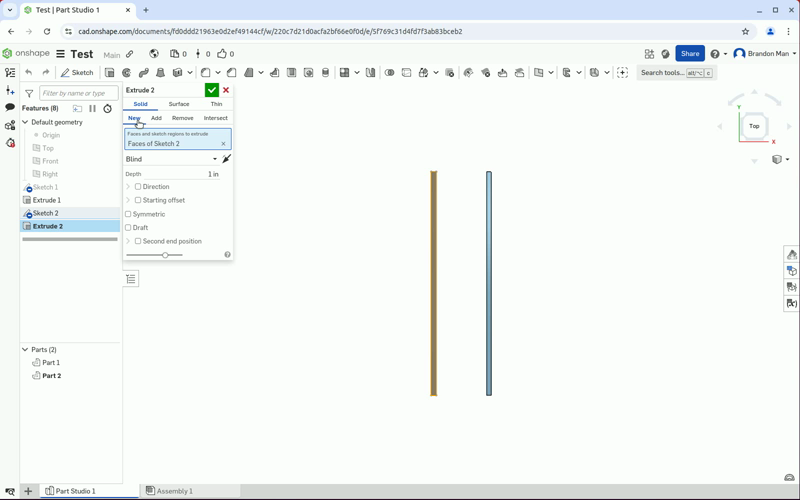
click(137, 120)
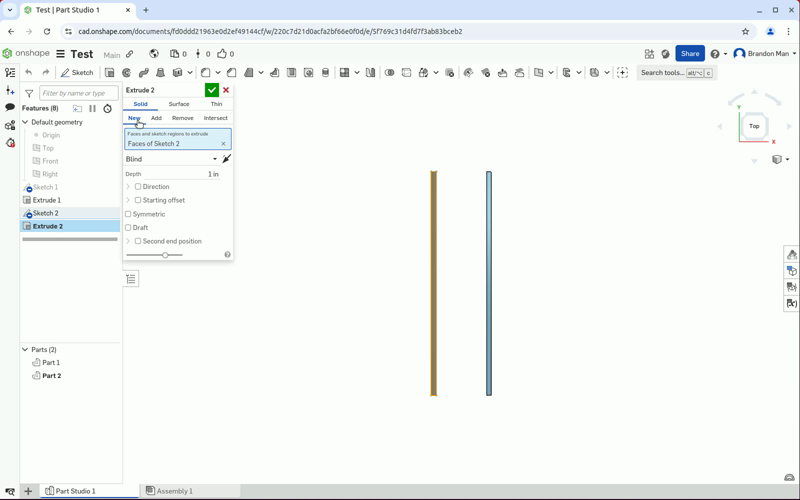
key(tab, 4)
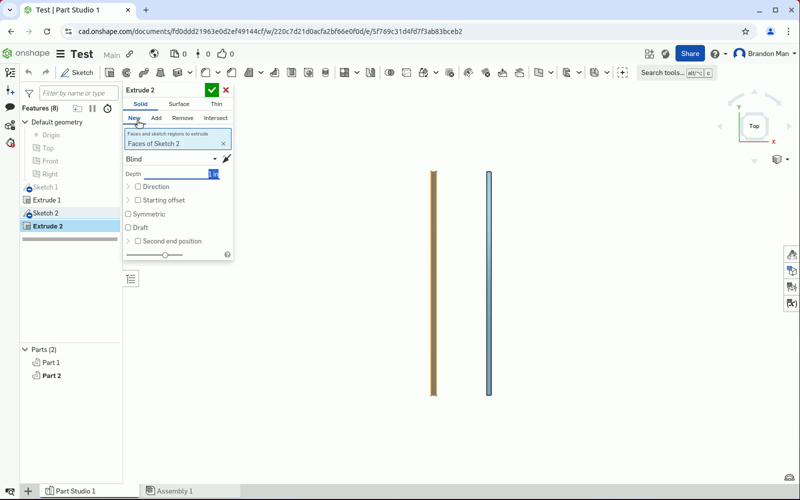
text(0.963)
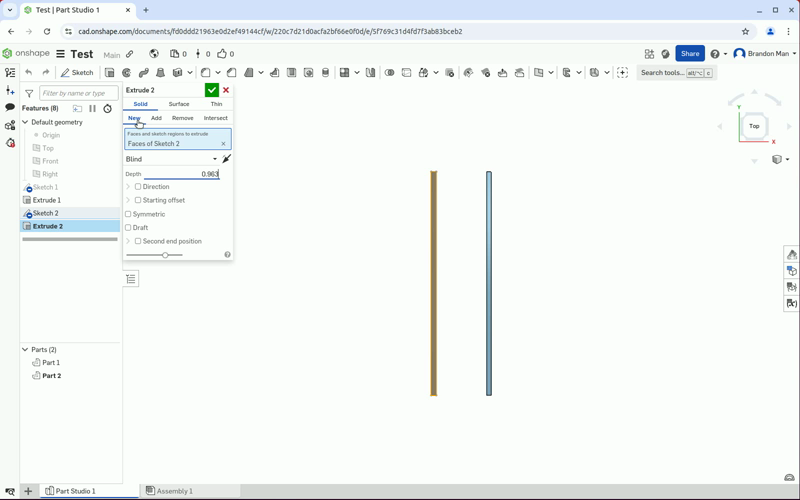
key(enter)
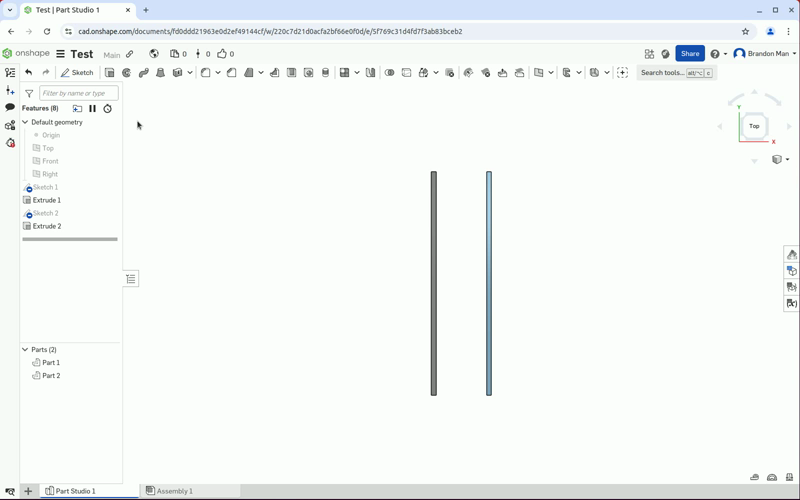
key(shift+h)
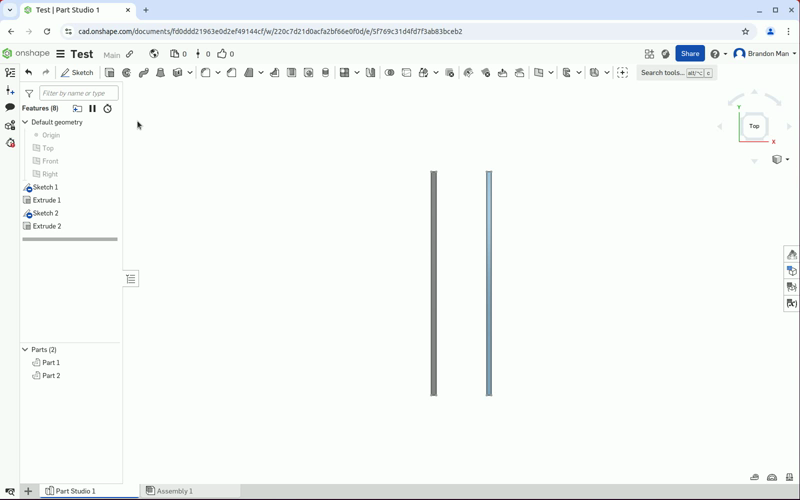
key(shift+h)
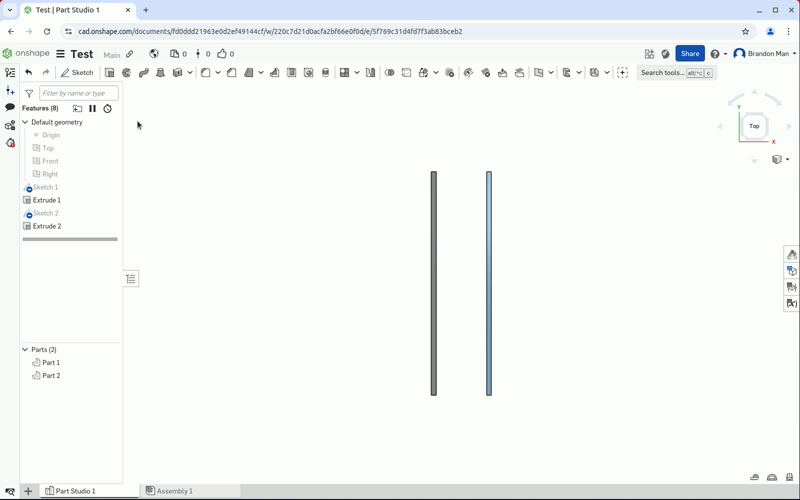
mouse_move(73, 189)
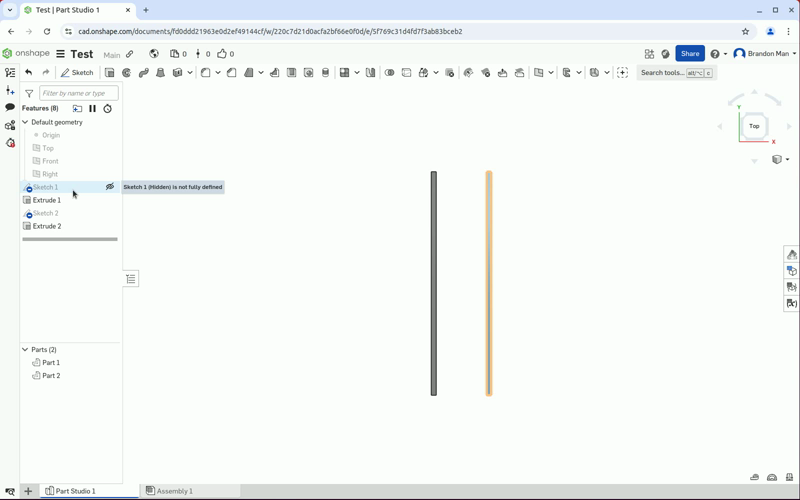
click(73, 189)
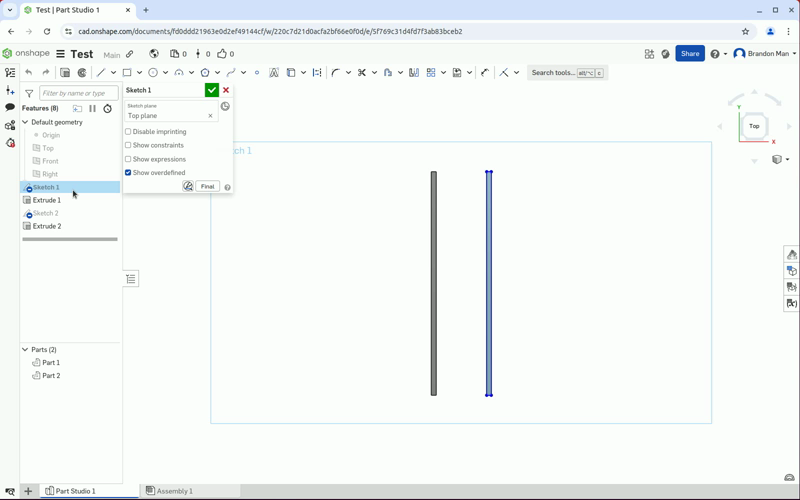
mouse_move(229, 92)
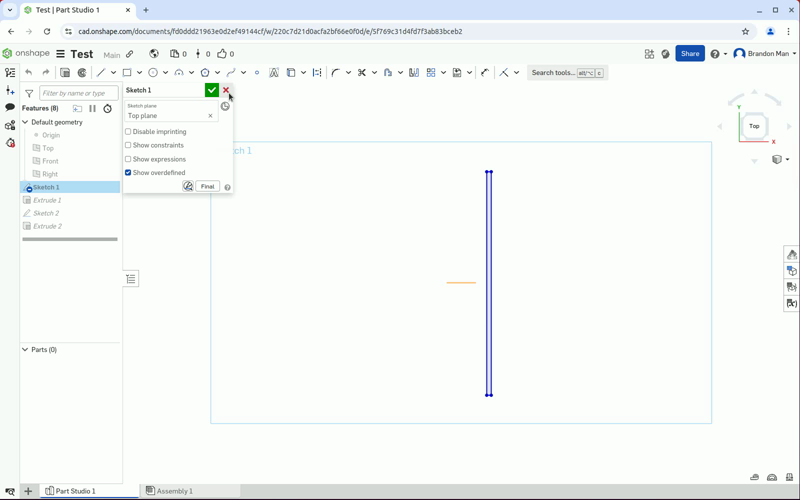
click(229, 92)
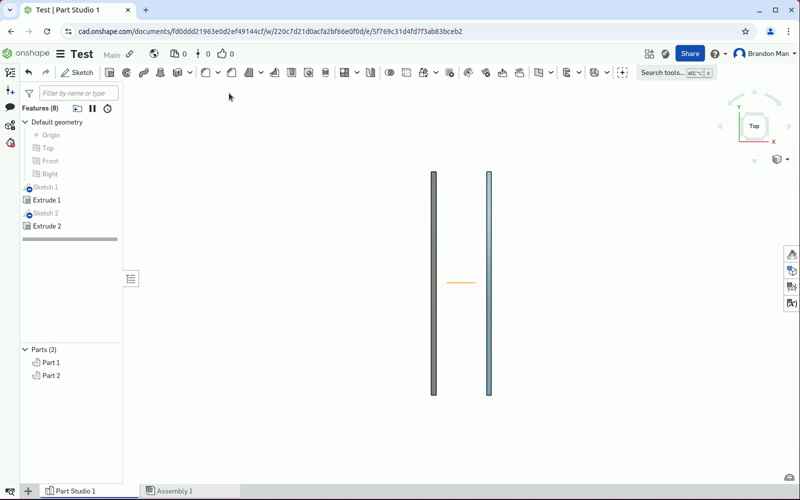
mouse_move(73, 352)
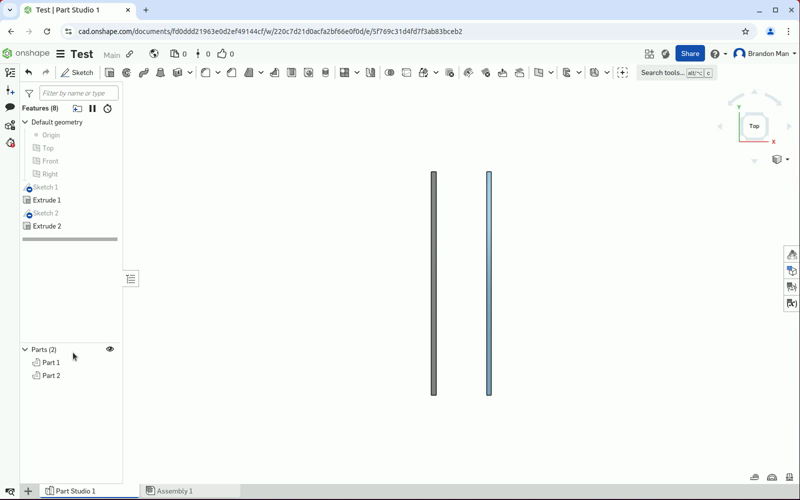
key(y)
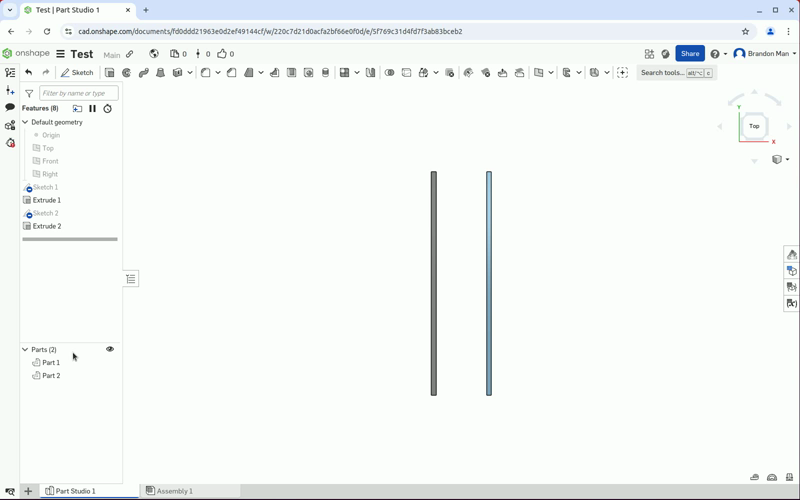
key(shift+p)
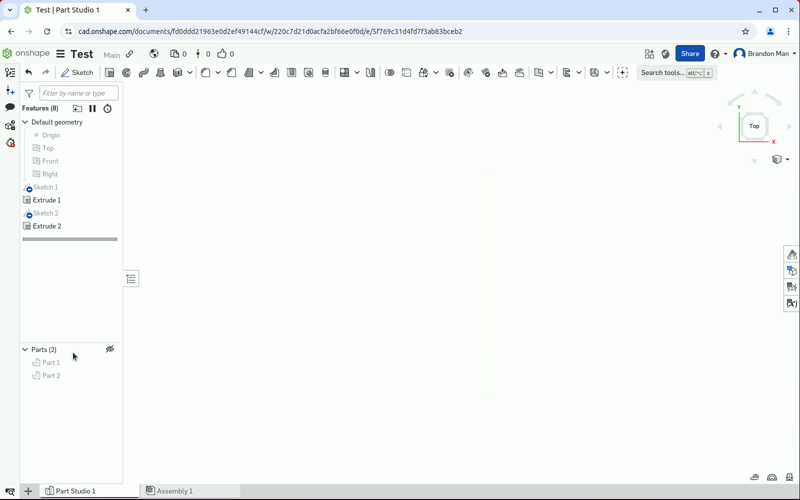
key(space)
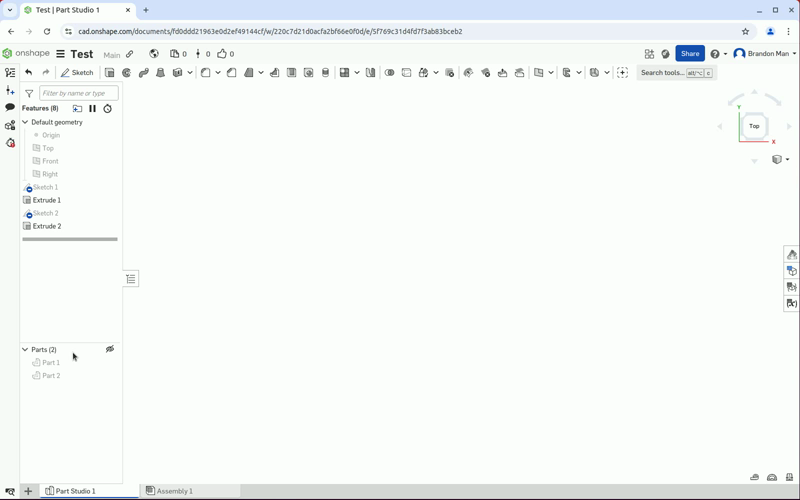
key_down(shift)
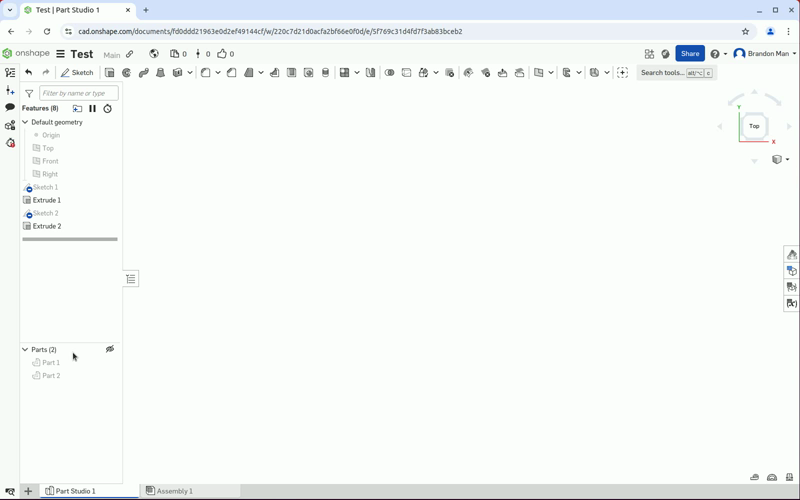
key(up)
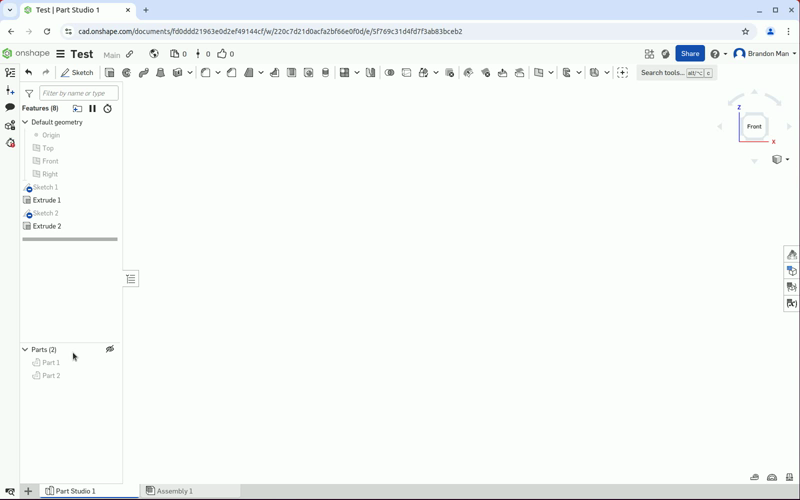
key_up(shift)
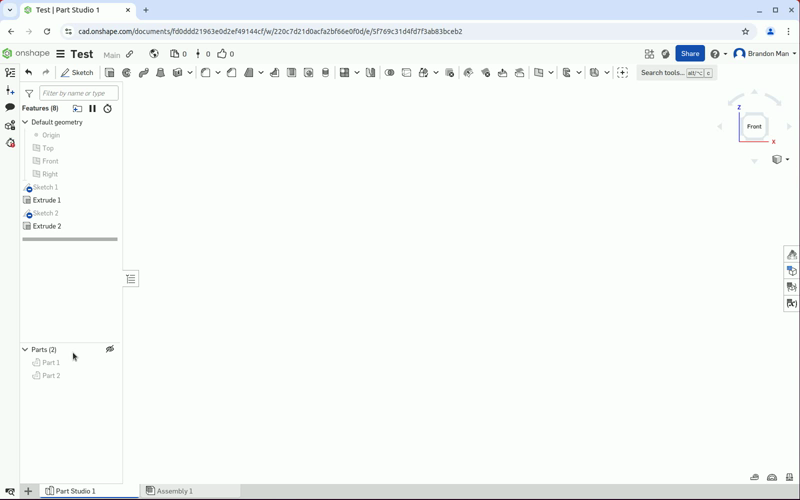
key(space)
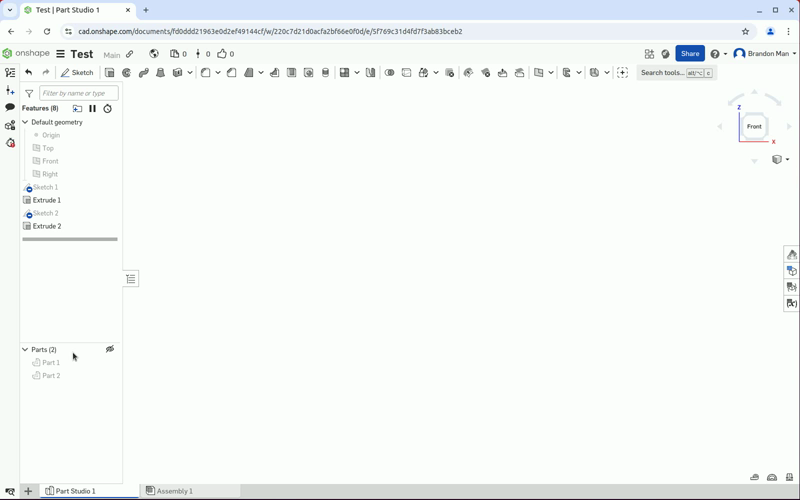
key_down(shift)
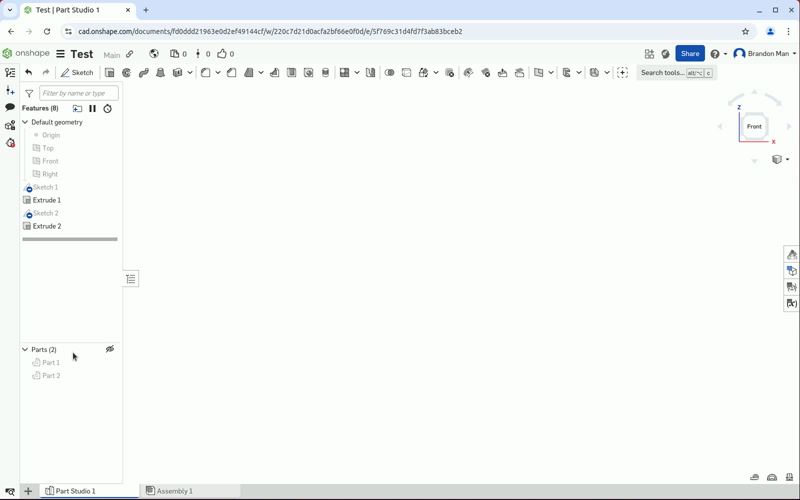
key(left)
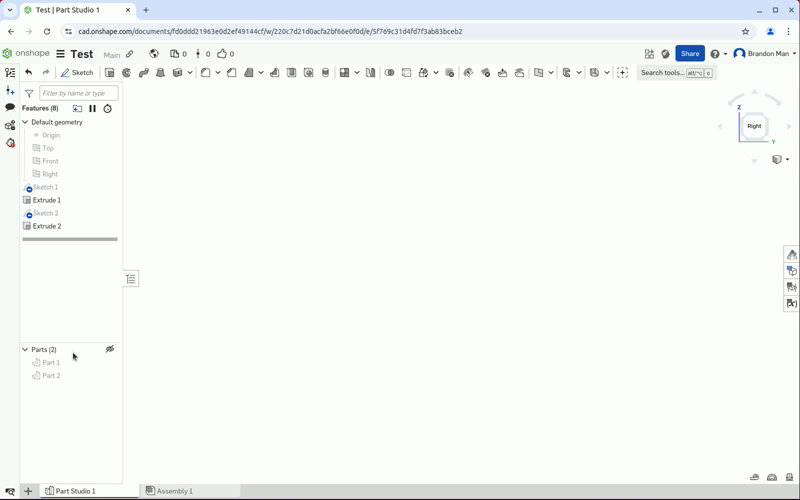
key_up(shift)
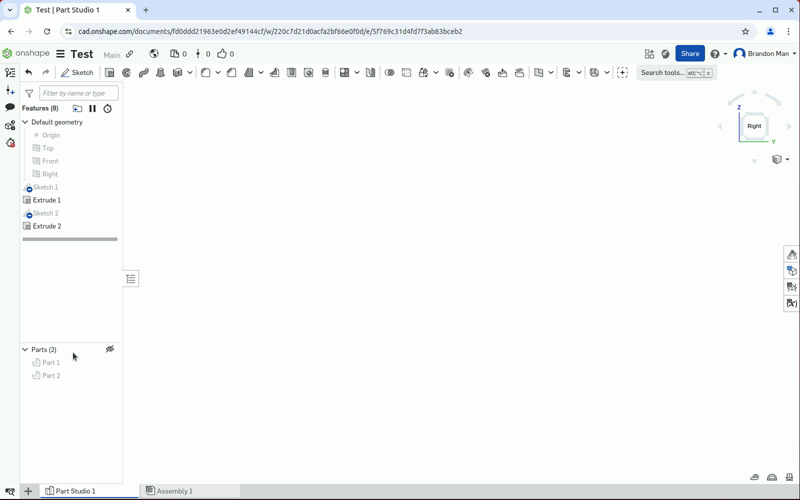
mouse_move(73, 352)
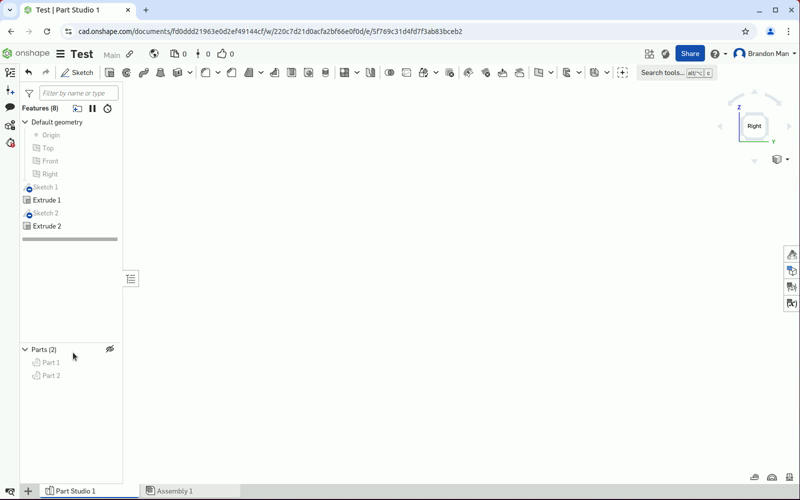
key(shift+y)
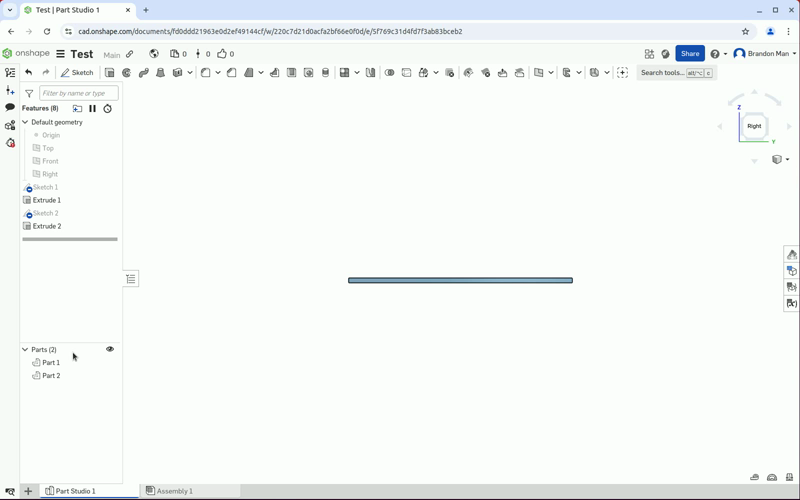
mouse_move(541, 75)
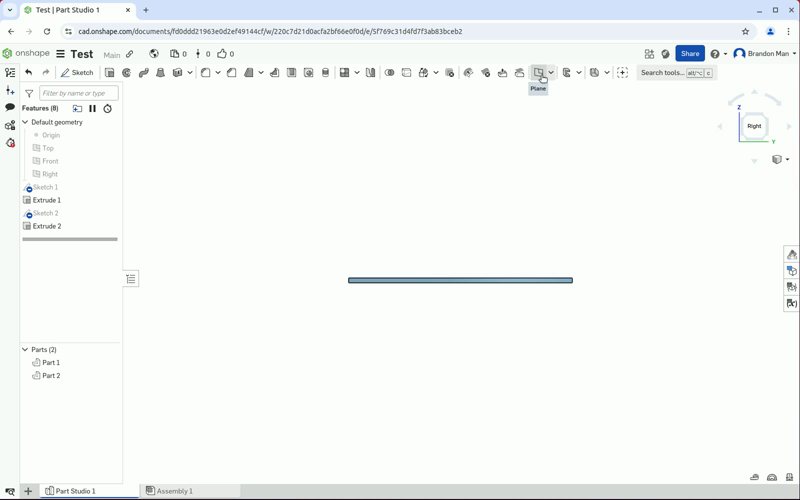
click(541, 75)
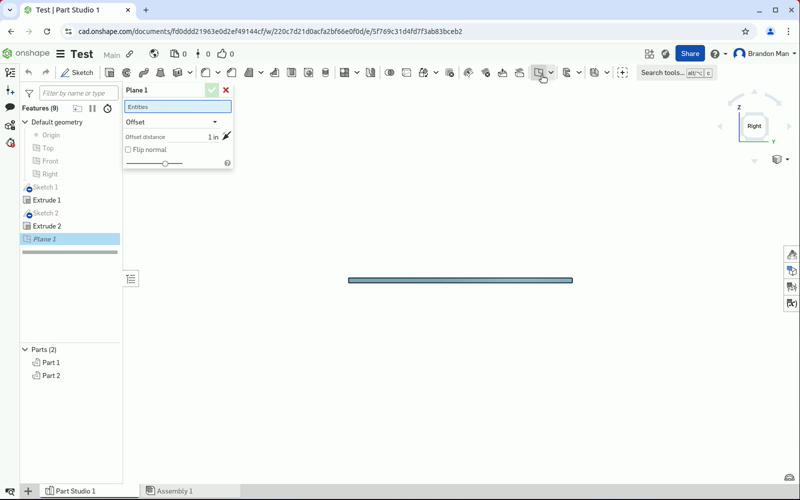
mouse_move(73, 176)
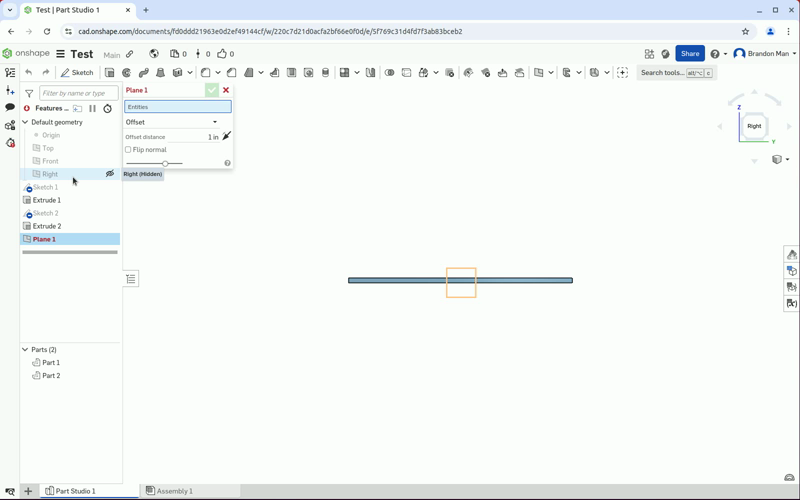
click(73, 176)
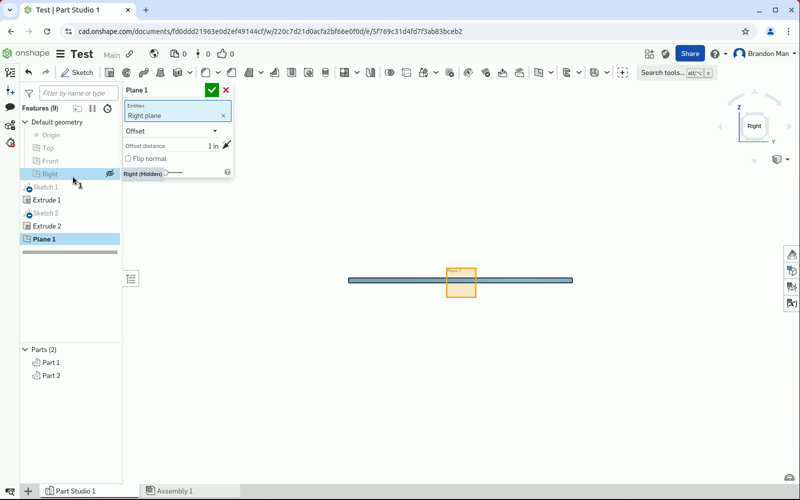
key(tab, 2)
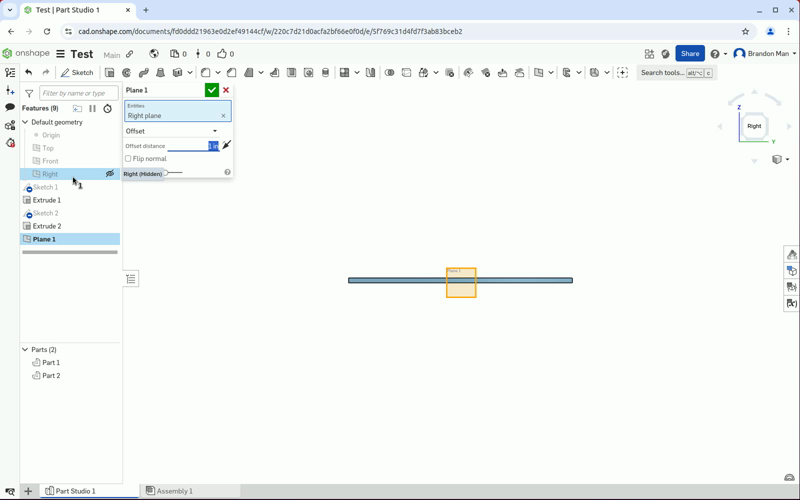
text(5.299)
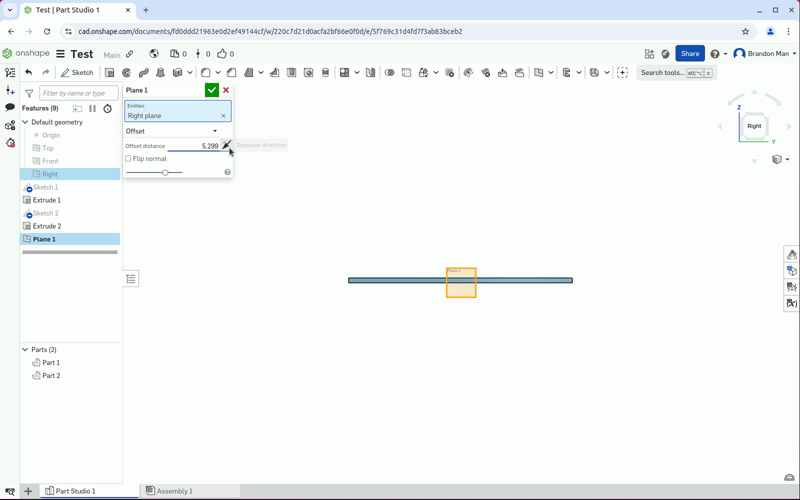
mouse_move(229, 147)
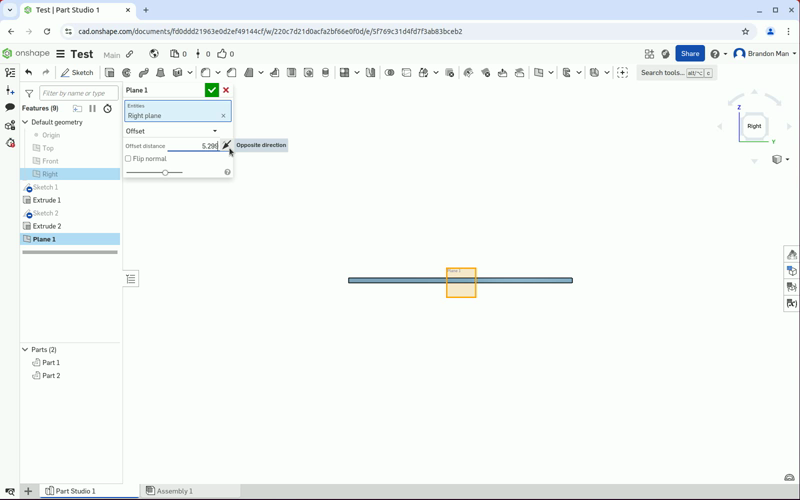
click(229, 147)
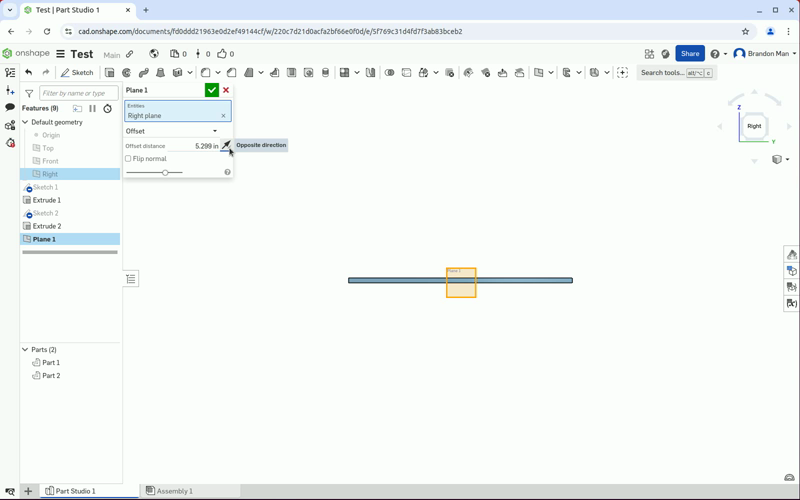
key(enter, 2)
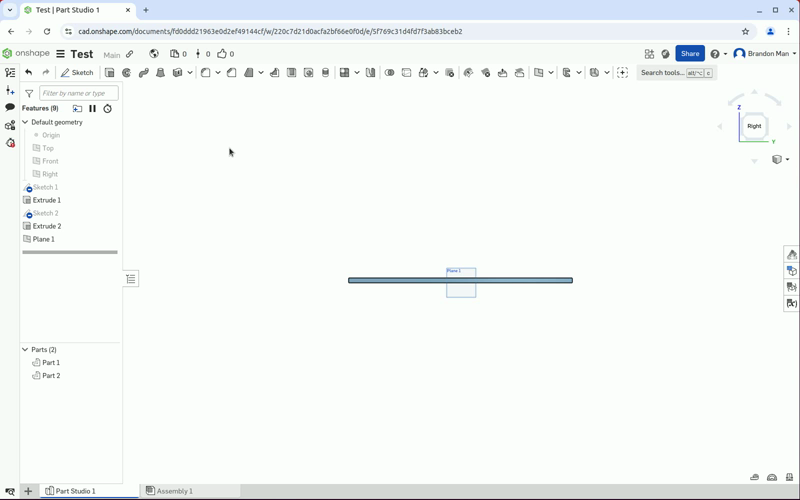
key(shift+s)
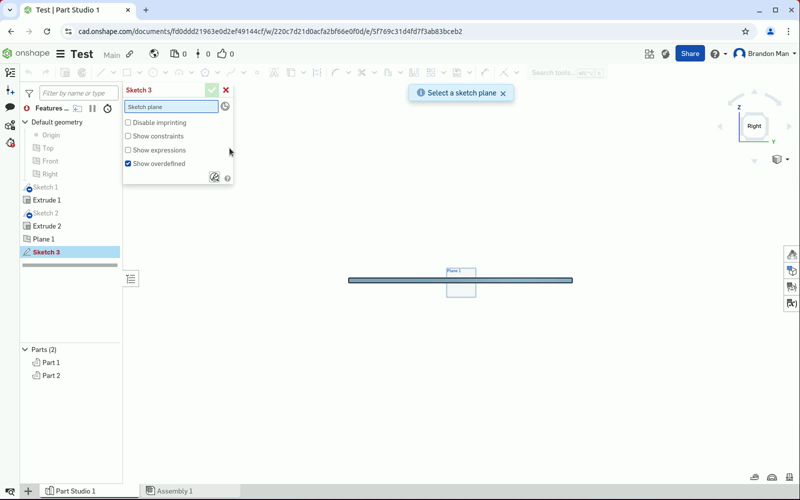
mouse_move(73, 241)
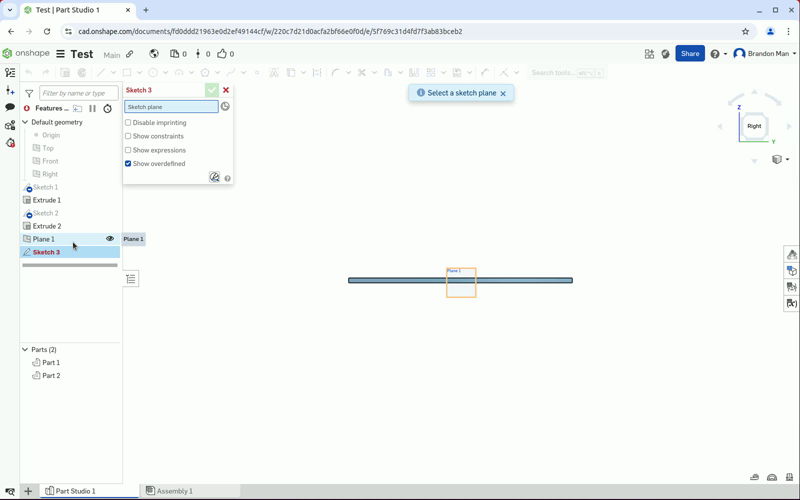
click(73, 241)
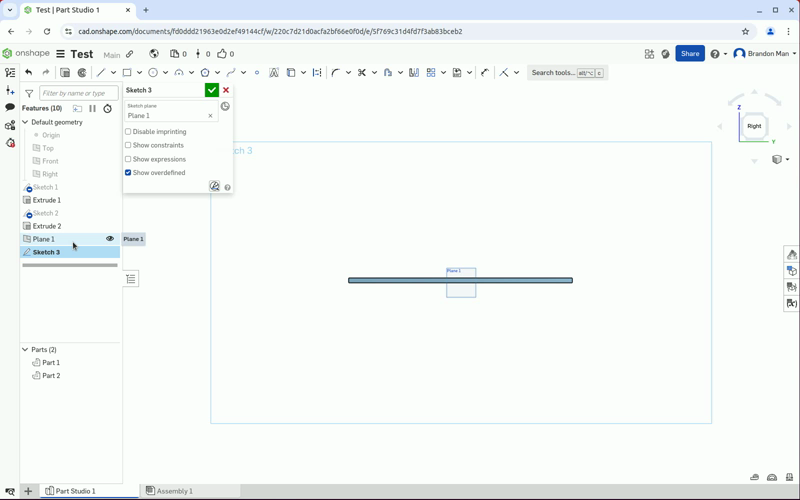
mouse_move(73, 352)
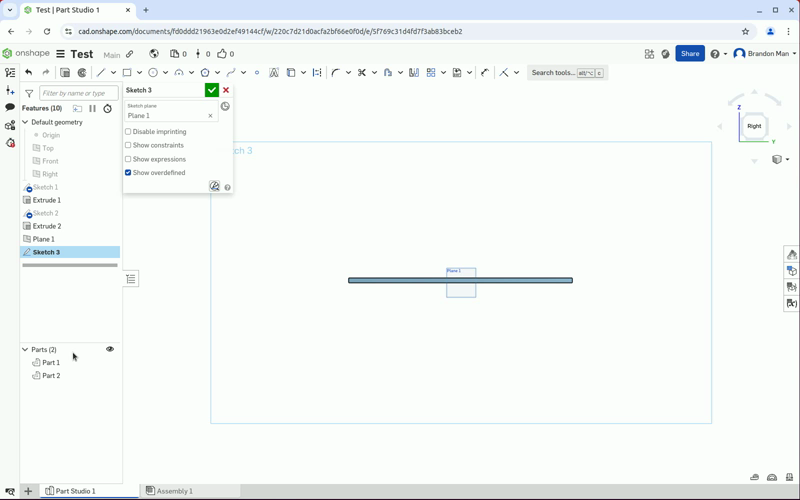
key(y)
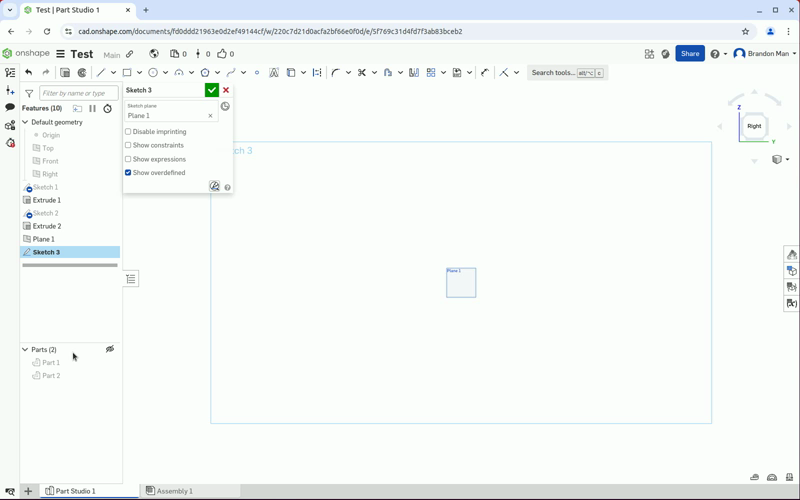
key(l)
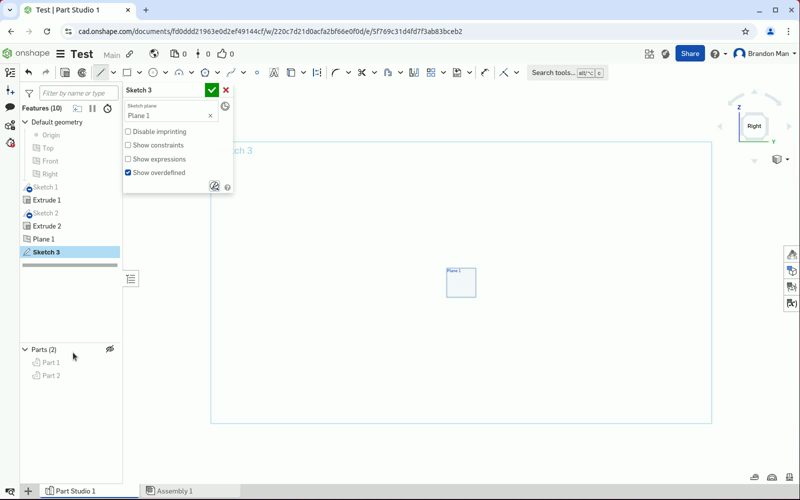
key_down(shift)
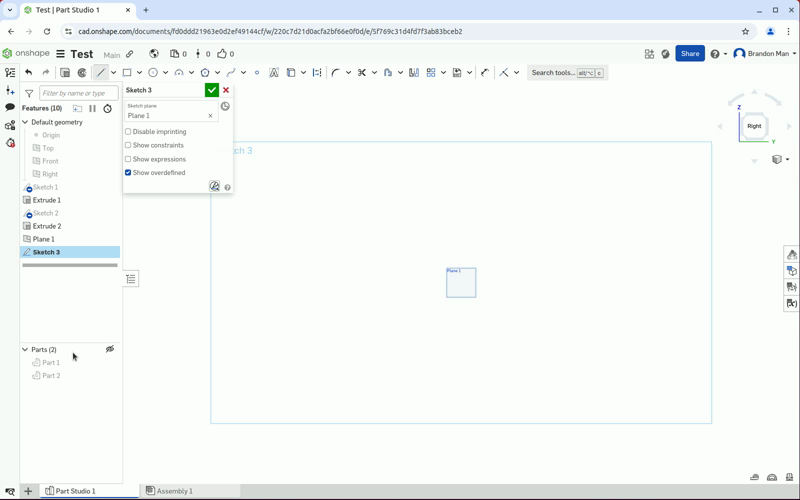
mouse_move(357, 282)
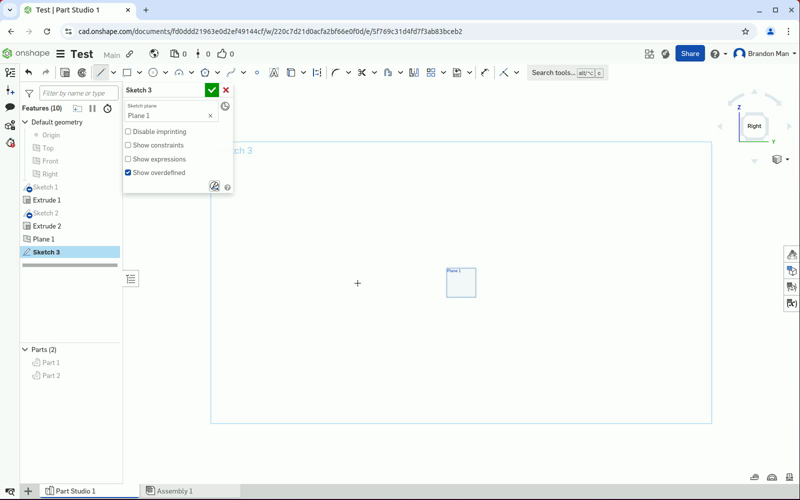
click(357, 282)
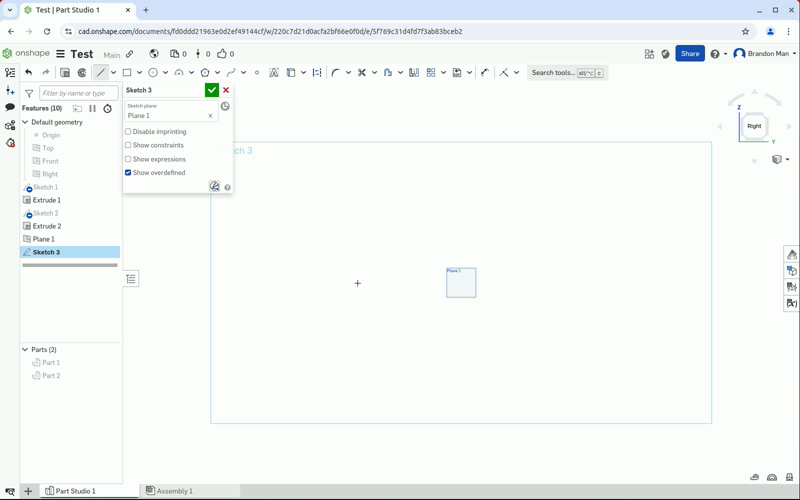
key_up(shift)
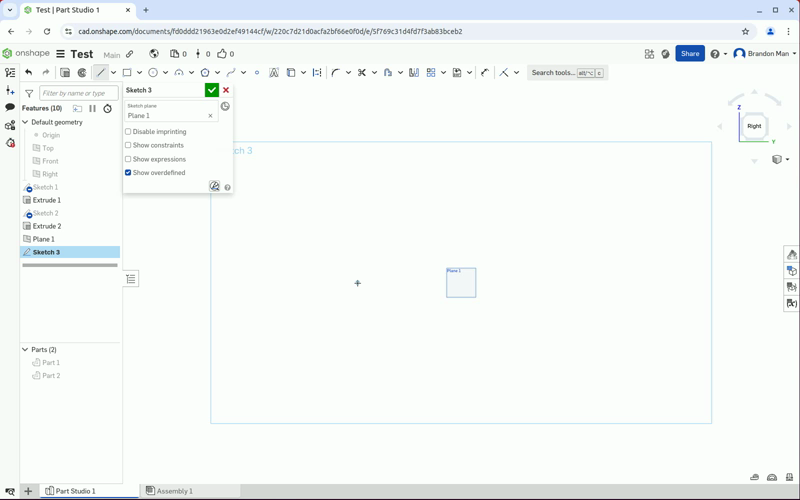
key_down(shift)
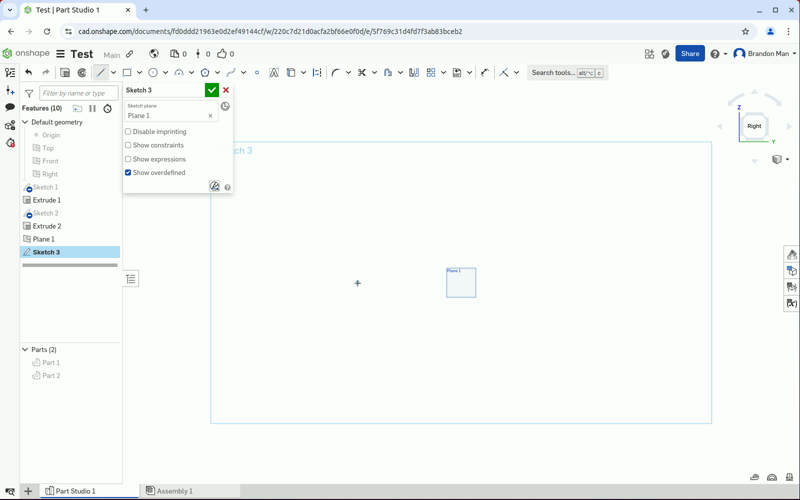
mouse_move(387, 282)
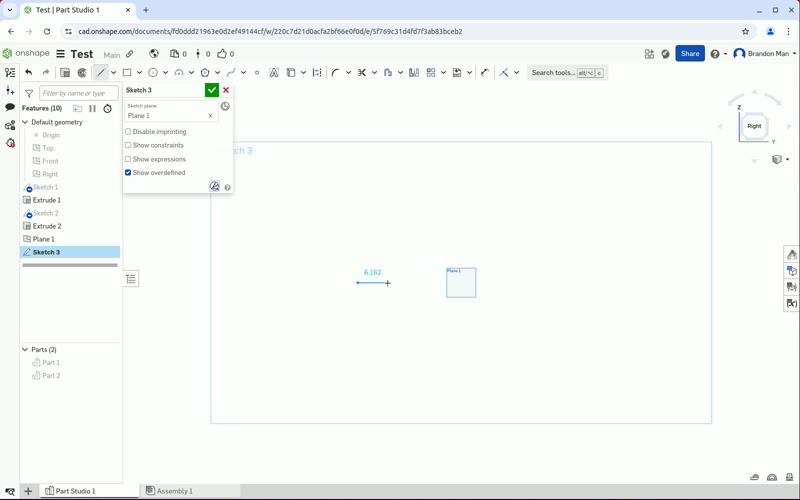
mouse_move(361, 282)
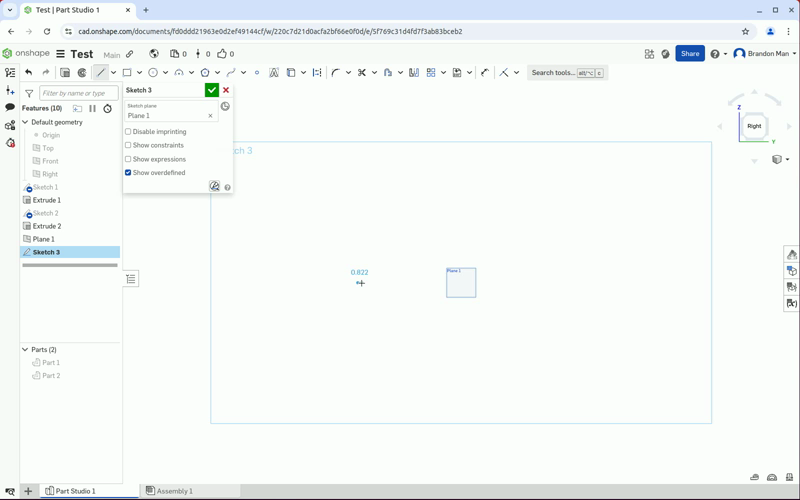
scroll(6)
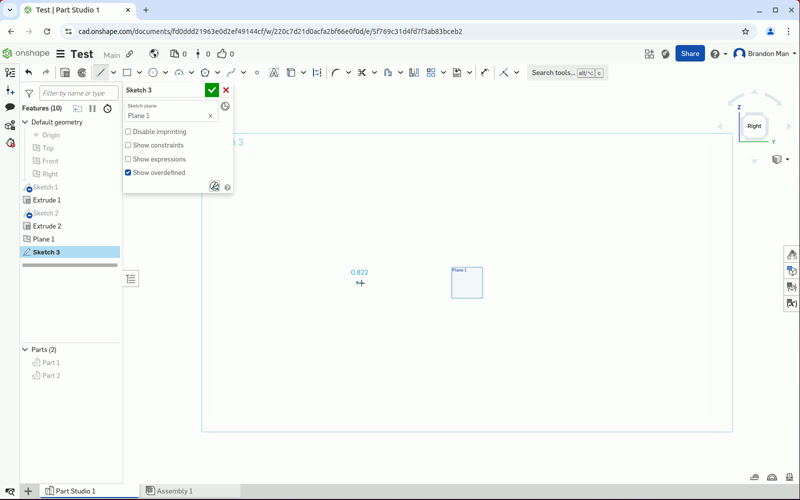
scroll(6)
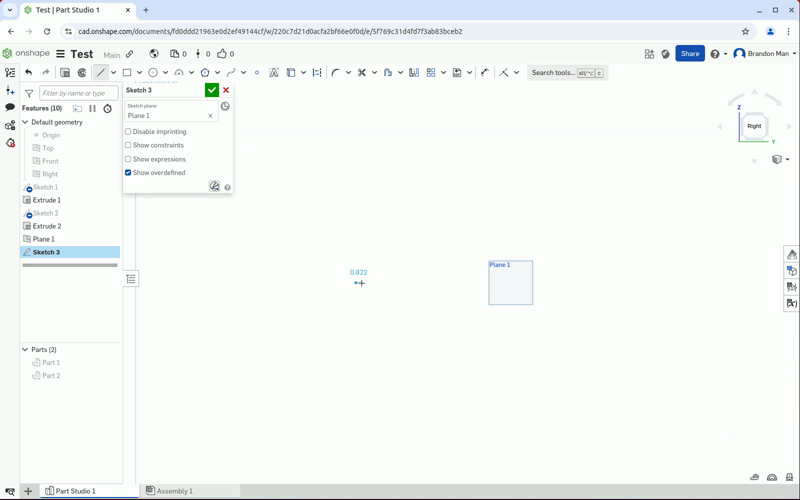
scroll(6)
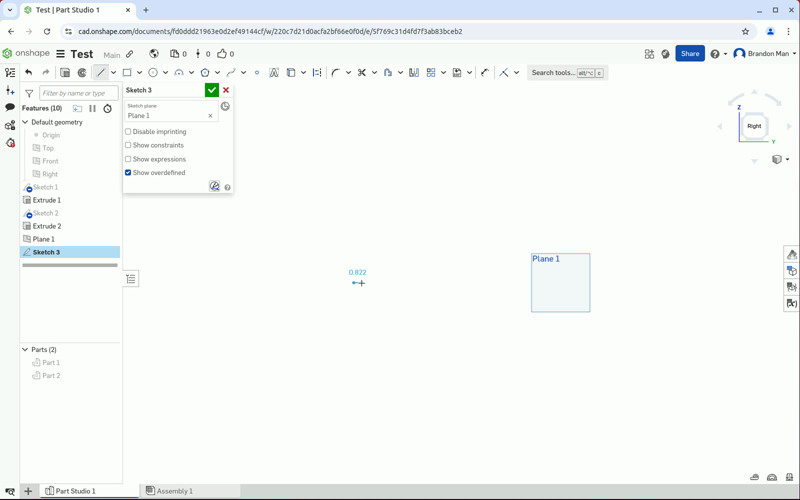
scroll(6)
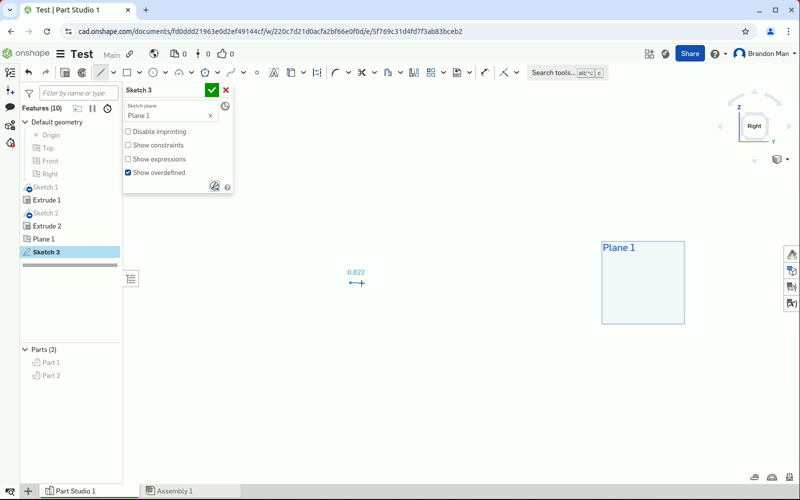
scroll(6)
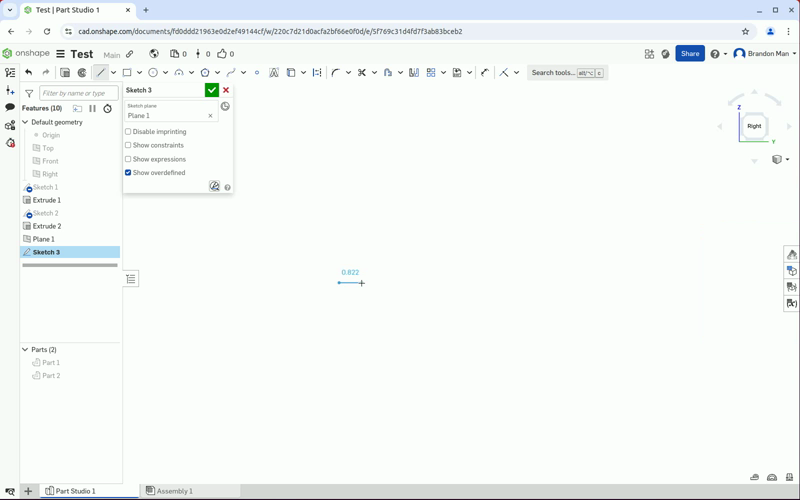
scroll(6)
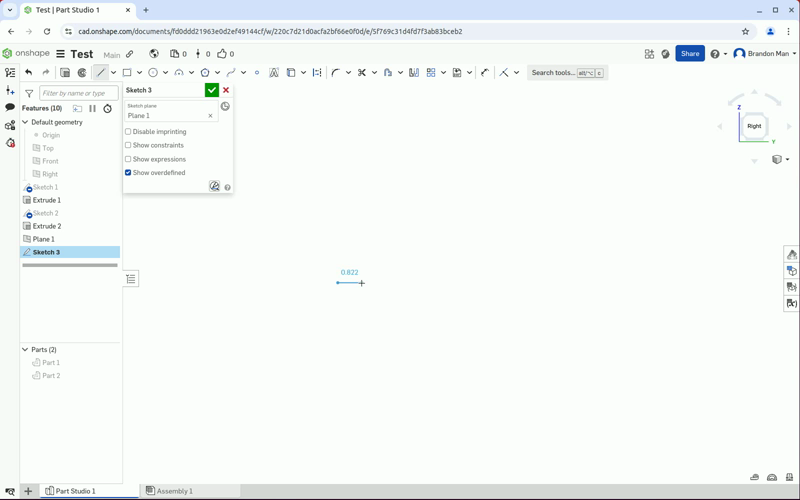
scroll(6)
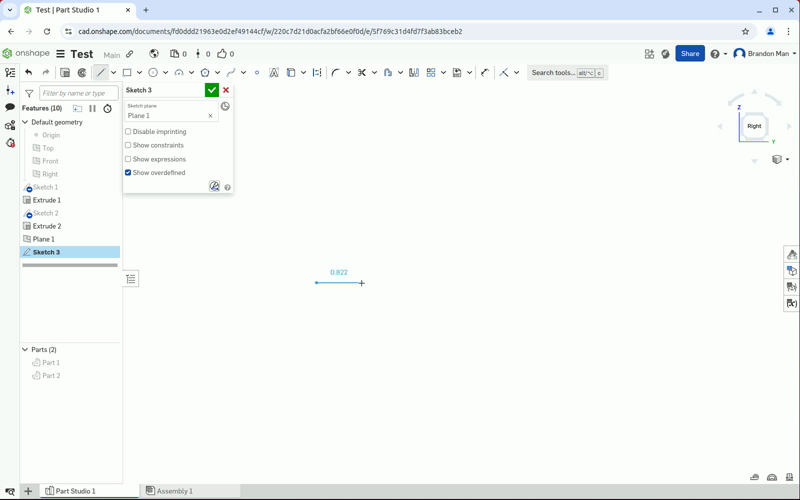
click(361, 282)
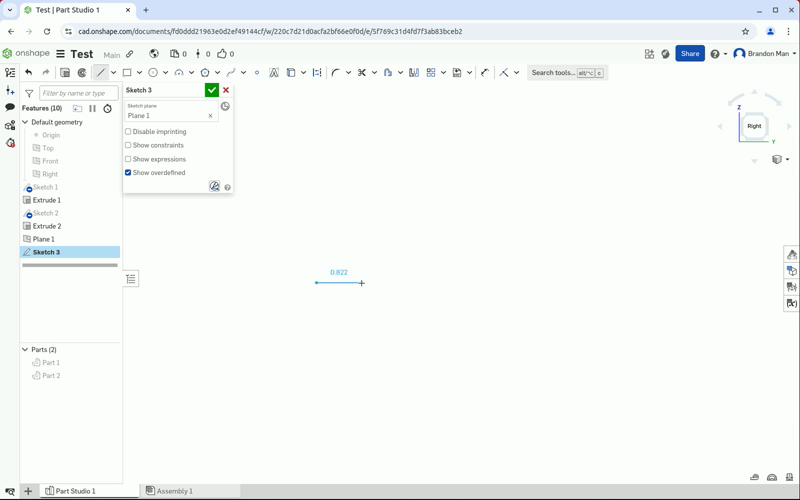
scroll(-6)
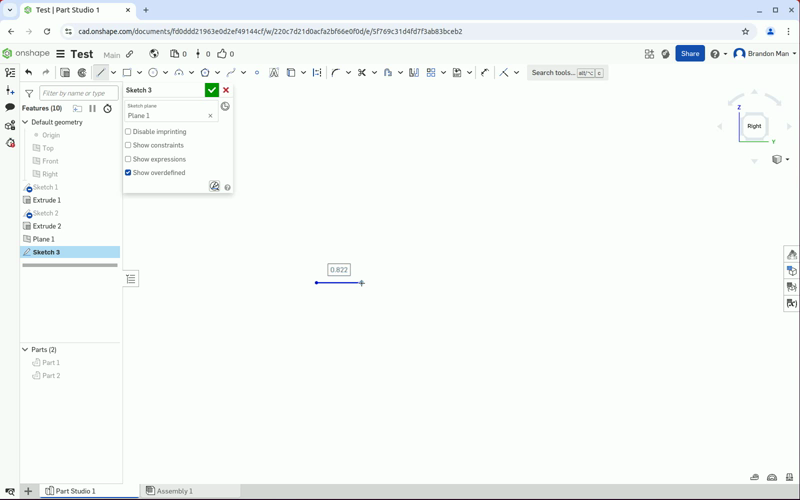
scroll(-6)
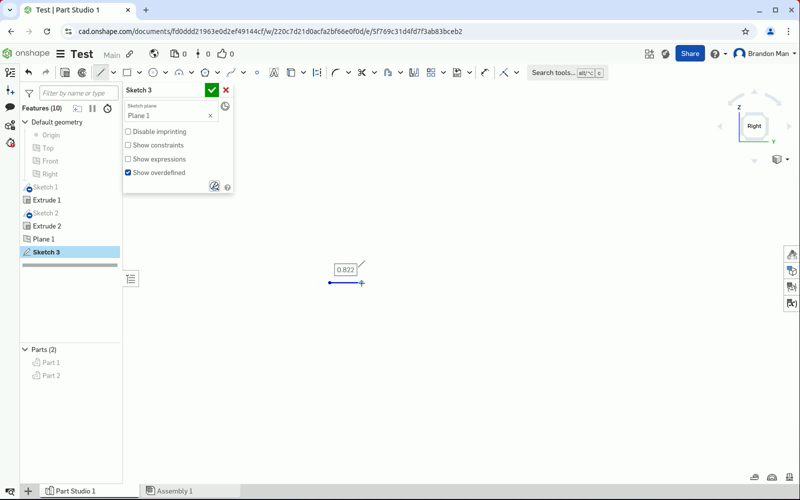
scroll(-6)
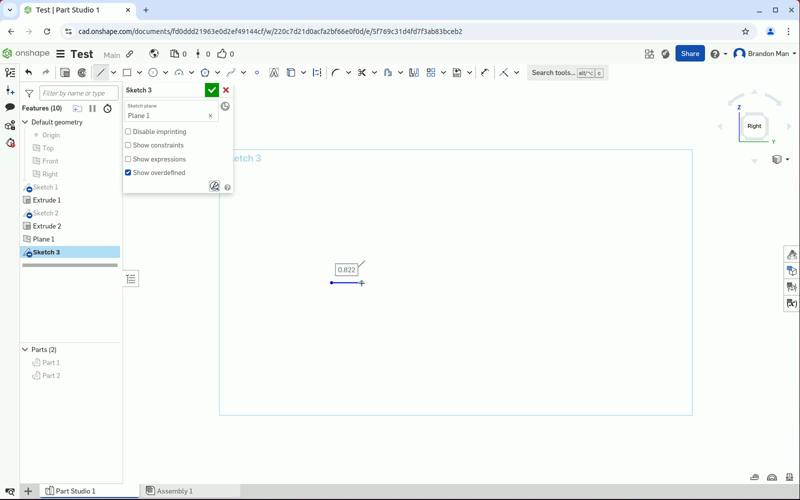
scroll(-6)
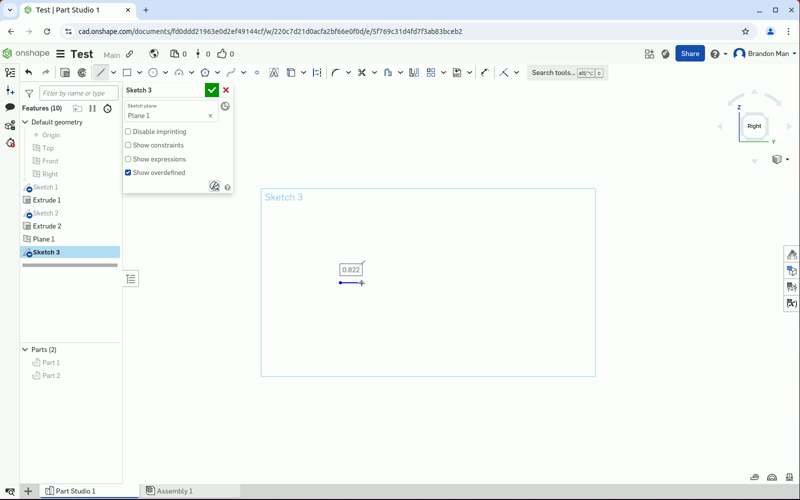
scroll(-6)
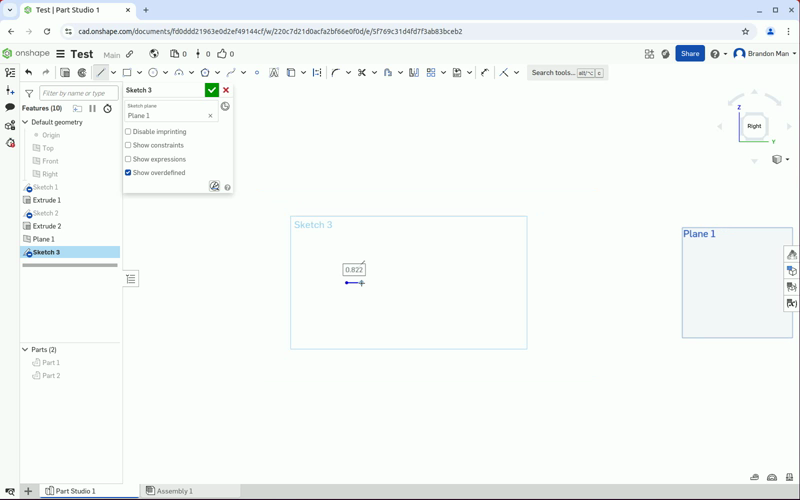
scroll(-6)
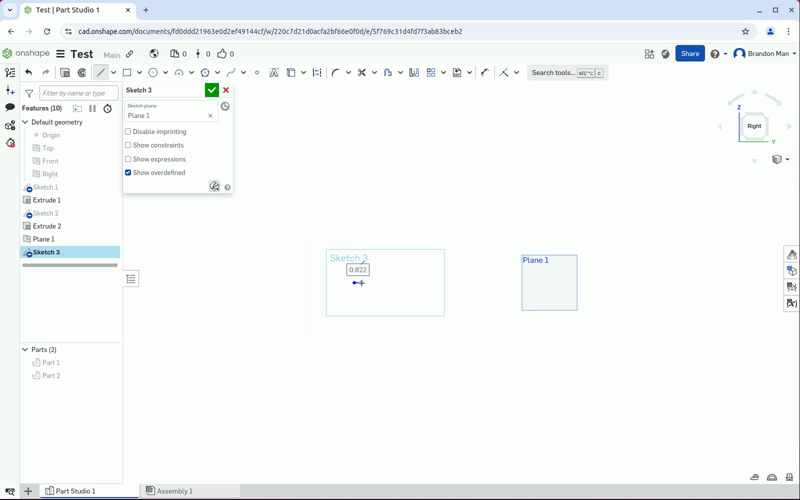
scroll(-6)
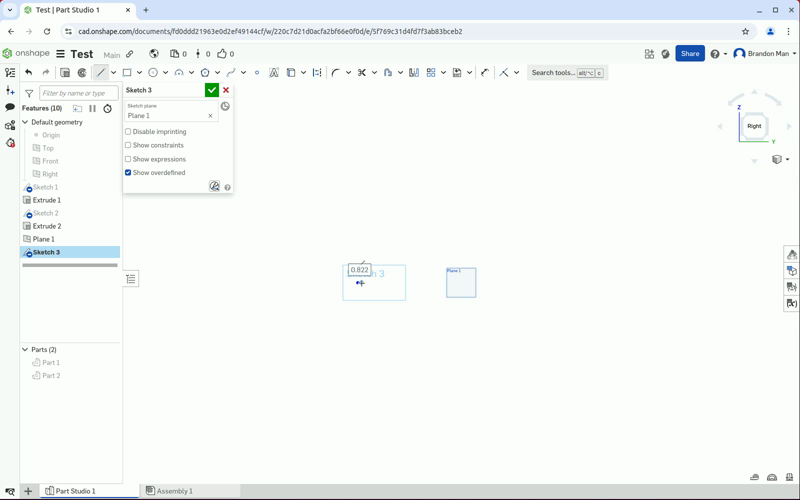
key_up(shift)
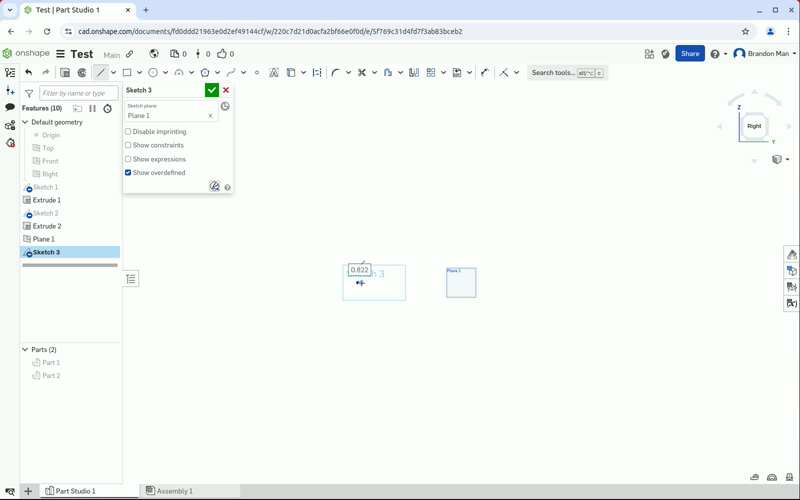
key_down(shift)
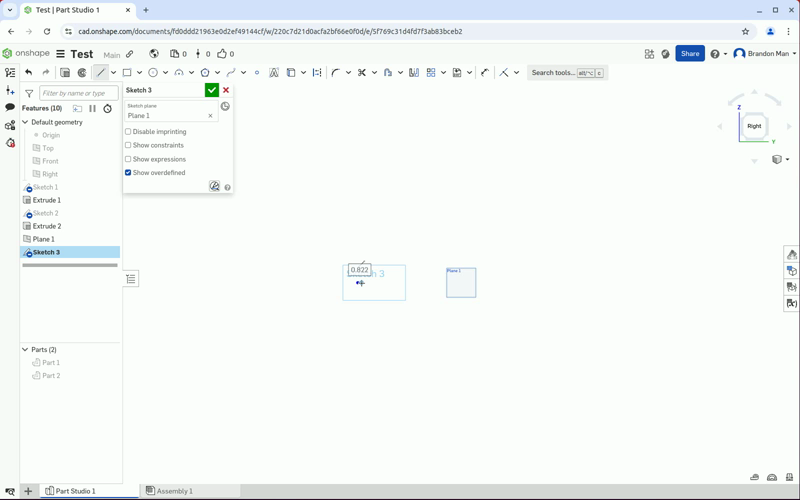
mouse_move(391, 282)
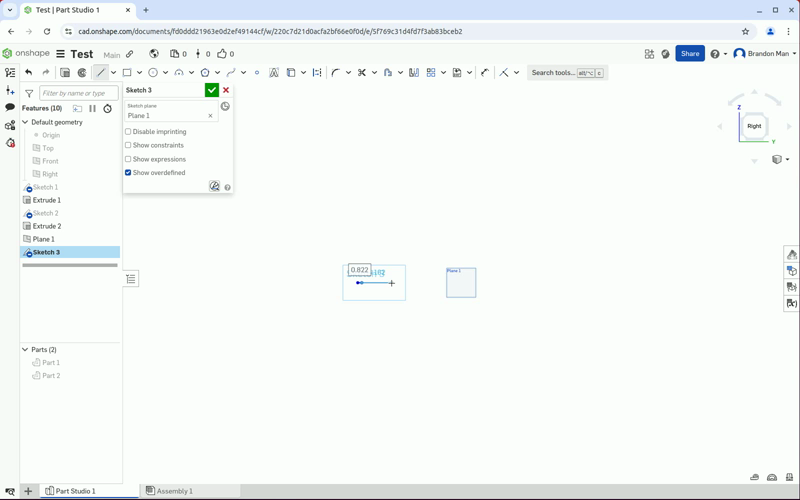
mouse_move(361, 277)
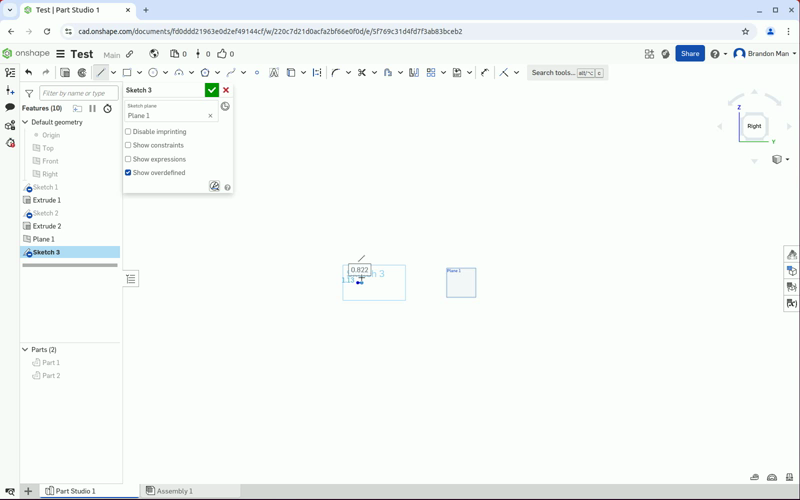
scroll(6)
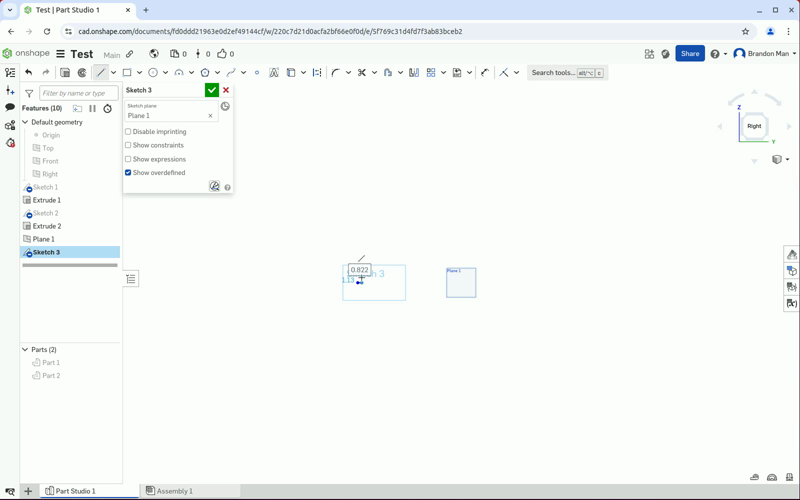
scroll(6)
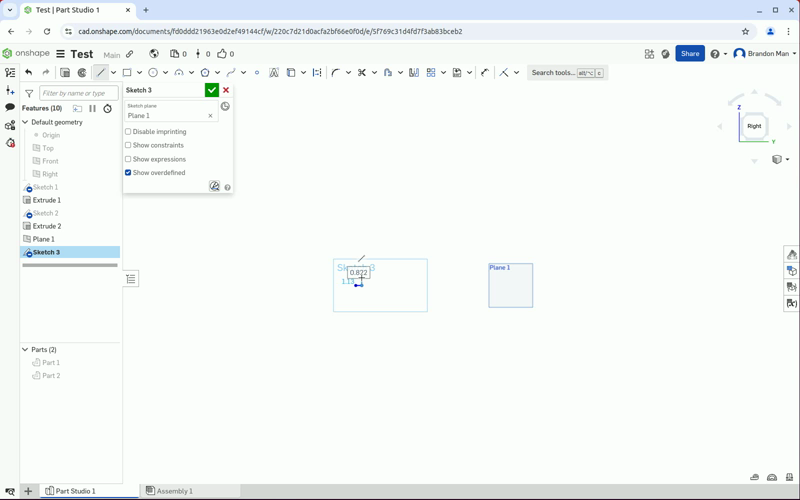
scroll(6)
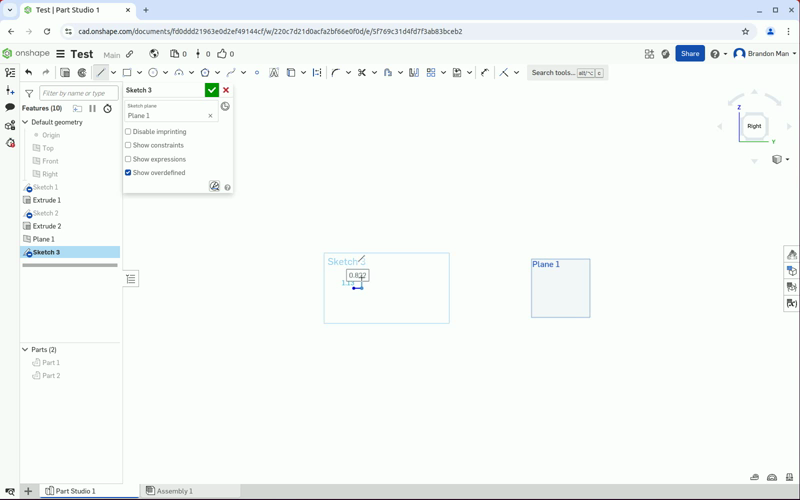
scroll(6)
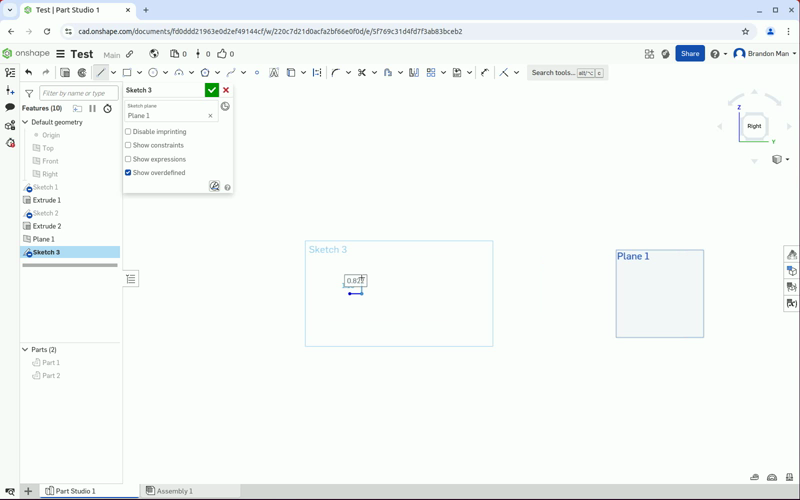
scroll(6)
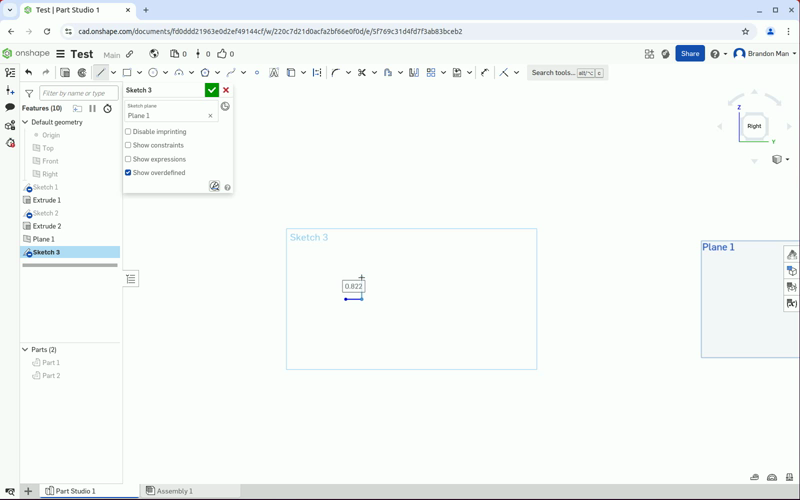
scroll(6)
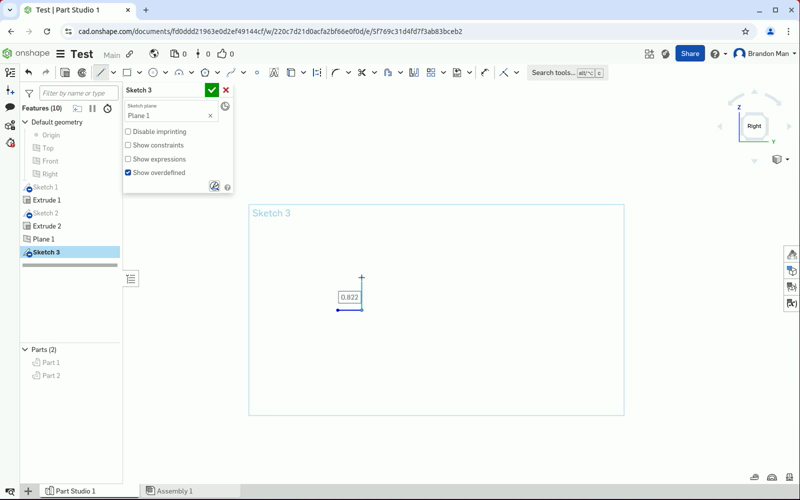
scroll(6)
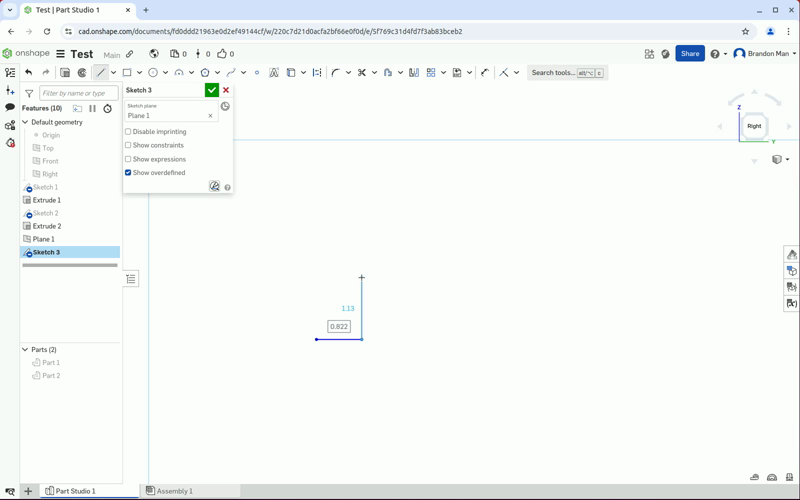
click(361, 277)
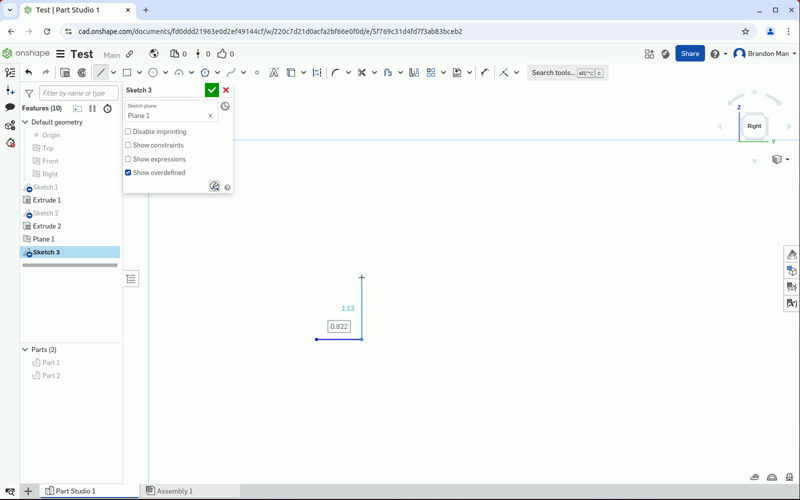
scroll(-6)
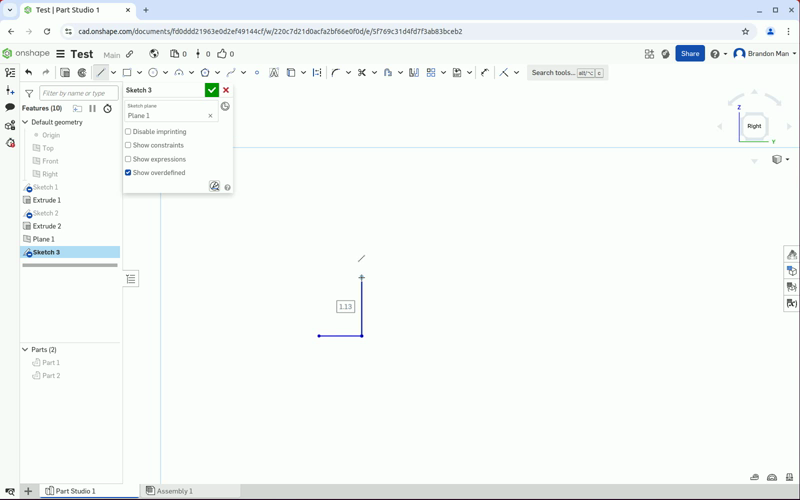
scroll(-6)
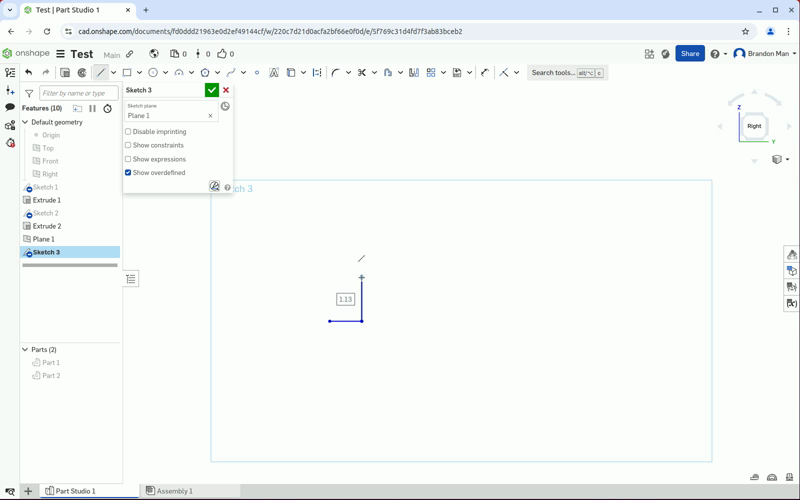
scroll(-6)
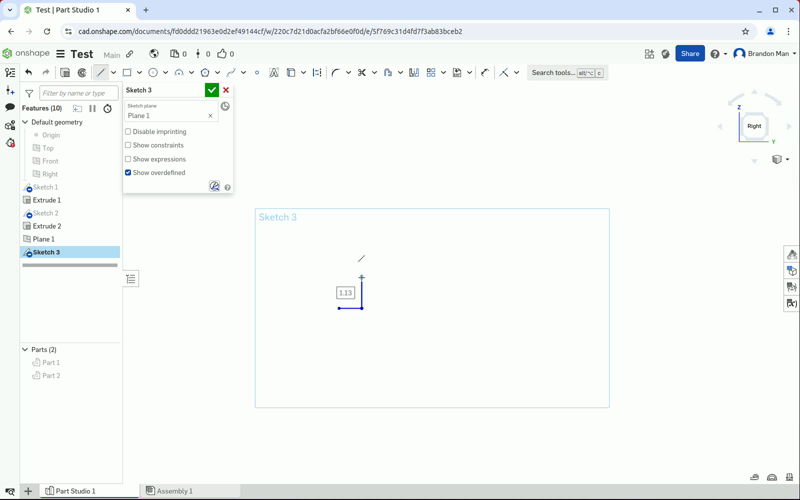
scroll(-6)
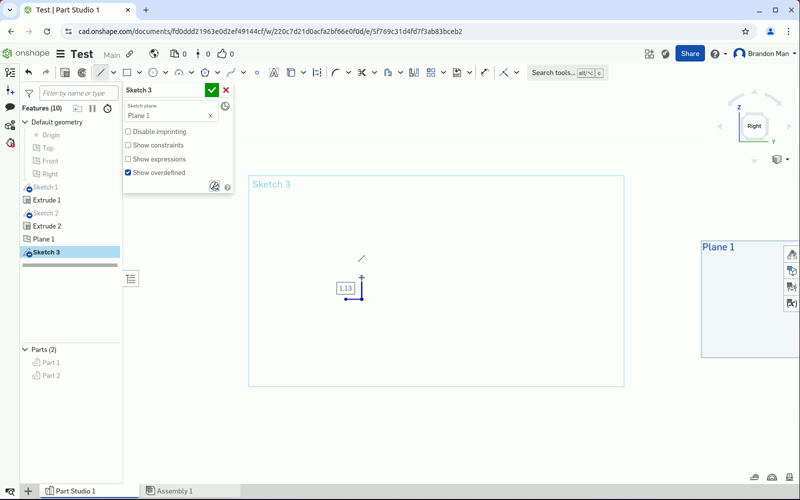
scroll(-6)
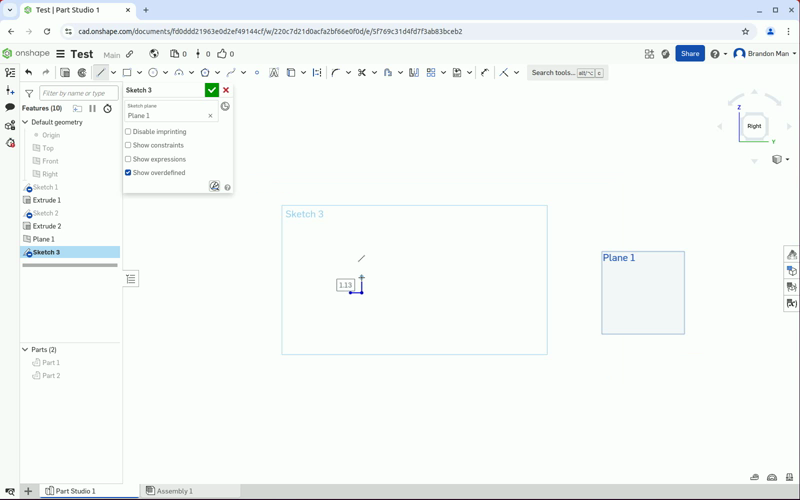
scroll(-6)
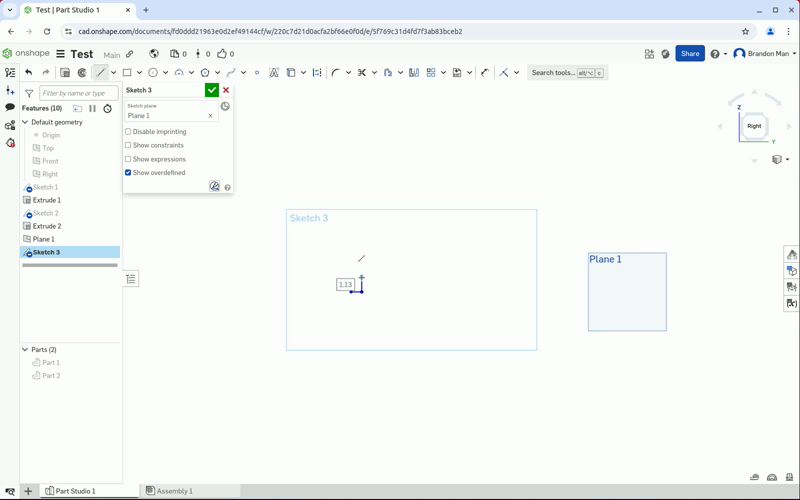
scroll(-6)
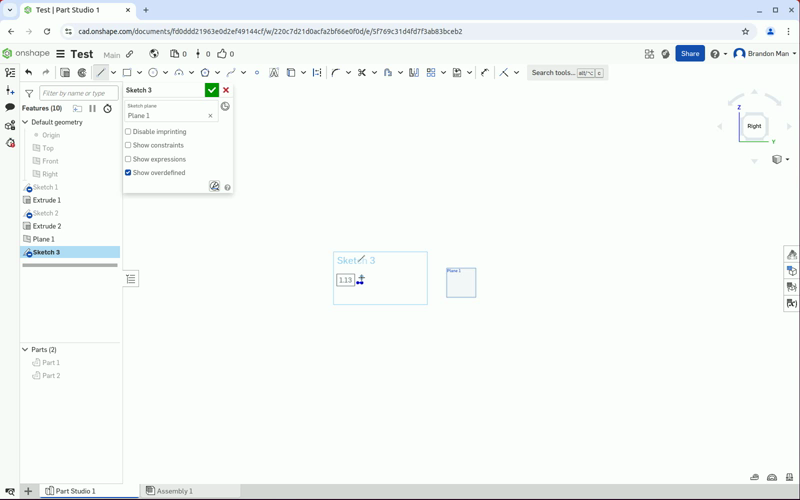
key_up(shift)
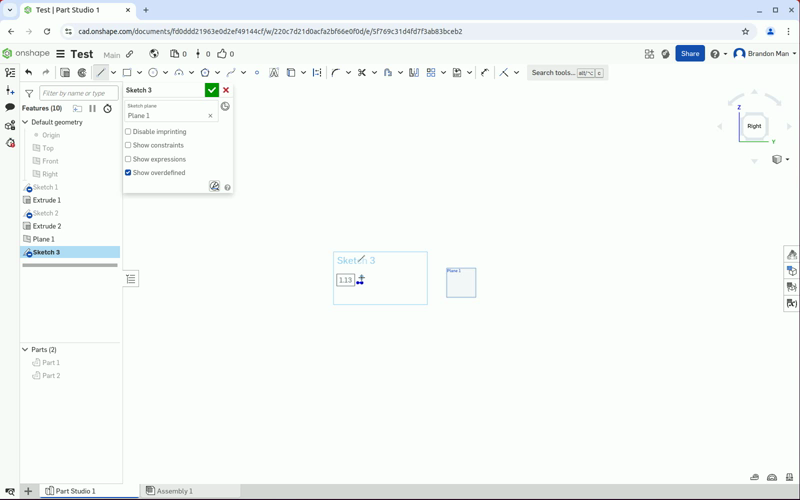
key_down(shift)
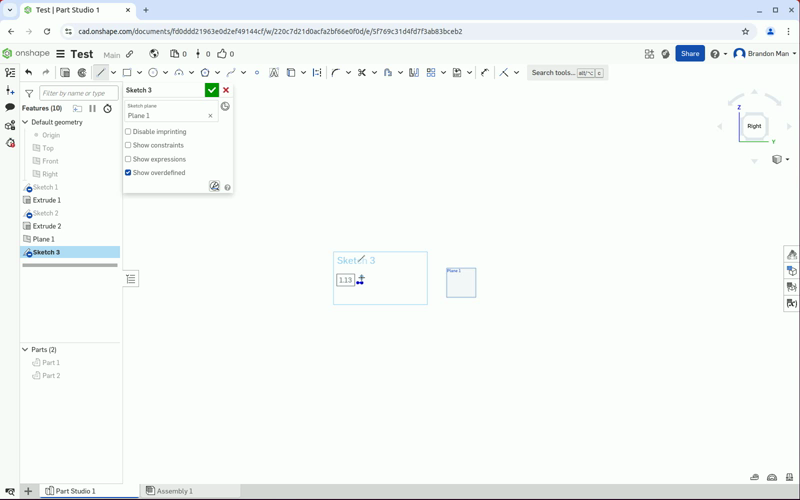
mouse_move(391, 277)
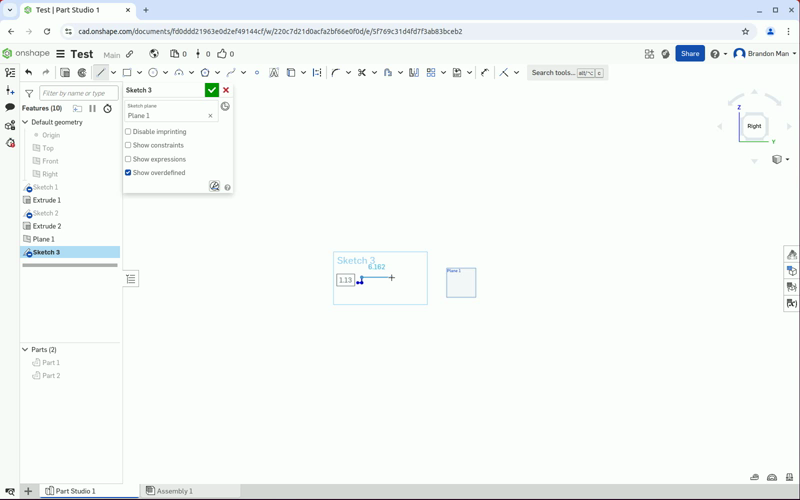
mouse_move(357, 277)
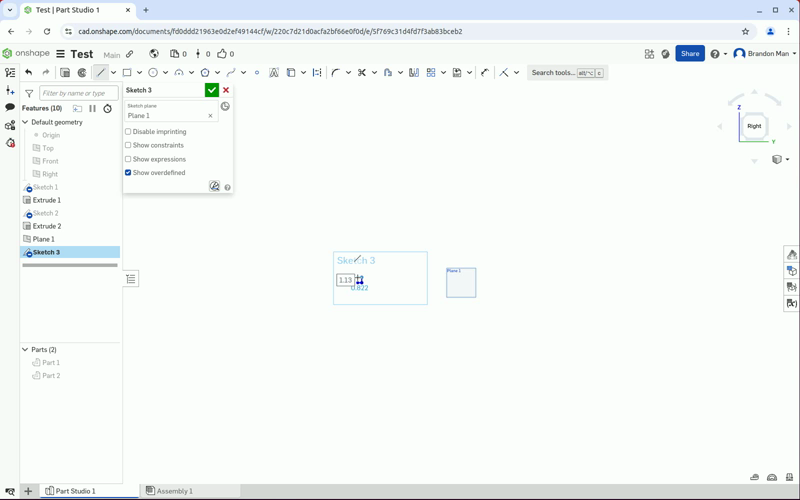
scroll(6)
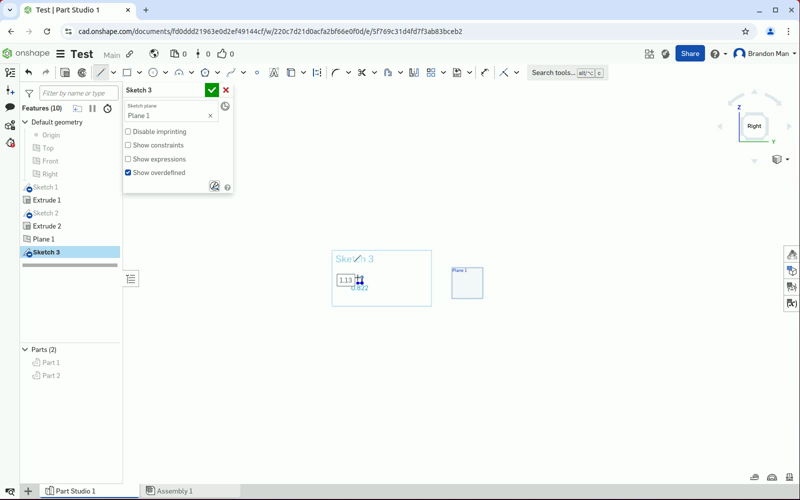
scroll(6)
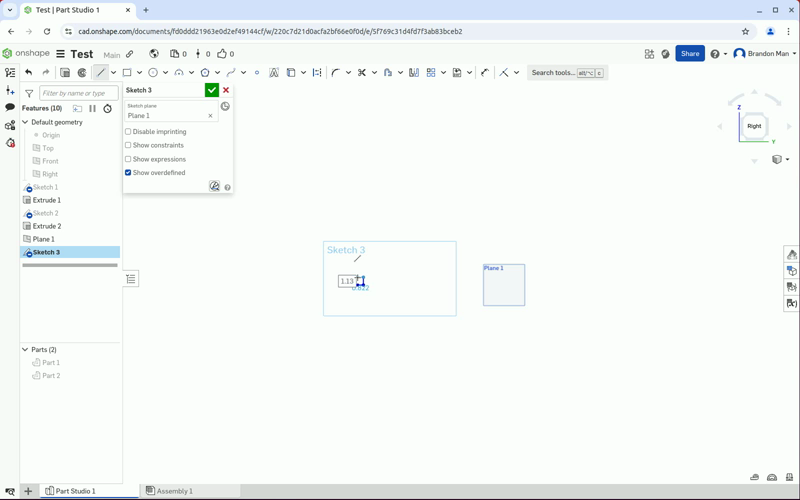
scroll(6)
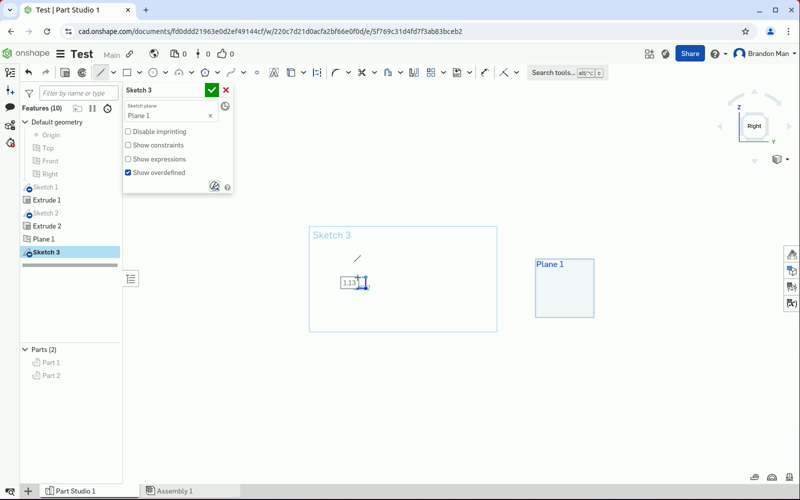
scroll(6)
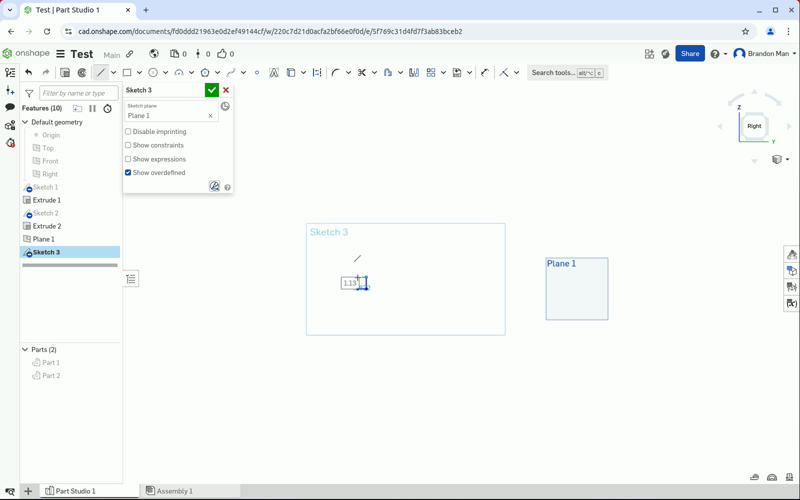
scroll(6)
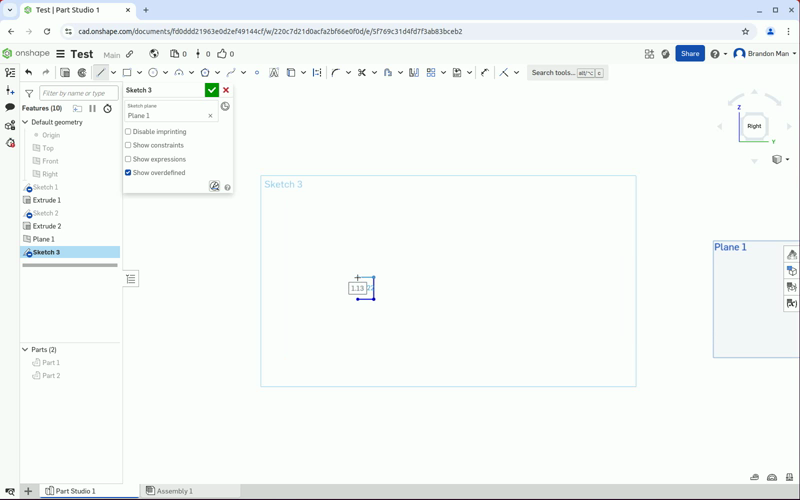
scroll(6)
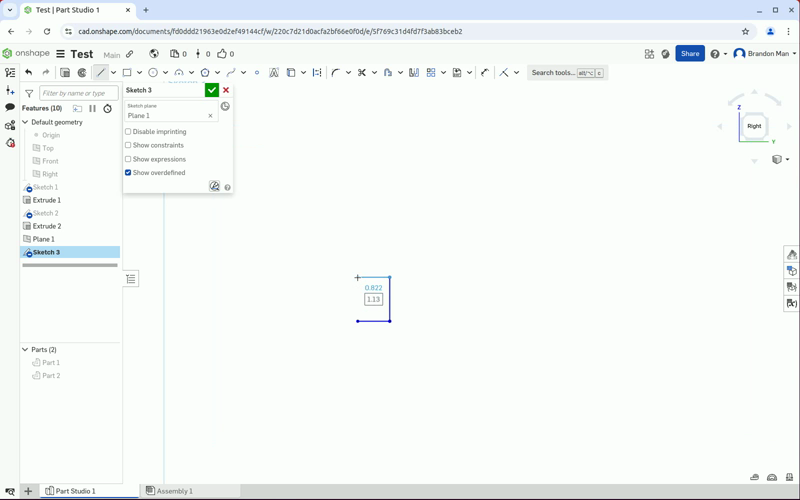
scroll(6)
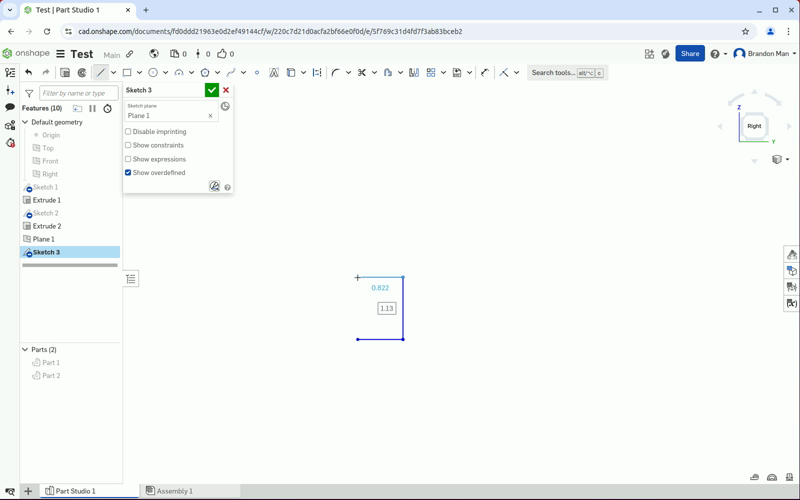
click(357, 277)
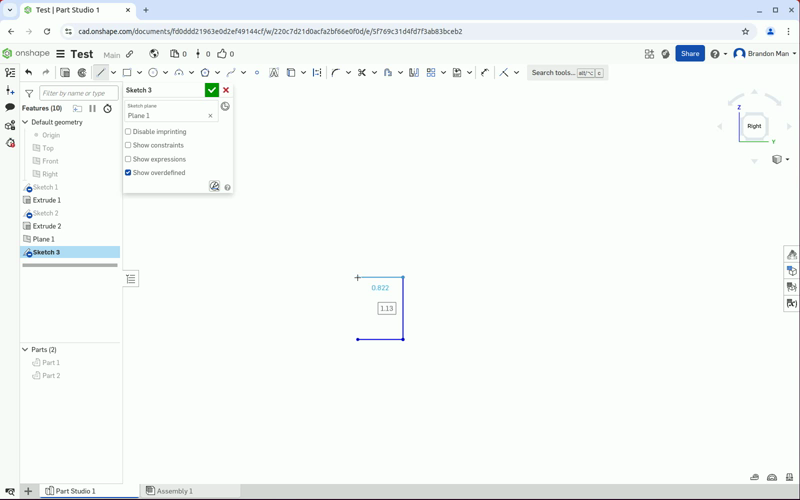
scroll(-6)
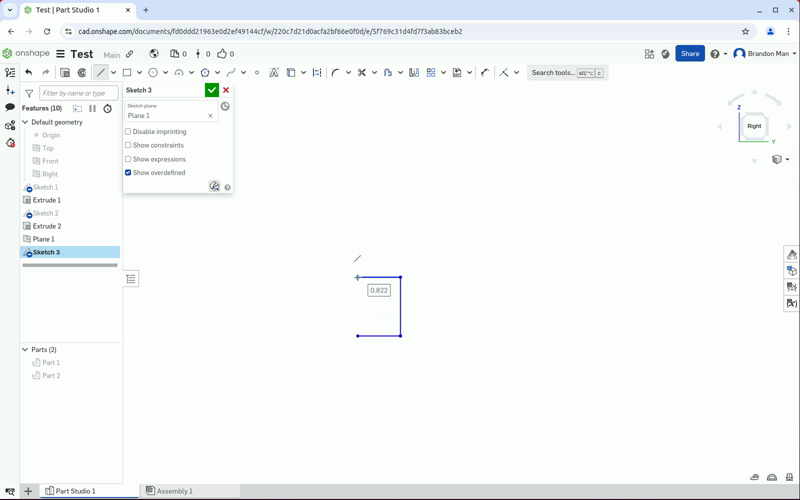
scroll(-6)
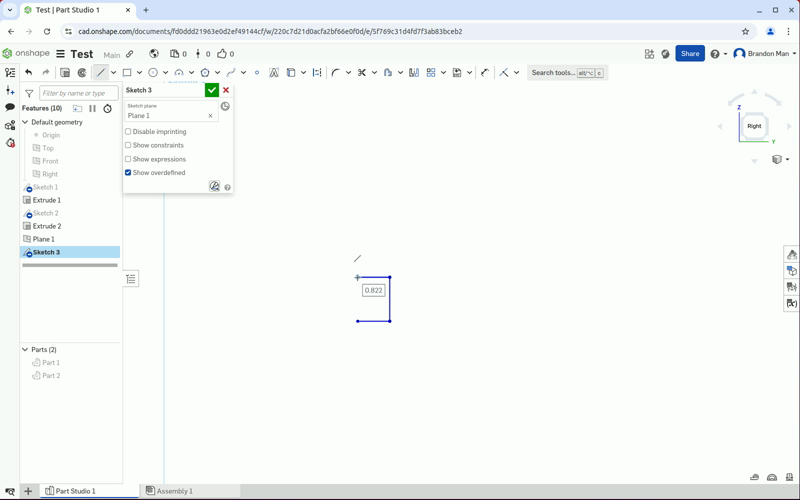
scroll(-6)
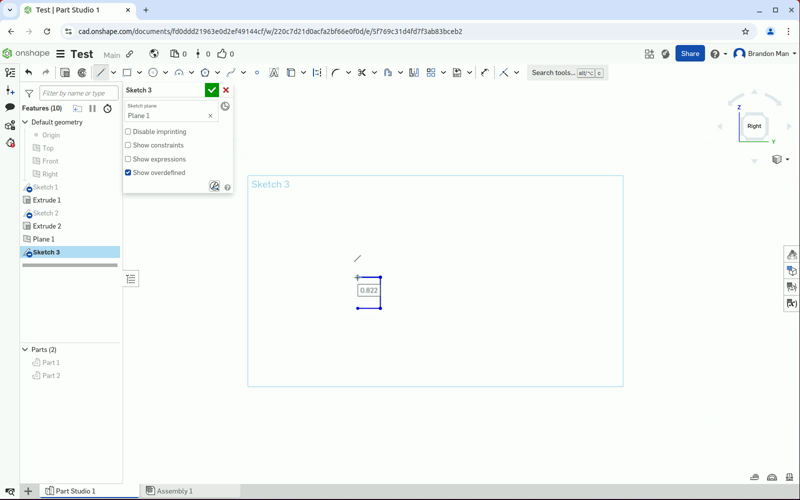
scroll(-6)
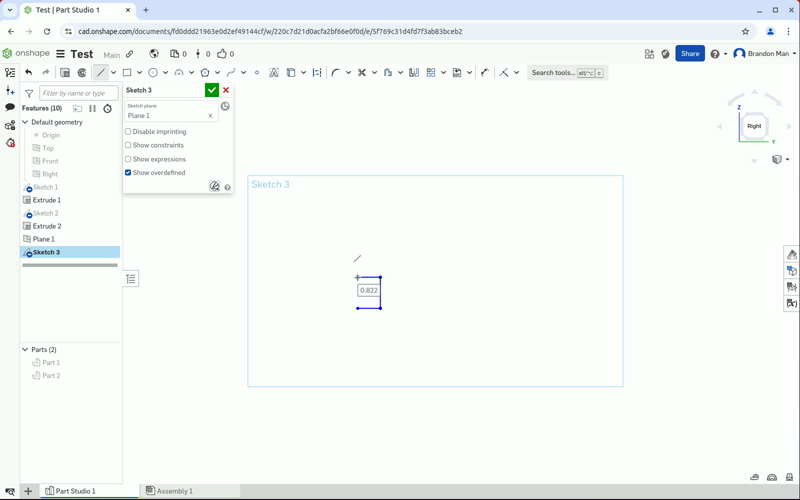
scroll(-6)
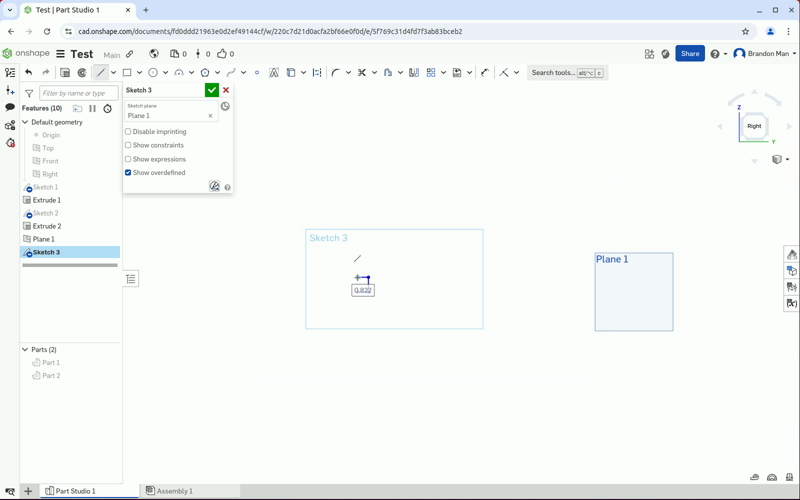
scroll(-6)
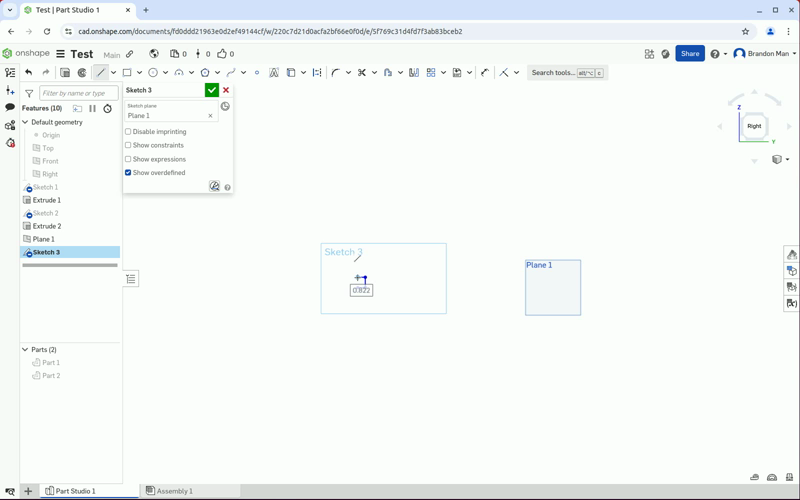
scroll(-6)
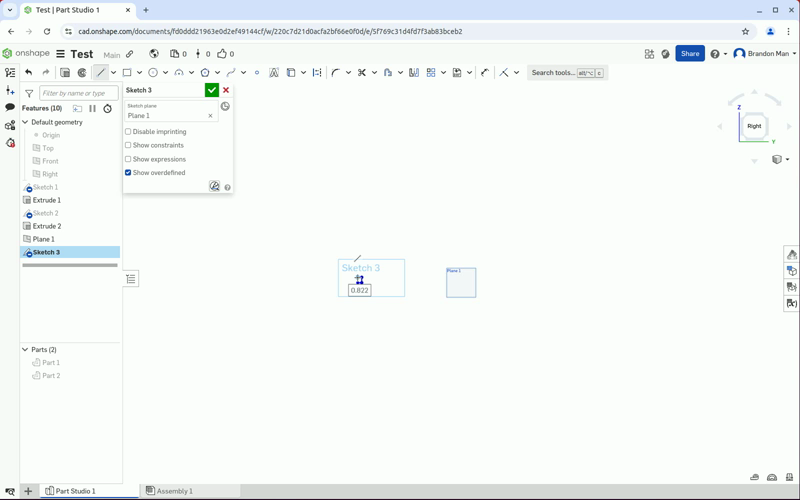
key_up(shift)
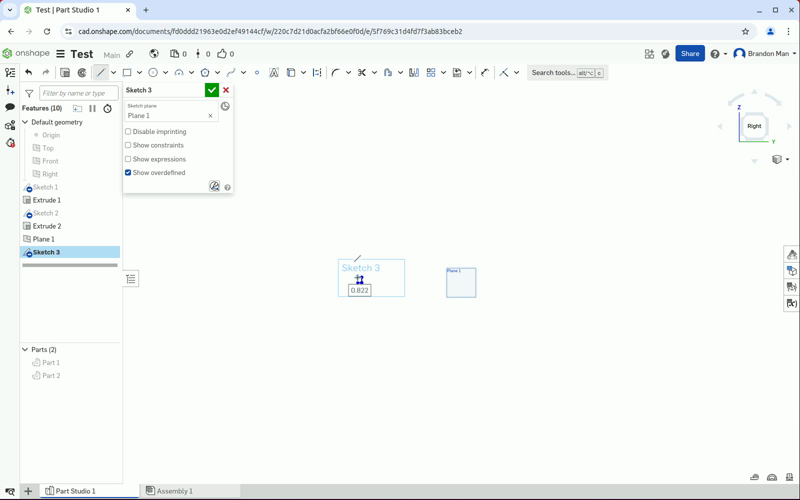
mouse_move(387, 277)
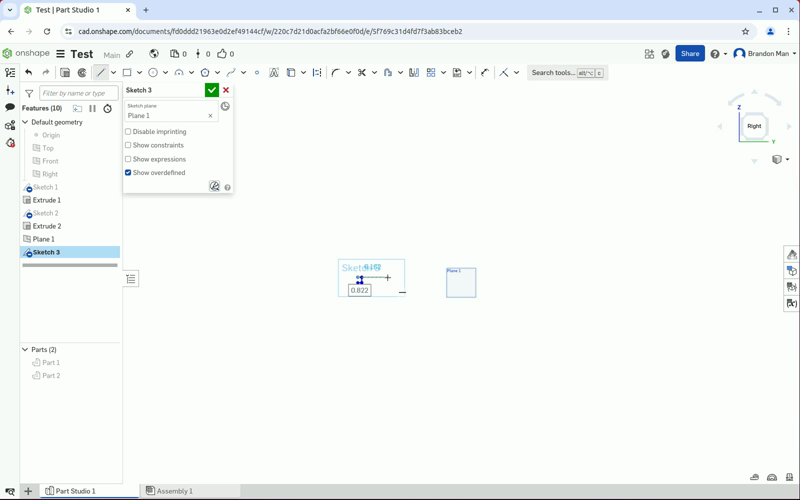
key_down(shift)
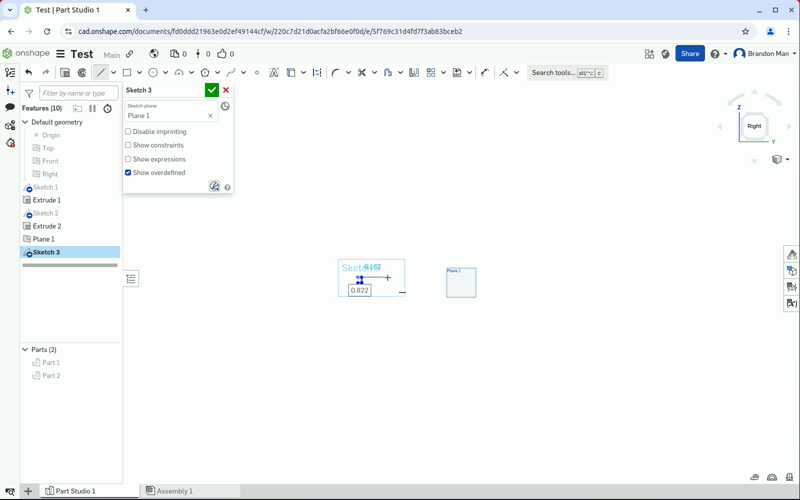
mouse_move(357, 282)
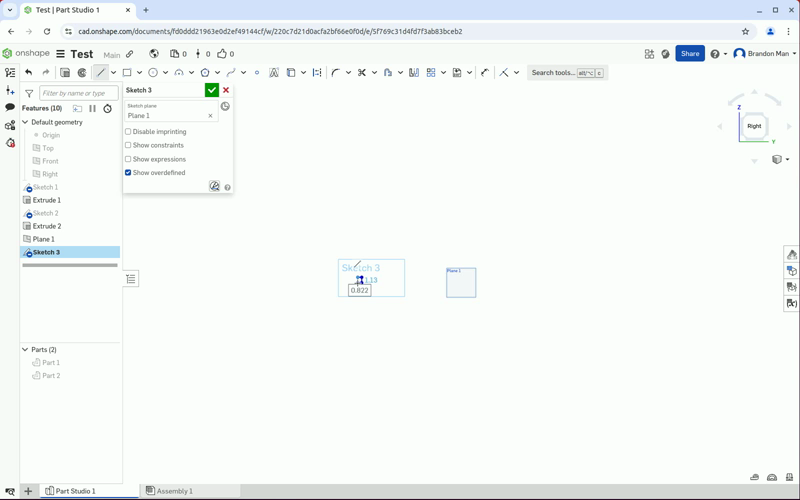
scroll(6)
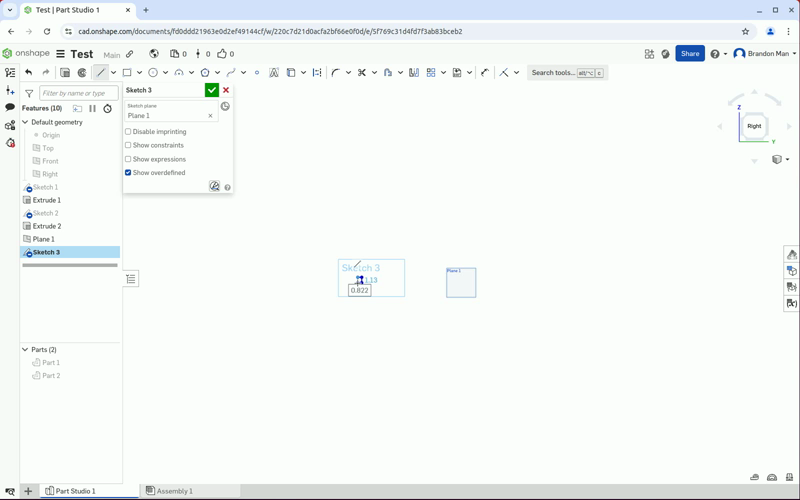
scroll(6)
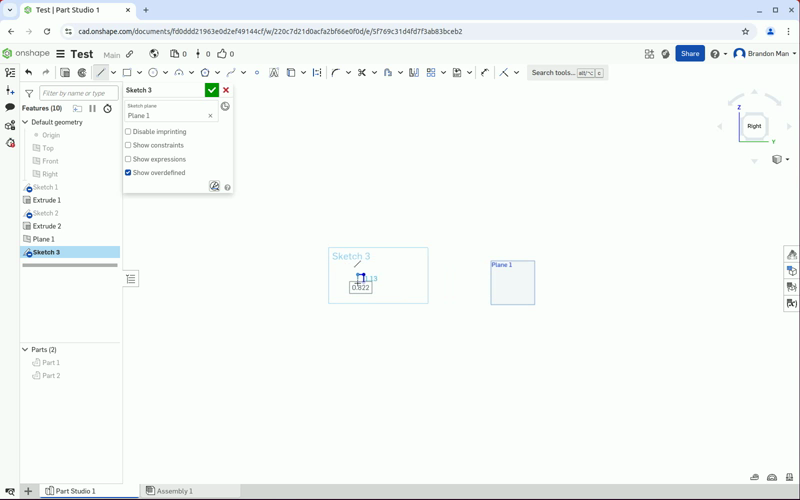
scroll(6)
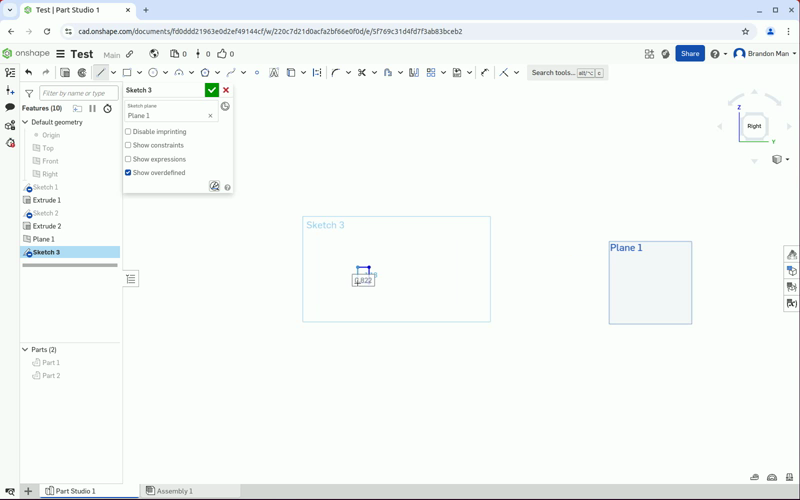
scroll(6)
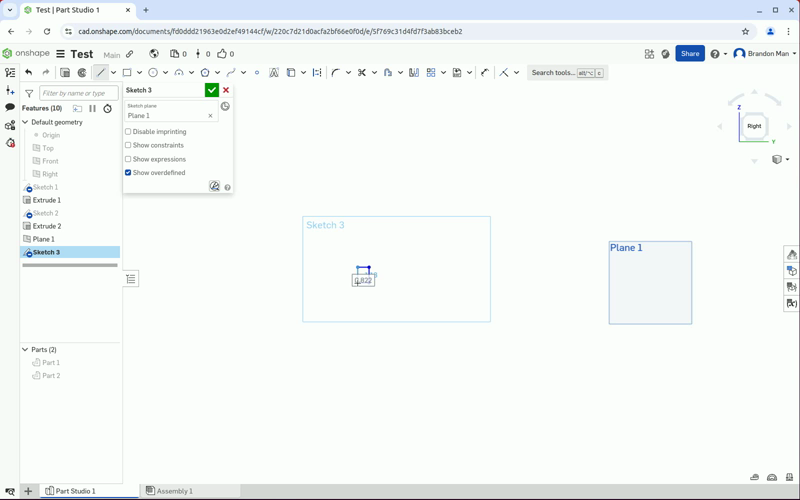
scroll(6)
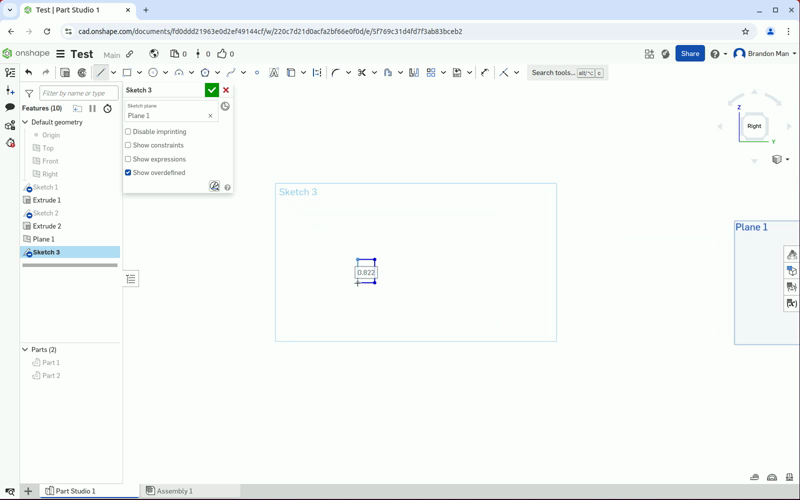
scroll(6)
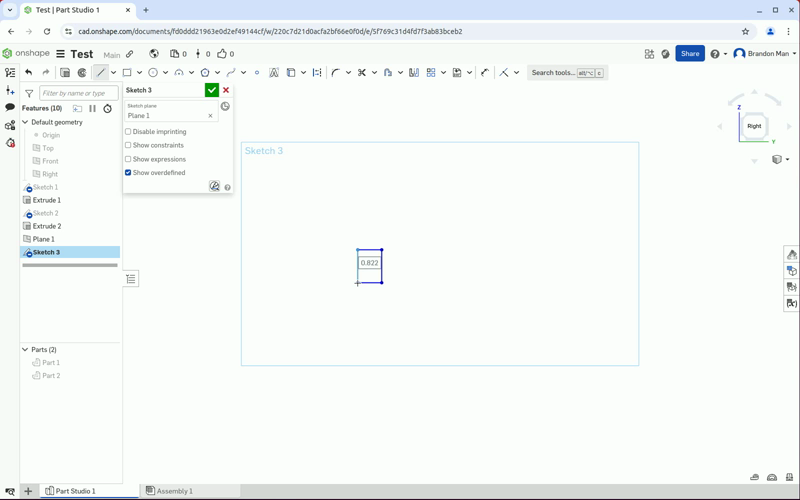
scroll(6)
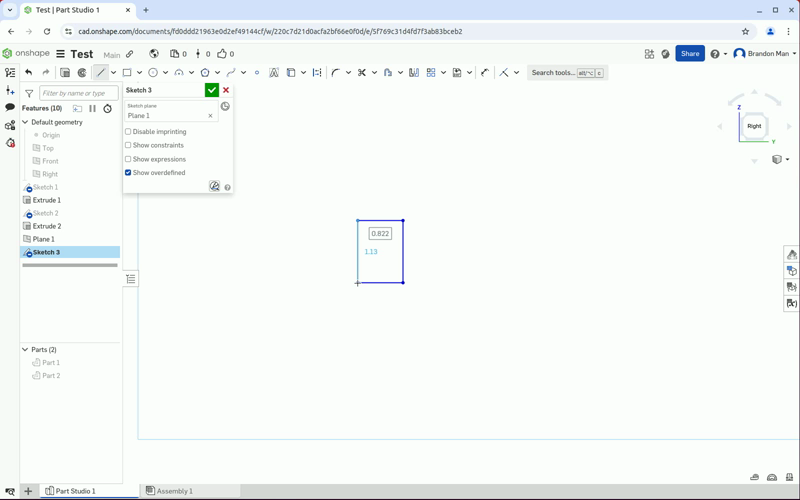
key_up(shift)
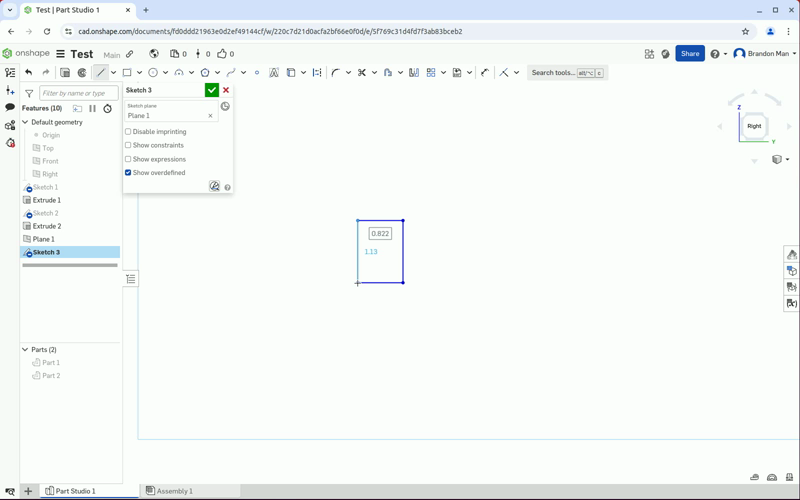
click(357, 282)
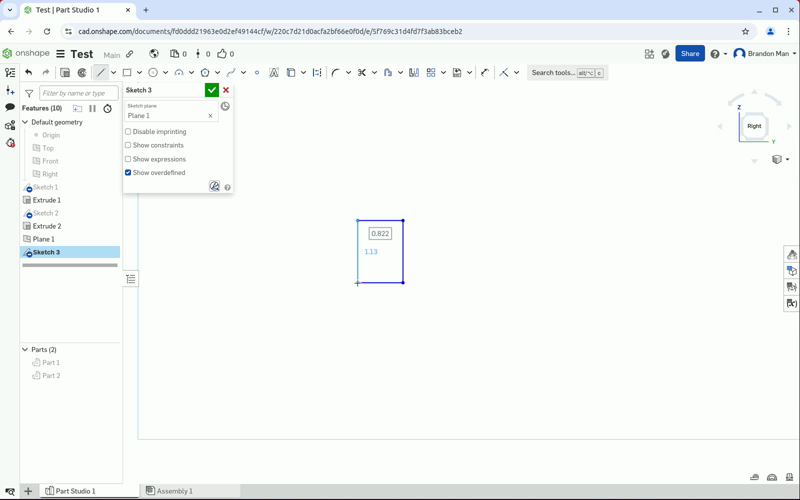
scroll(-6)
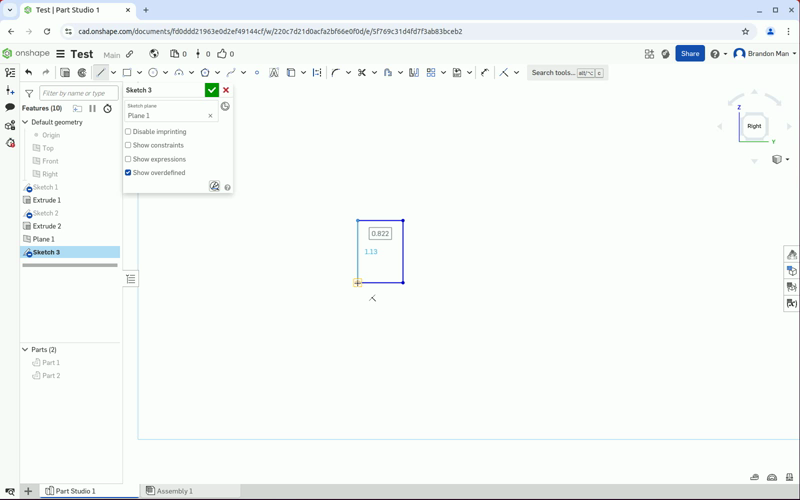
scroll(-6)
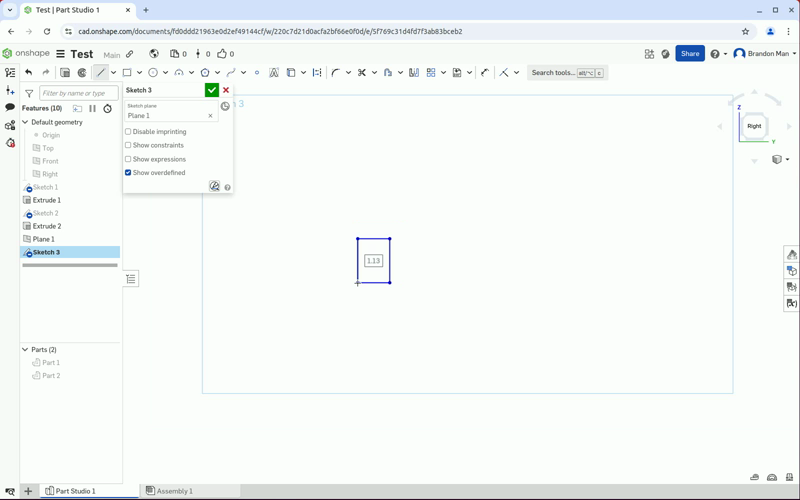
scroll(-6)
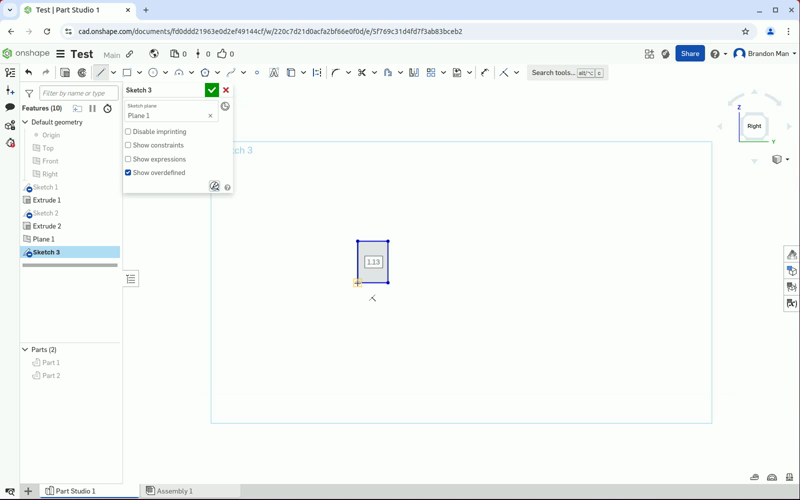
scroll(-6)
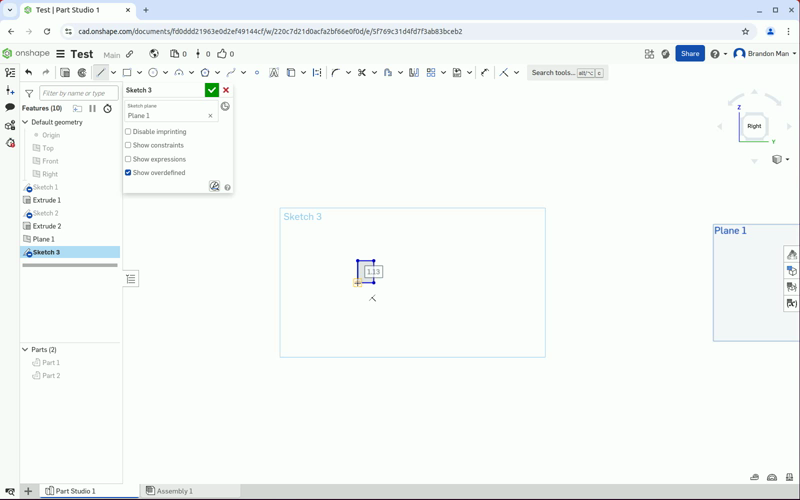
scroll(-6)
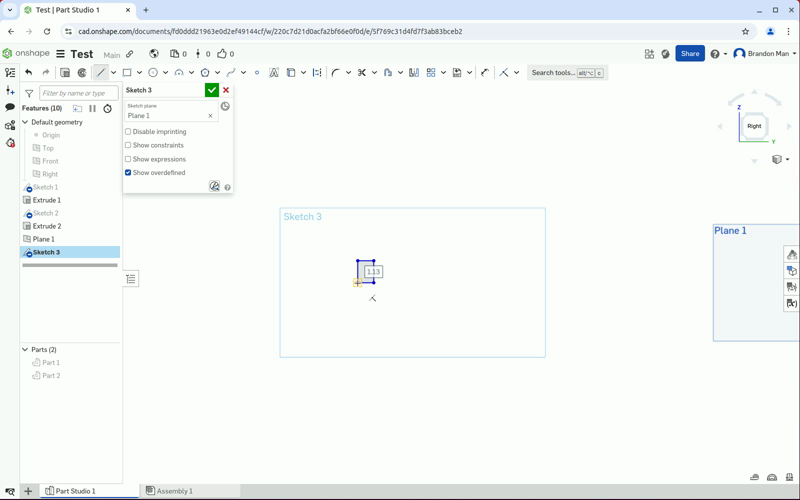
scroll(-6)
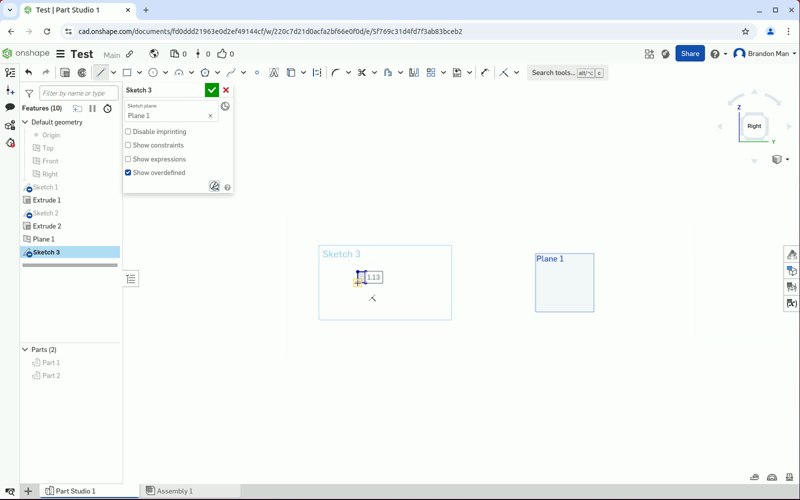
scroll(-6)
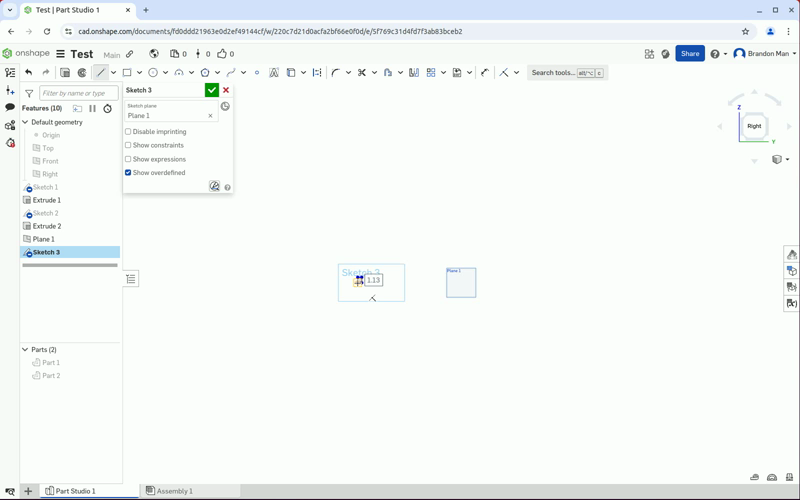
key(esc)
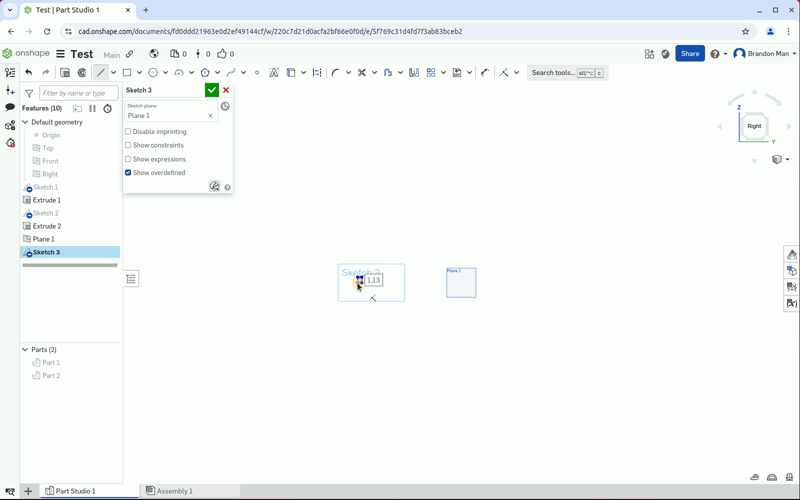
mouse_move(360, 279)
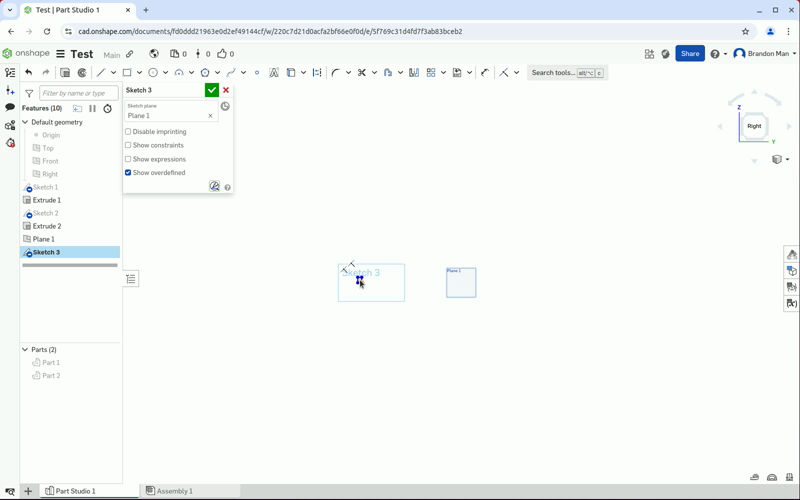
scroll(6)
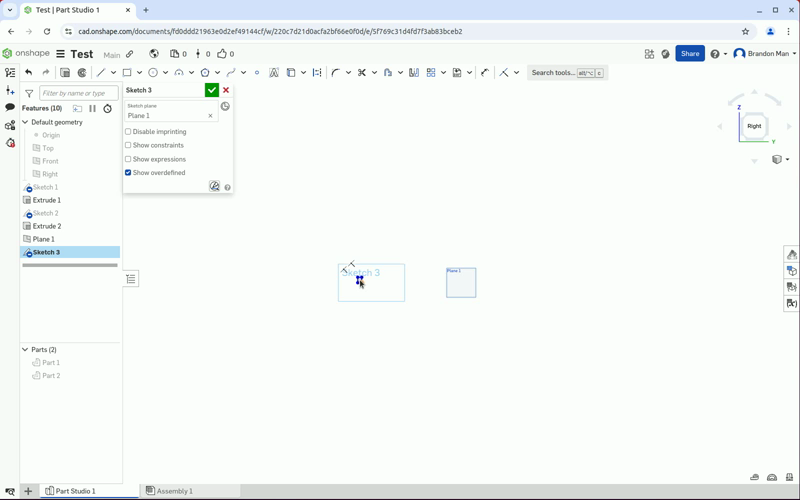
scroll(6)
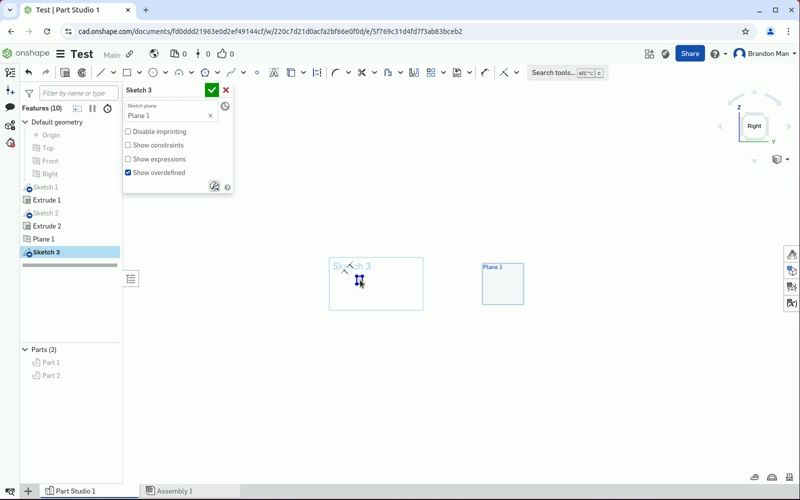
scroll(6)
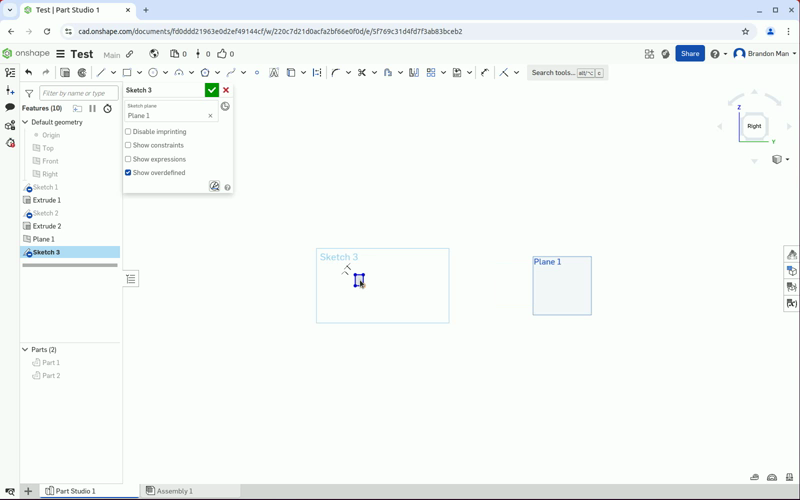
scroll(6)
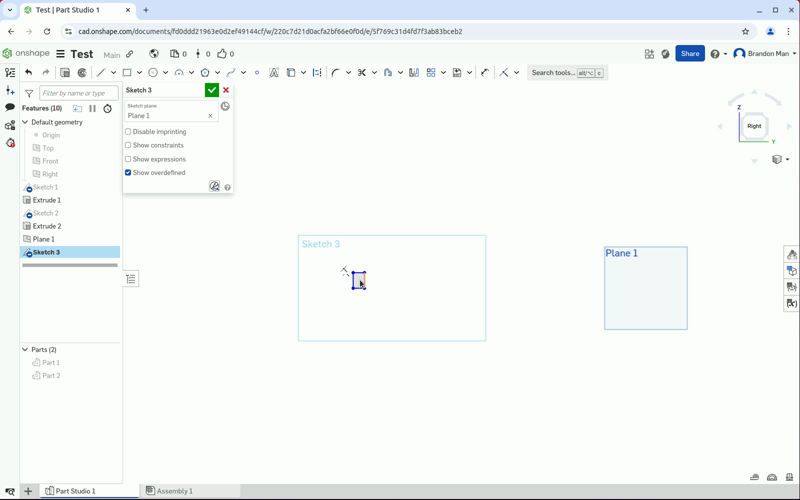
scroll(6)
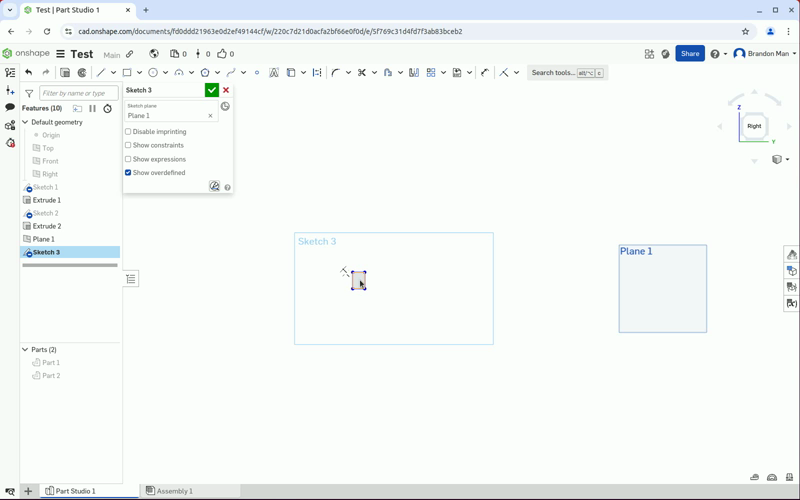
scroll(6)
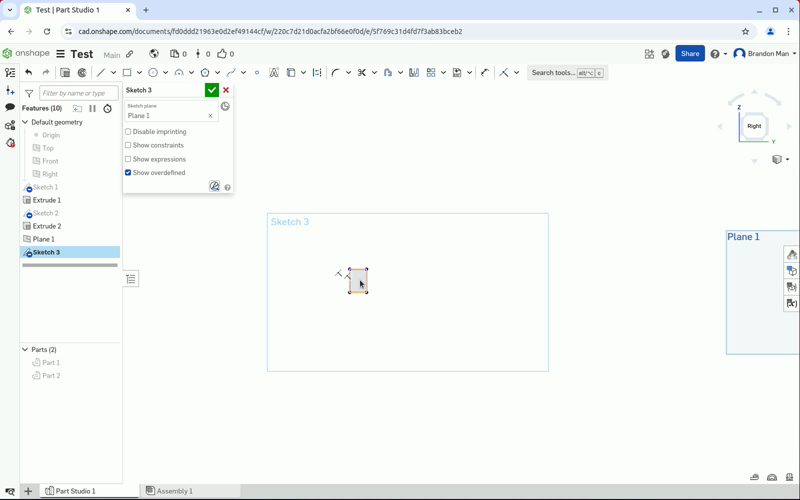
scroll(6)
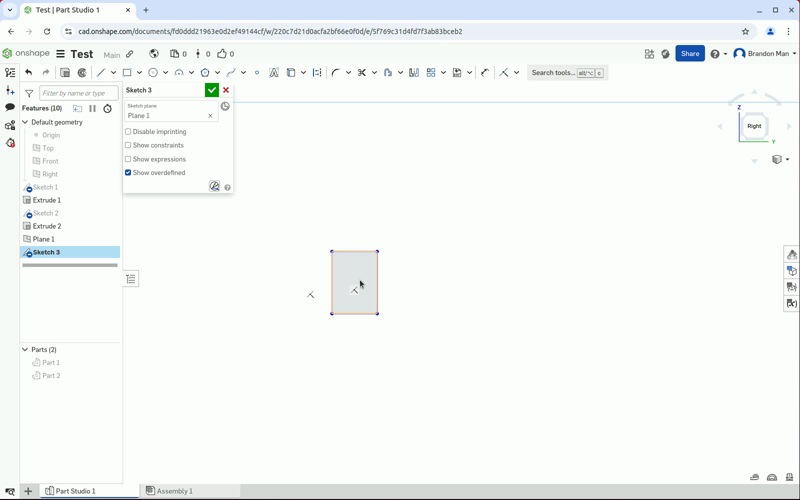
click(360, 279)
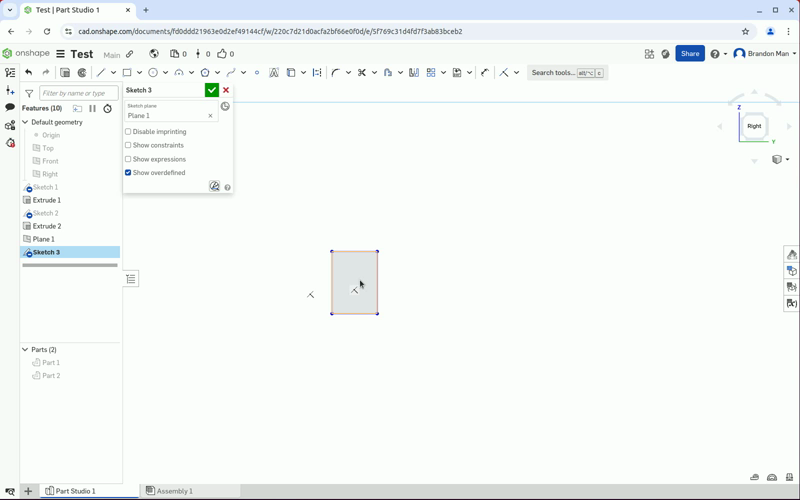
scroll(-6)
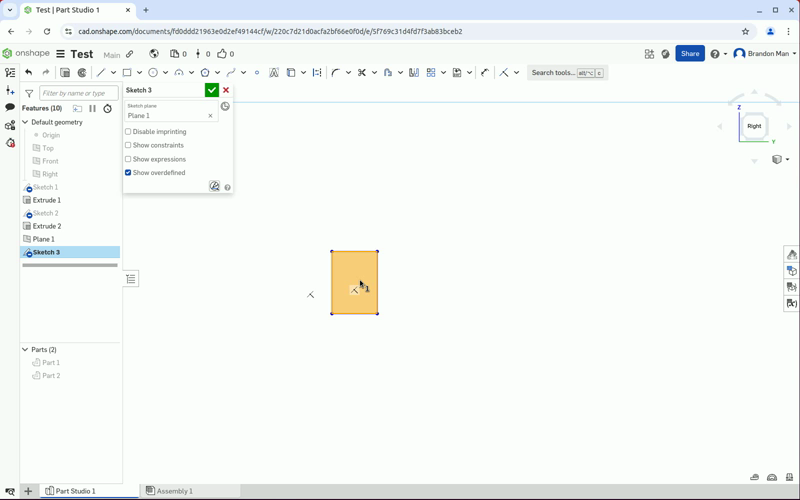
scroll(-6)
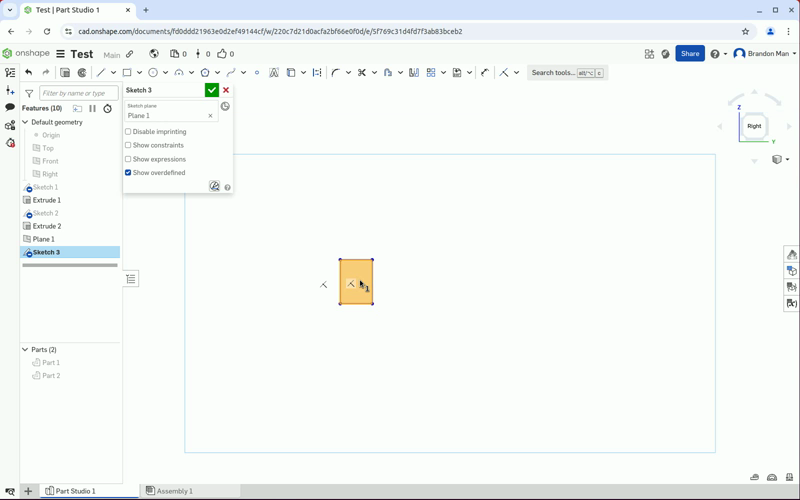
scroll(-6)
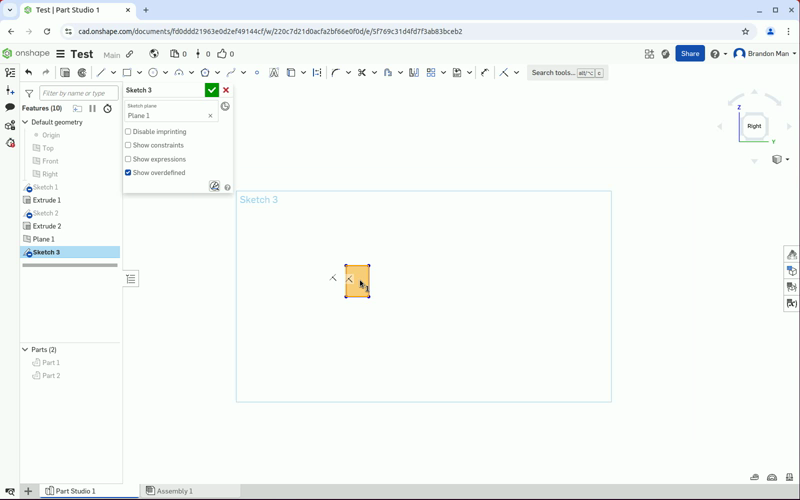
scroll(-6)
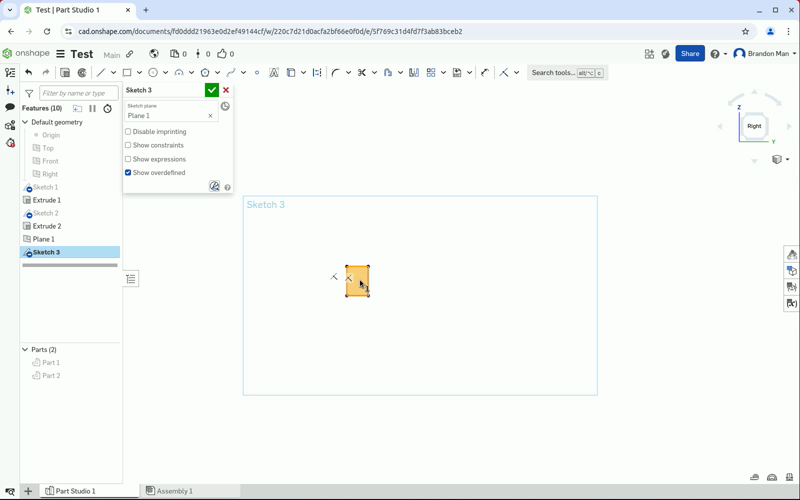
scroll(-6)
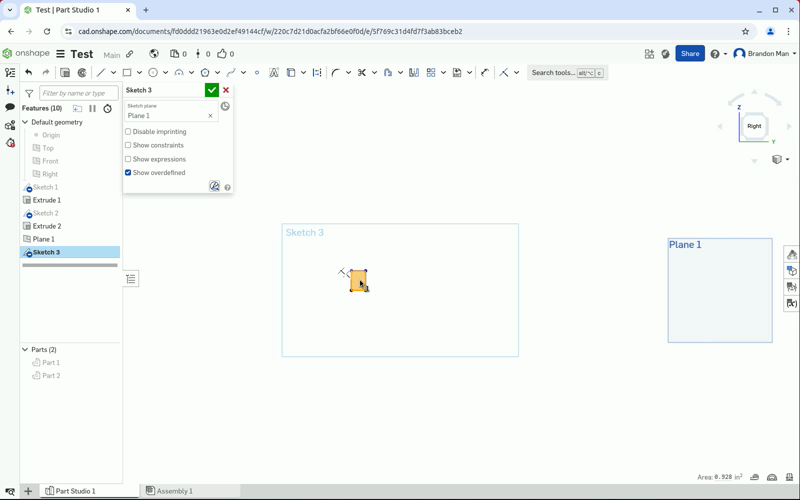
scroll(-6)
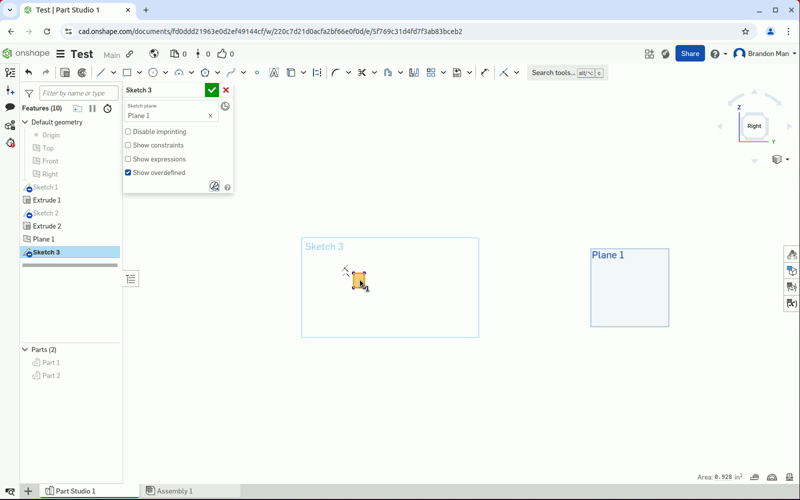
scroll(-6)
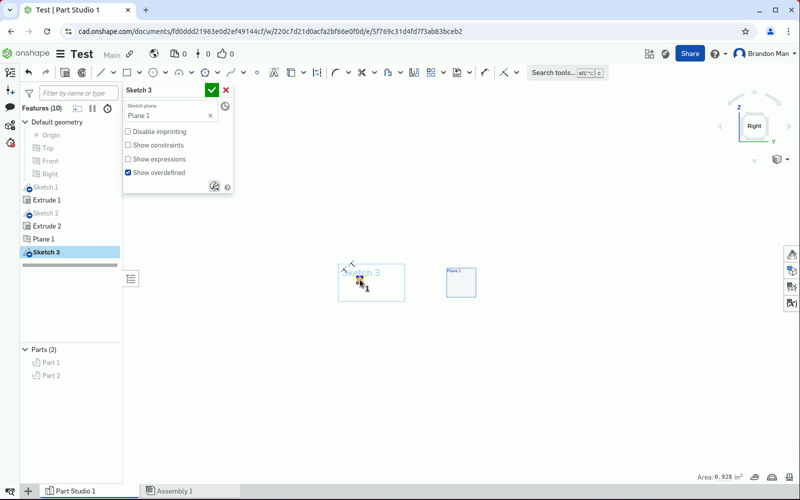
mouse_move(73, 352)
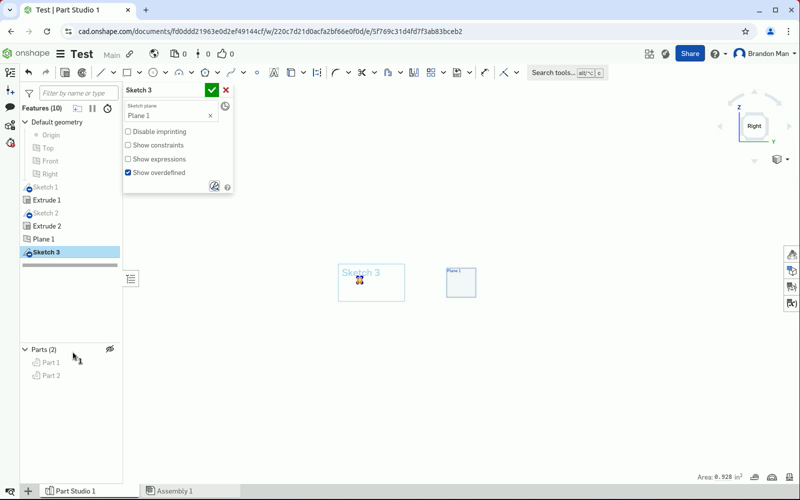
key(shift+y)
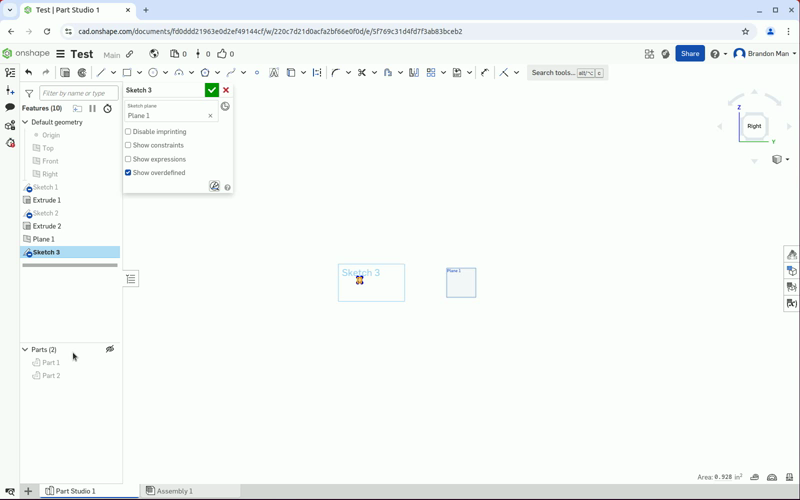
key(shift+e)
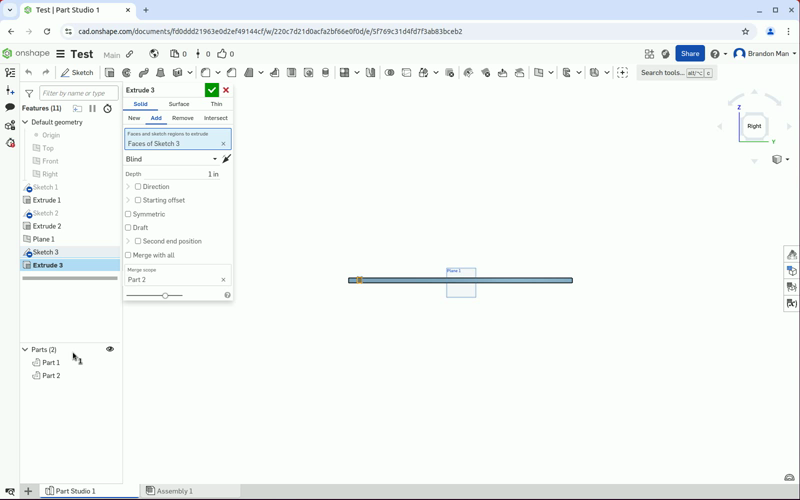
mouse_move(143, 106)
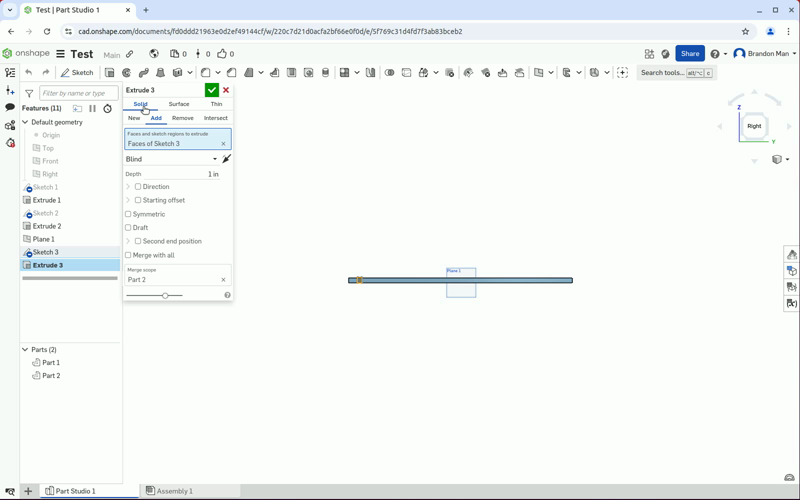
click(143, 106)
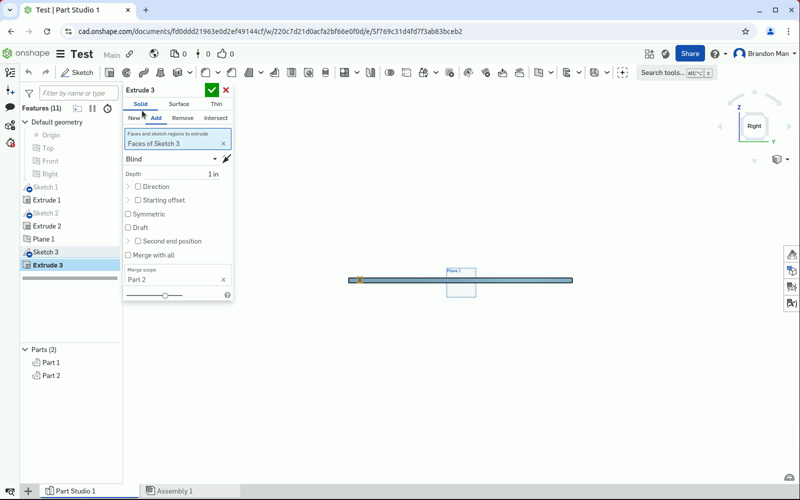
mouse_move(137, 120)
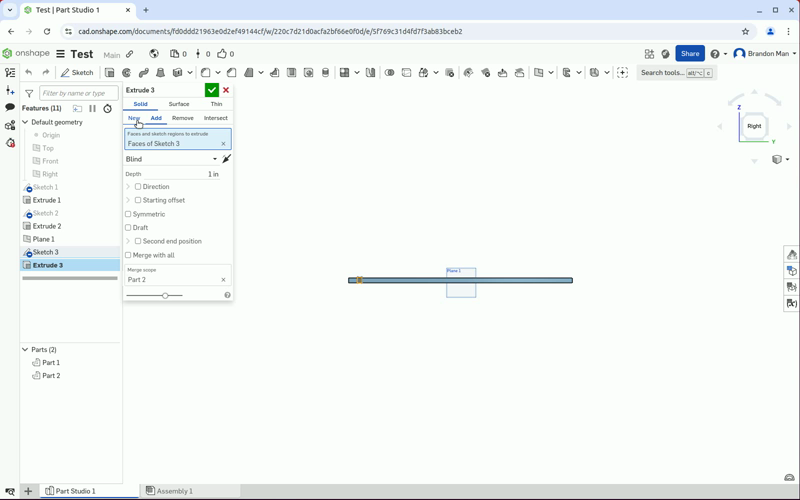
click(137, 120)
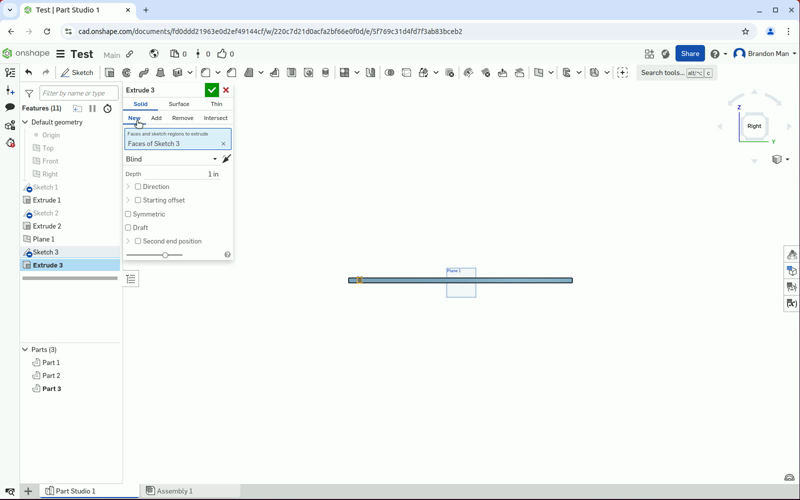
key(tab, 4)
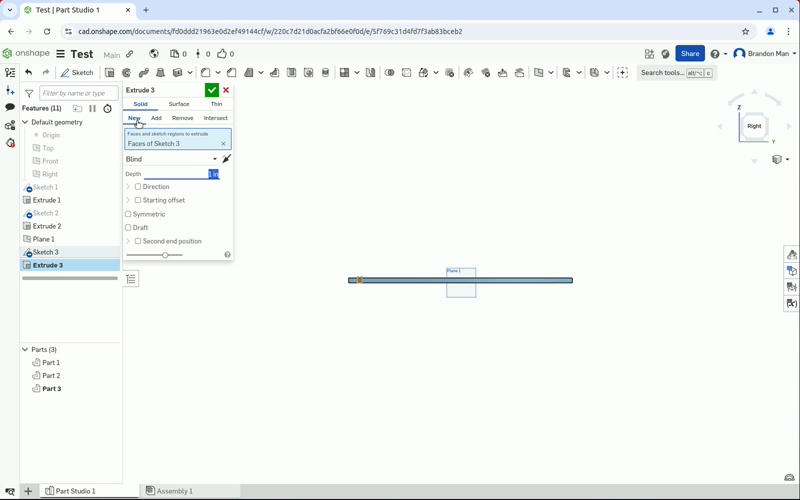
text(10.832)
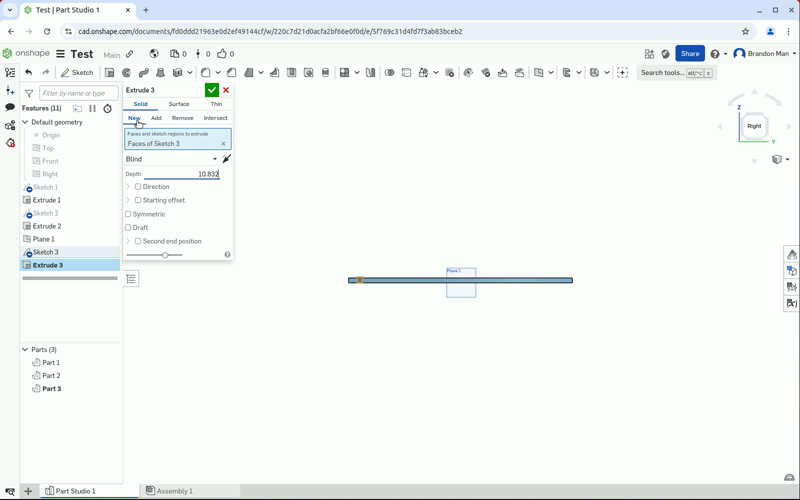
key(enter)
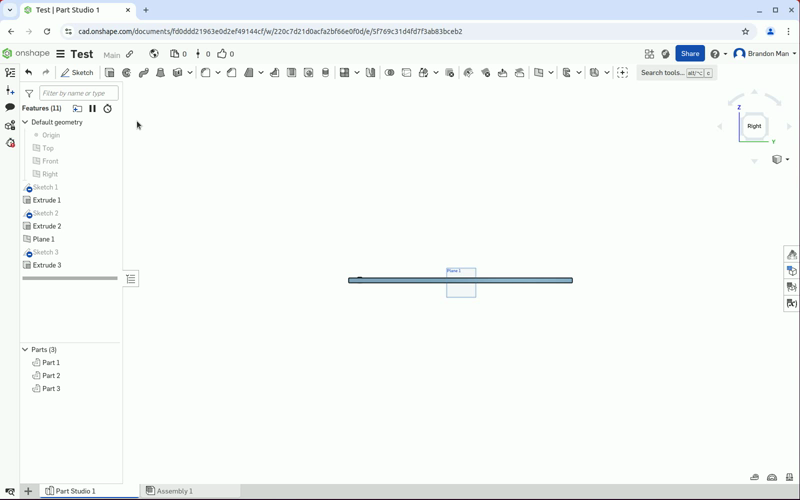
key(shift+h)
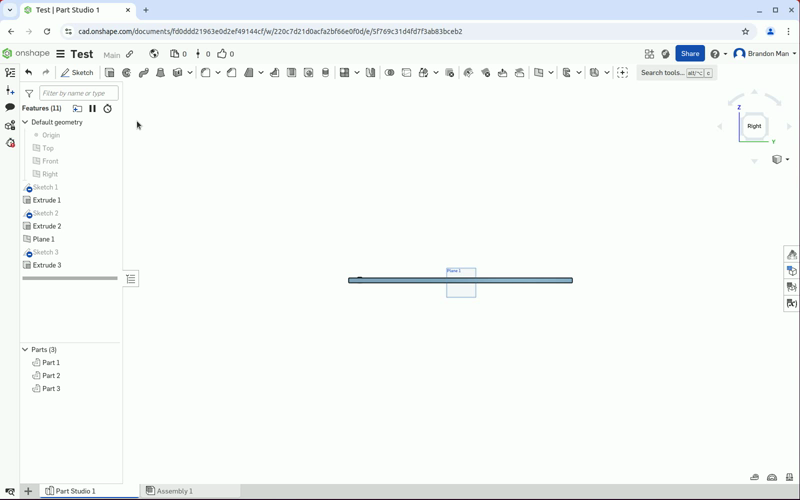
key(shift+h)
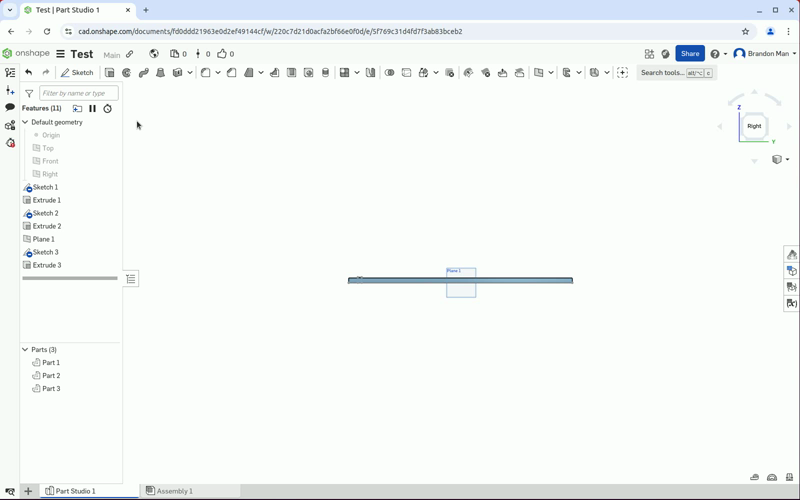
key(shift+7)
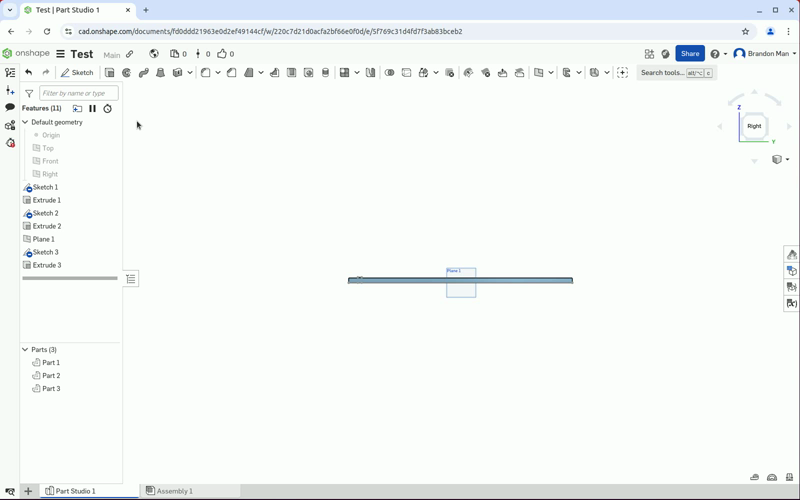
key(right, 2)
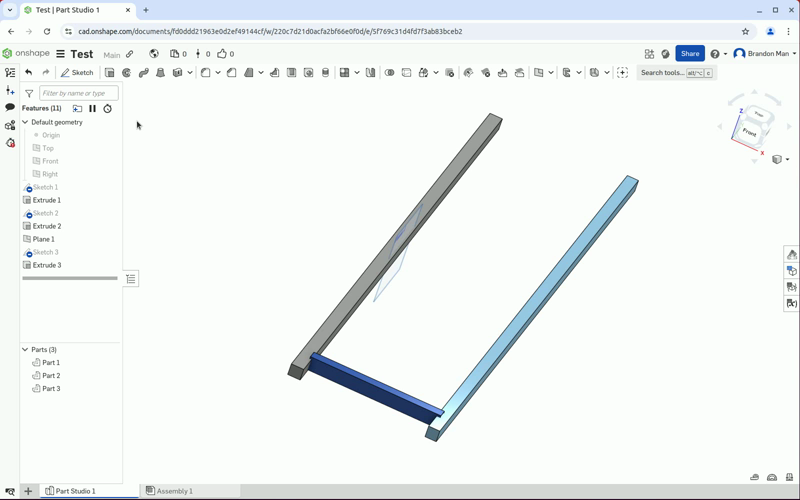
key(down, 2)
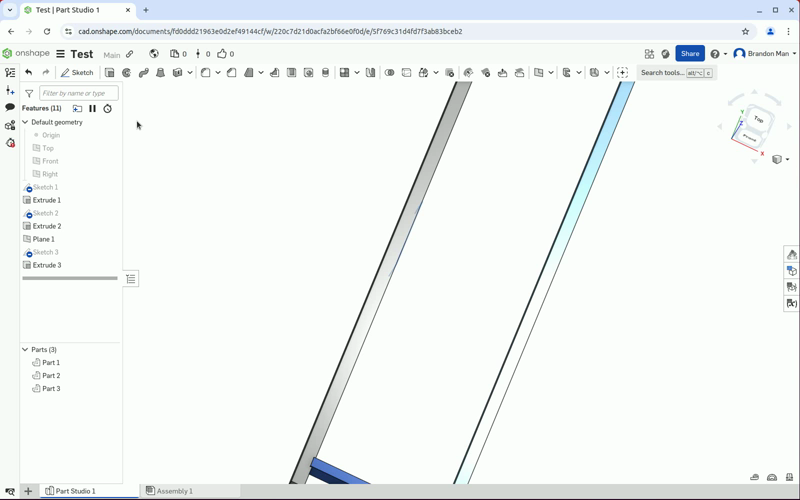
key(up, 2)
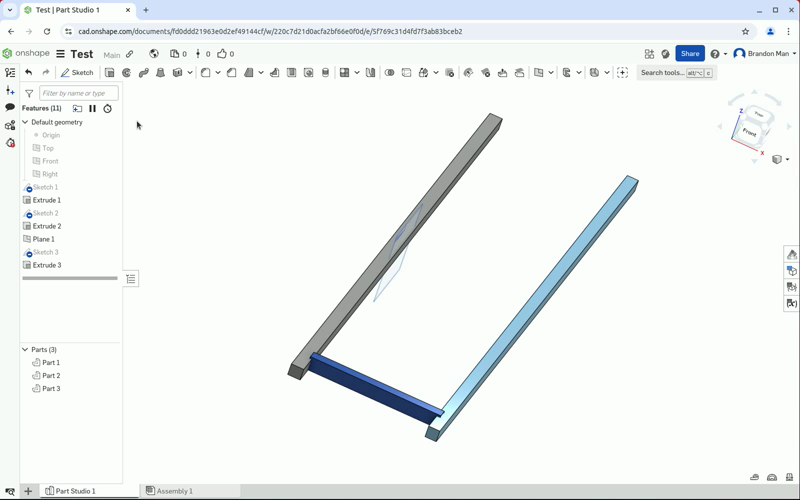
key(left, 2)
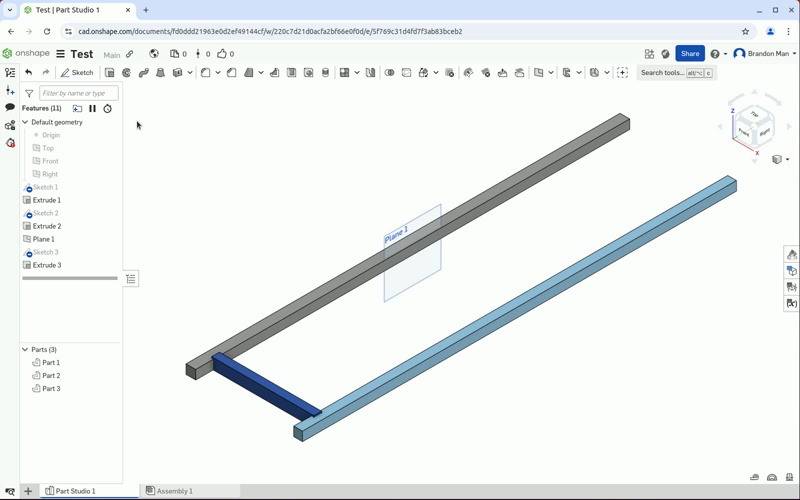
mouse_move(73, 189)
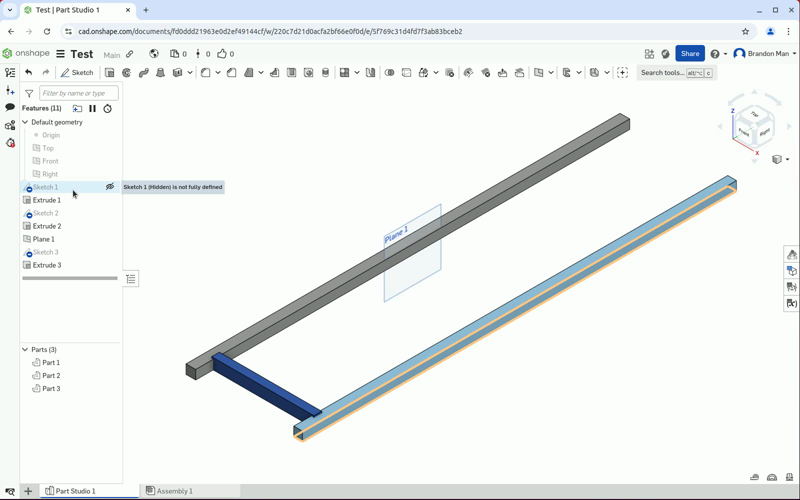
click(73, 189)